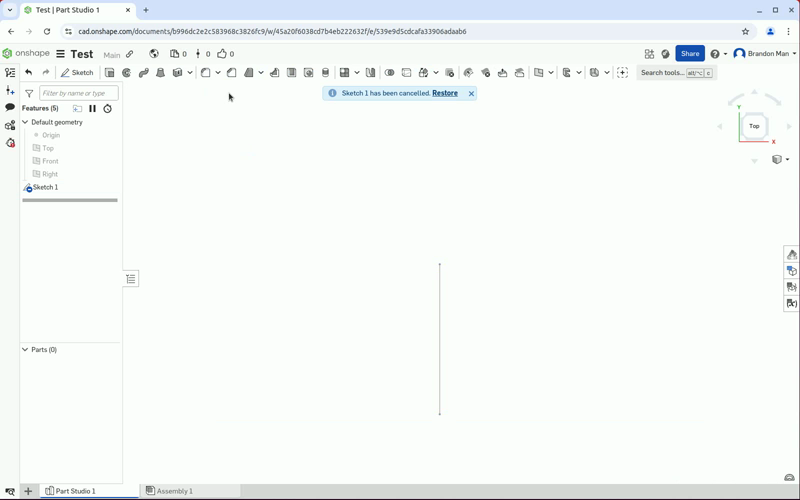
key(shift+h)
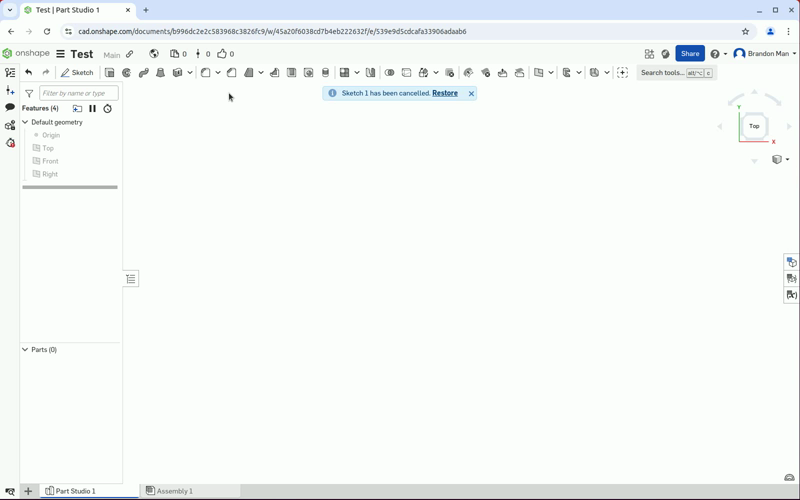
mouse_move(73, 352)
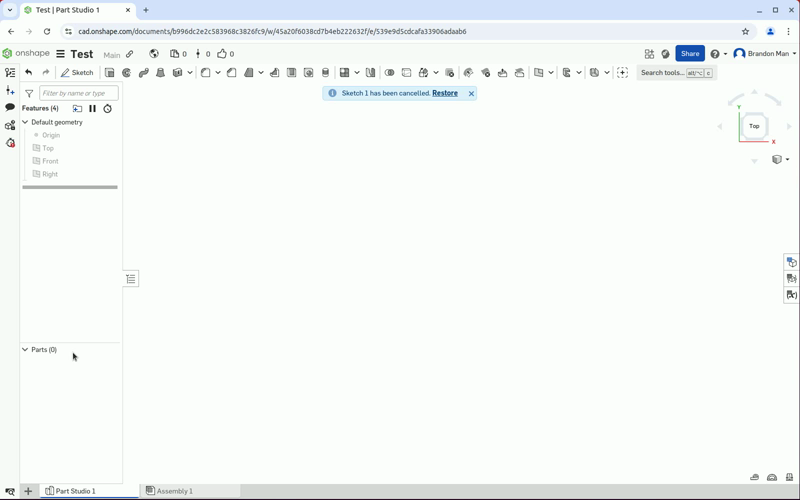
key(y)
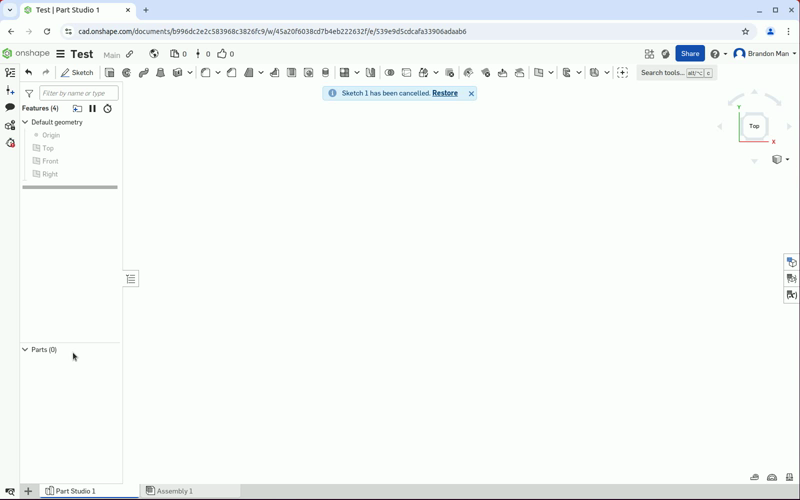
key(shift+p)
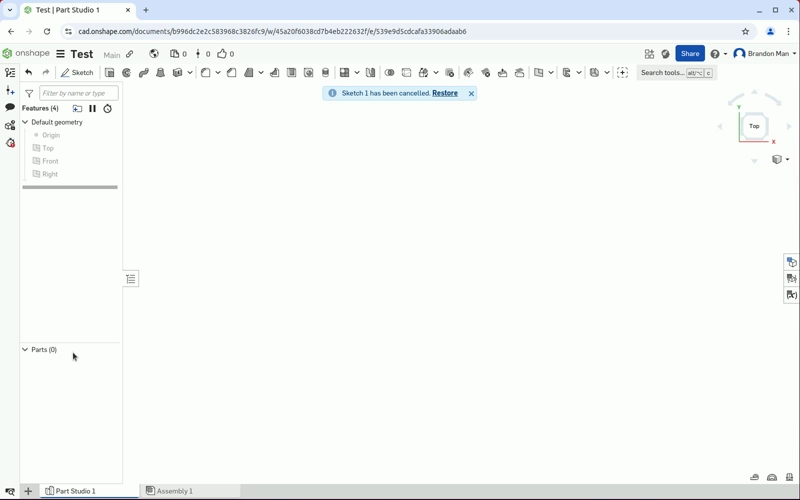
key(space)
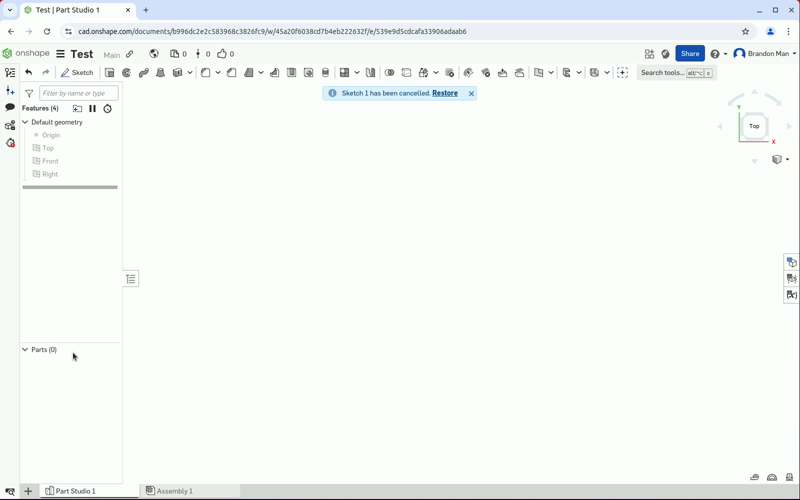
key_down(shift)
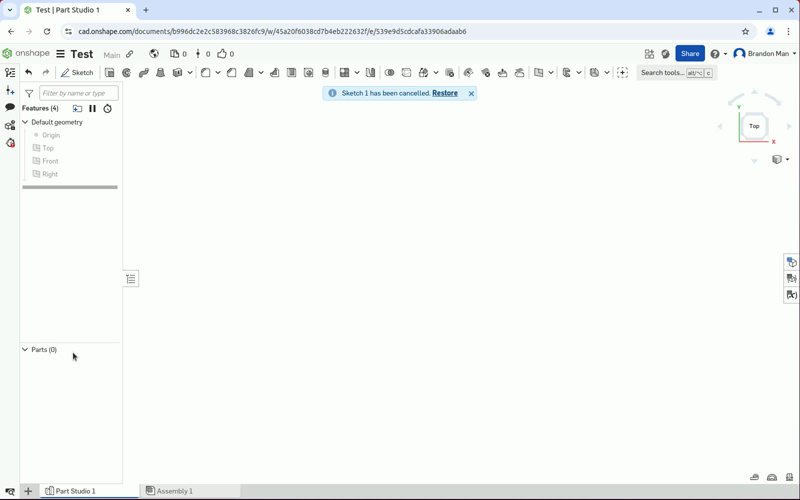
key(up)
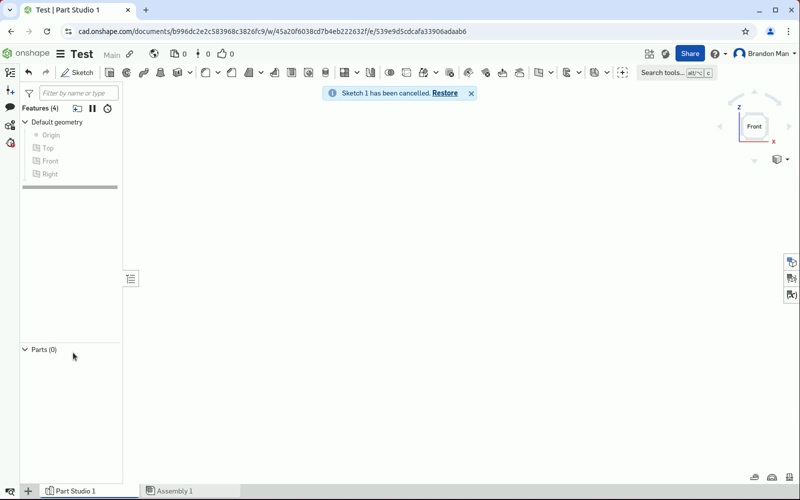
key_up(shift)
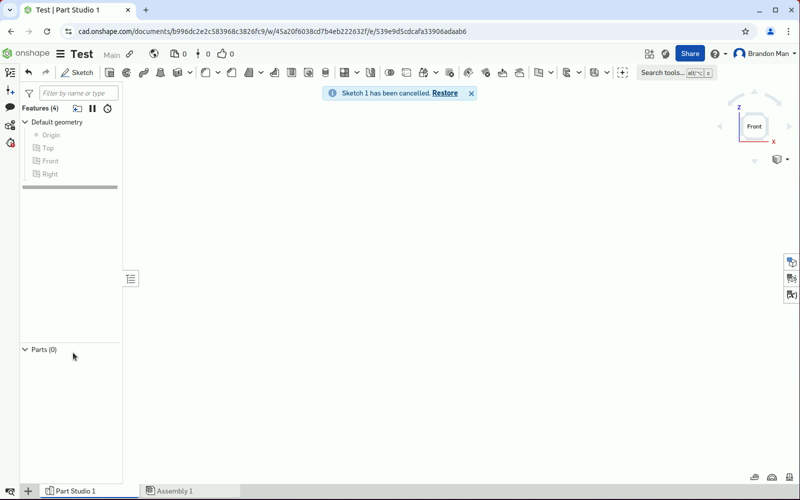
mouse_move(73, 352)
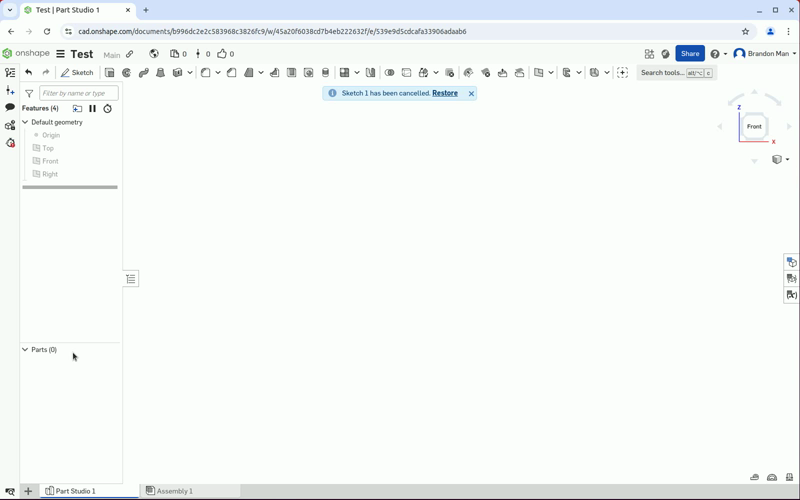
key(shift+y)
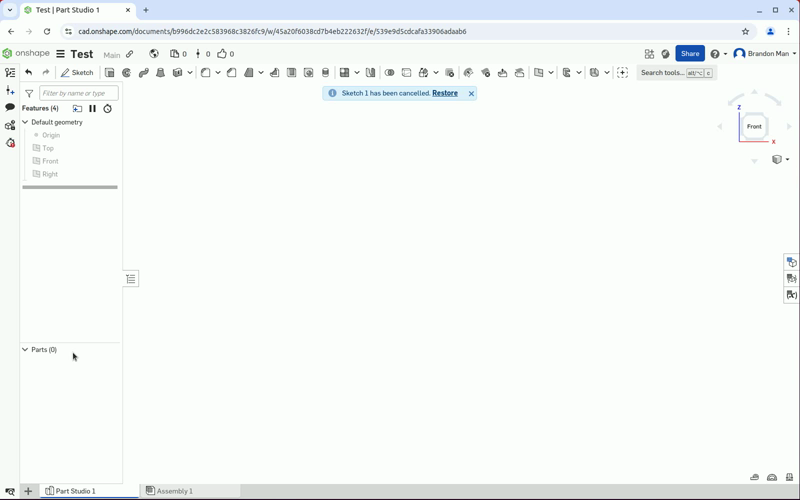
key(shift+s)
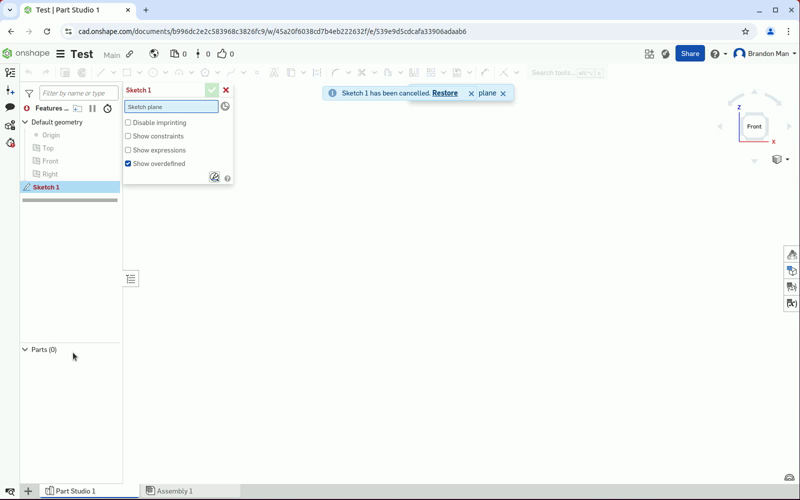
mouse_move(73, 163)
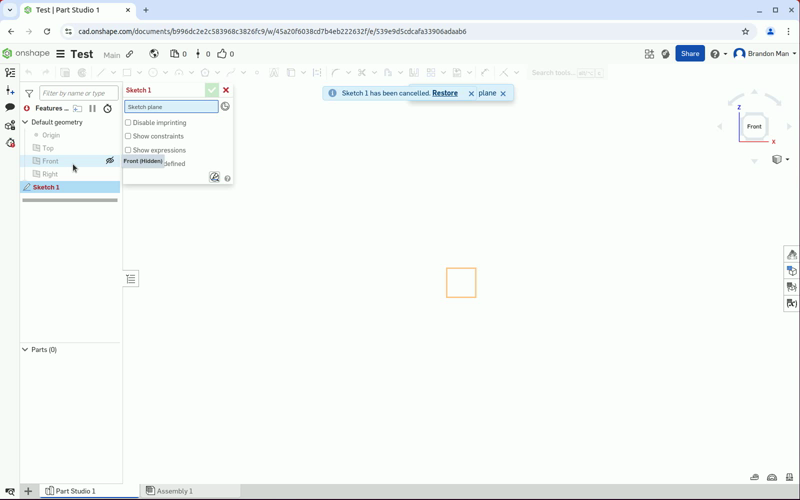
click(73, 163)
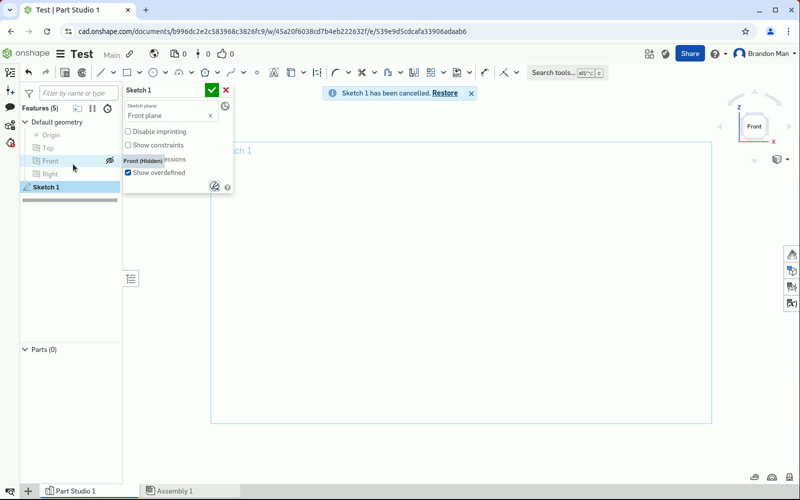
mouse_move(73, 352)
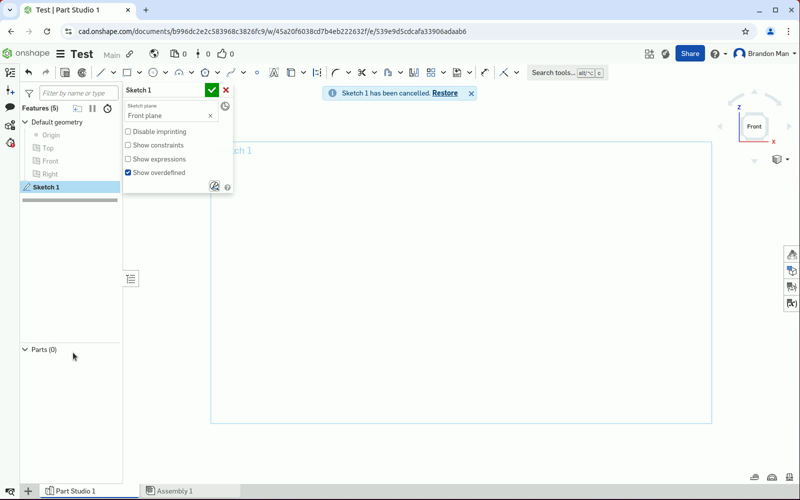
key(y)
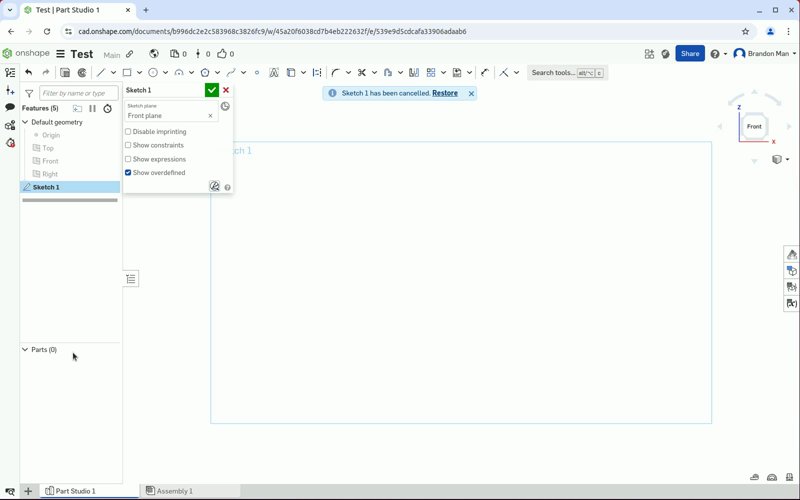
key(l)
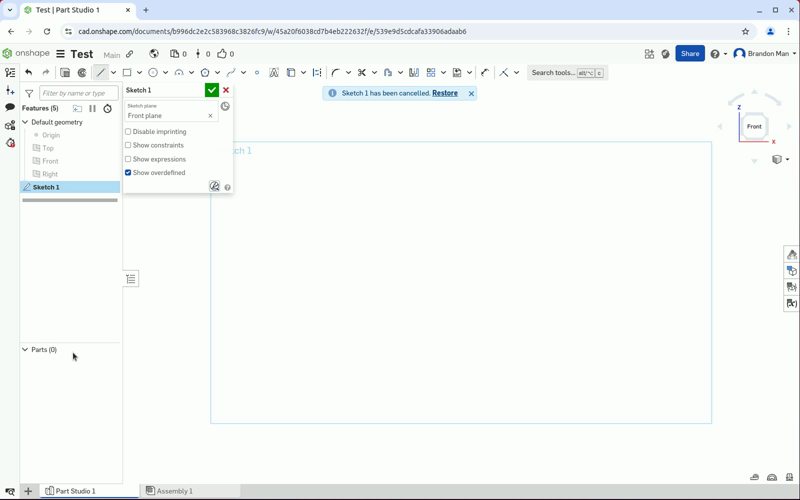
key_down(shift)
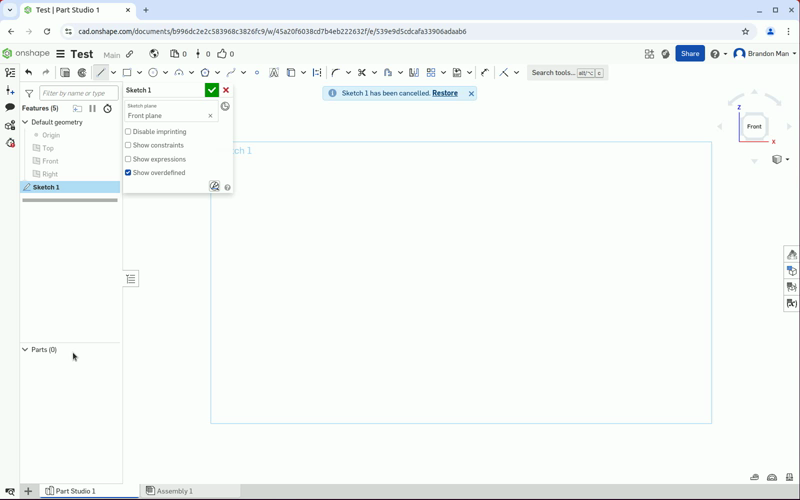
mouse_move(524, 339)
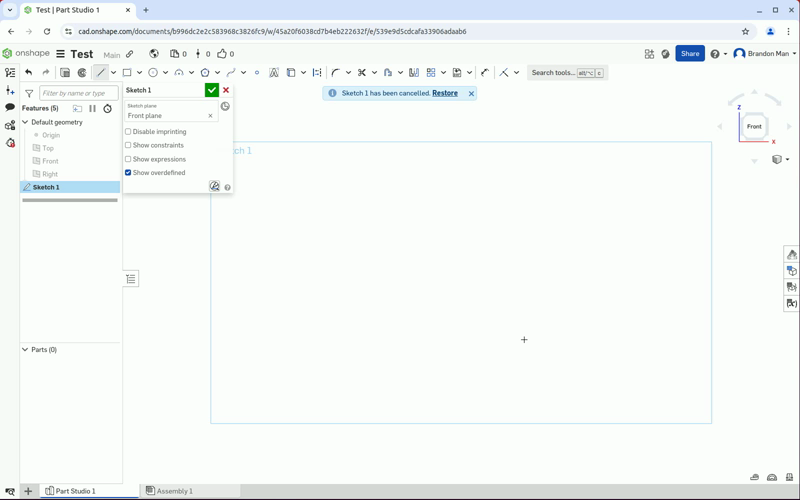
click(524, 339)
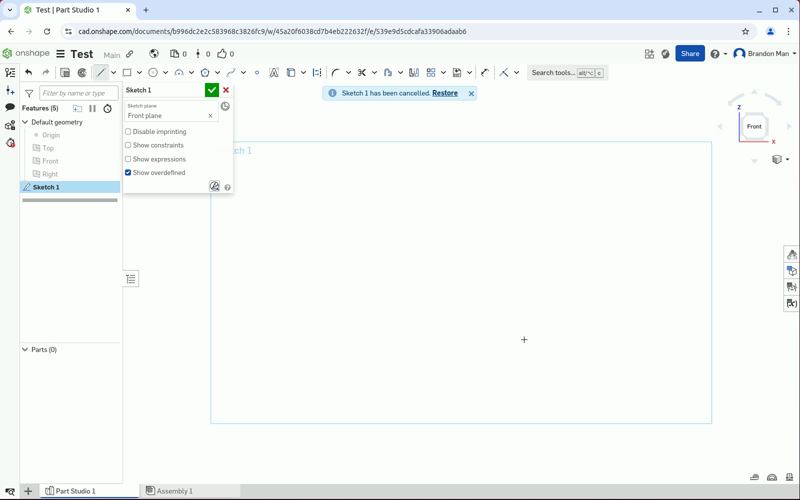
key_up(shift)
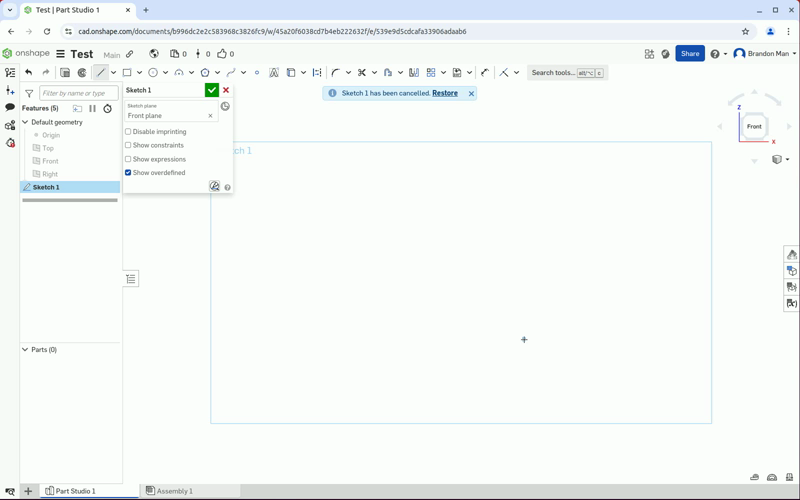
key_down(shift)
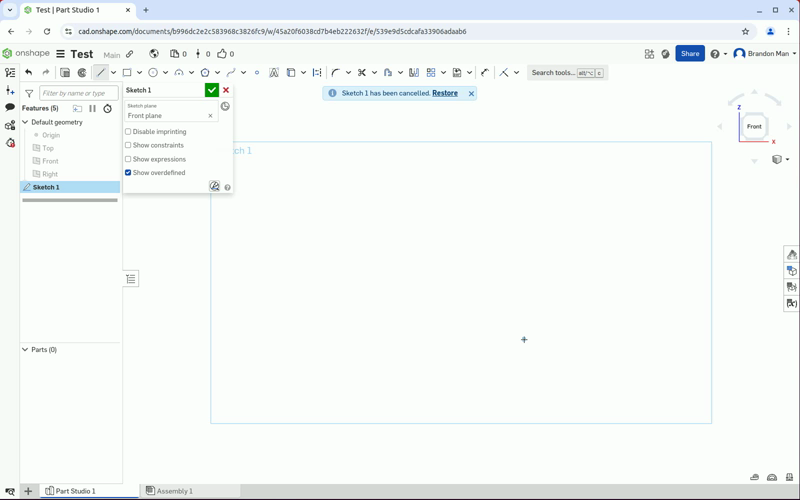
mouse_move(554, 339)
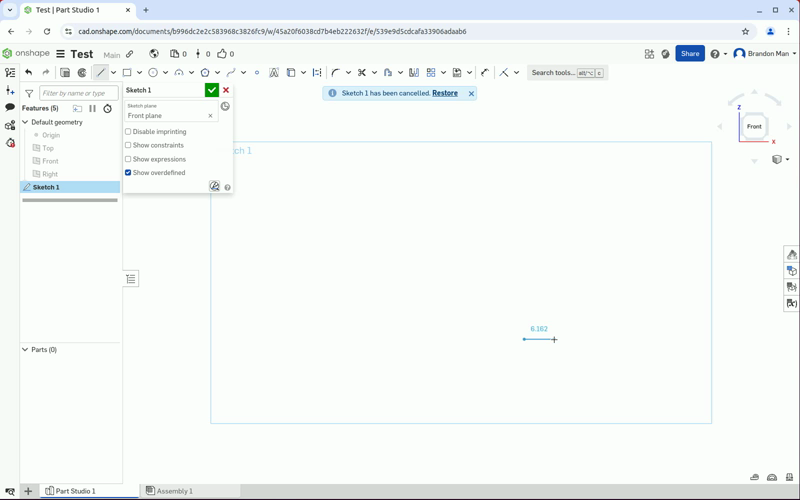
mouse_move(574, 339)
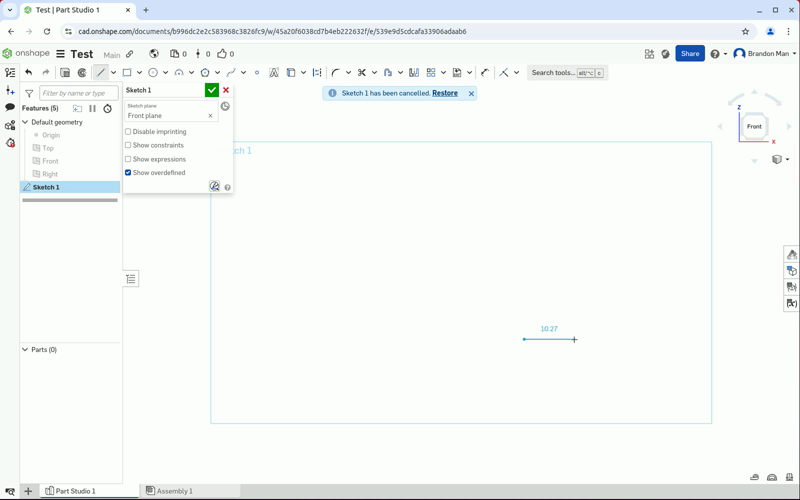
click(574, 339)
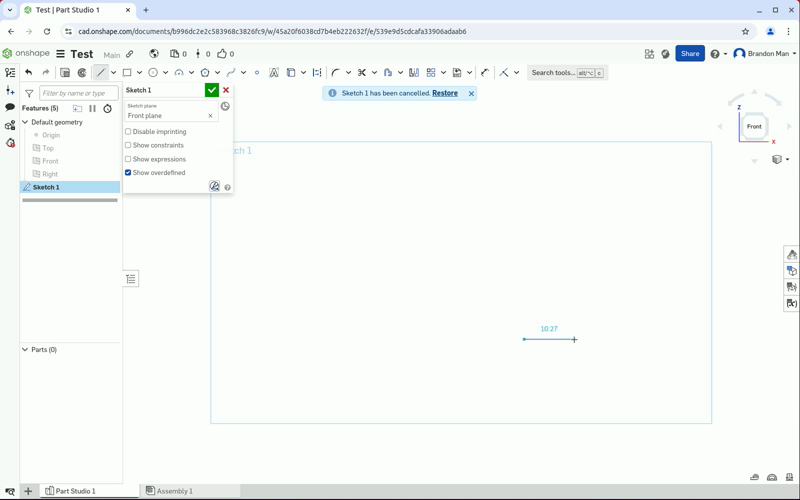
key_up(shift)
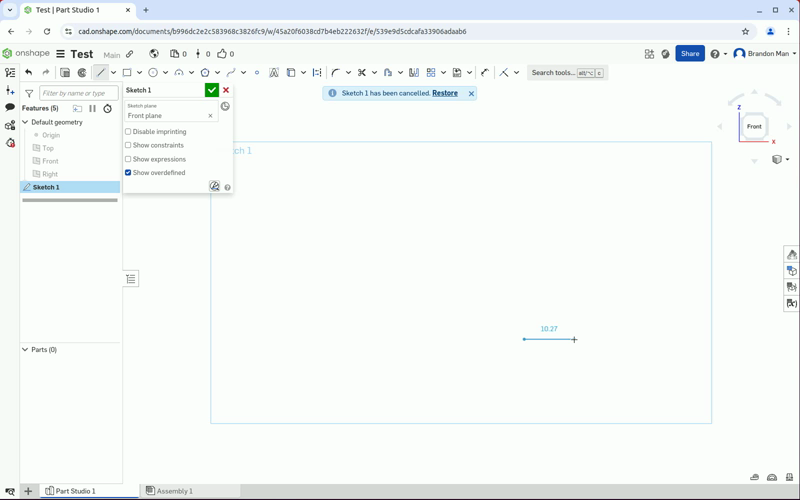
key_down(shift)
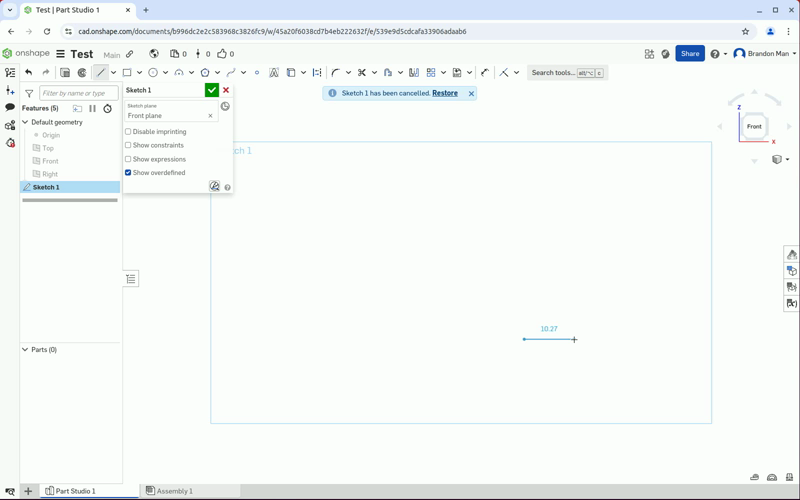
mouse_move(589, 339)
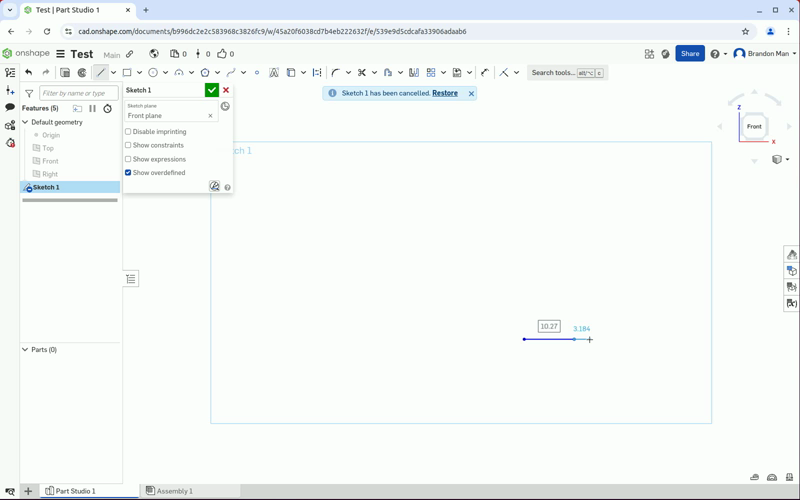
mouse_move(574, 282)
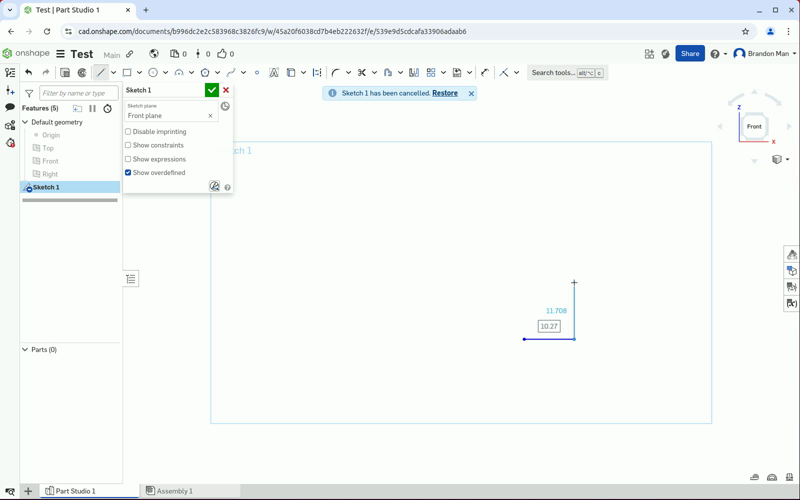
click(574, 282)
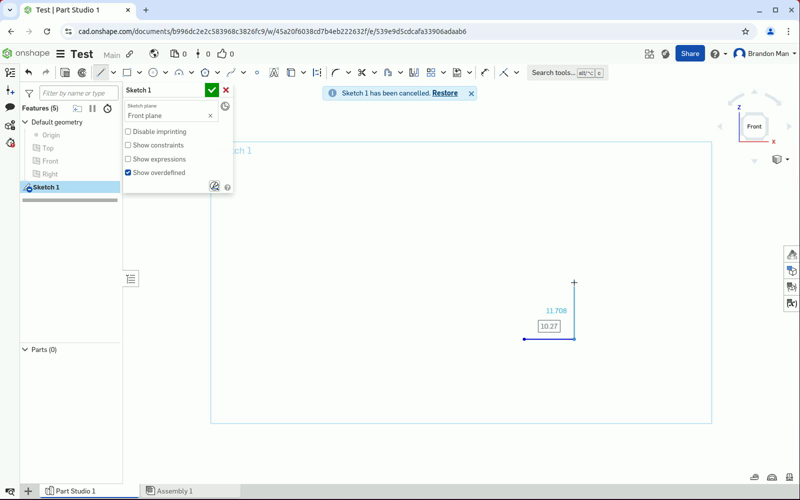
key_up(shift)
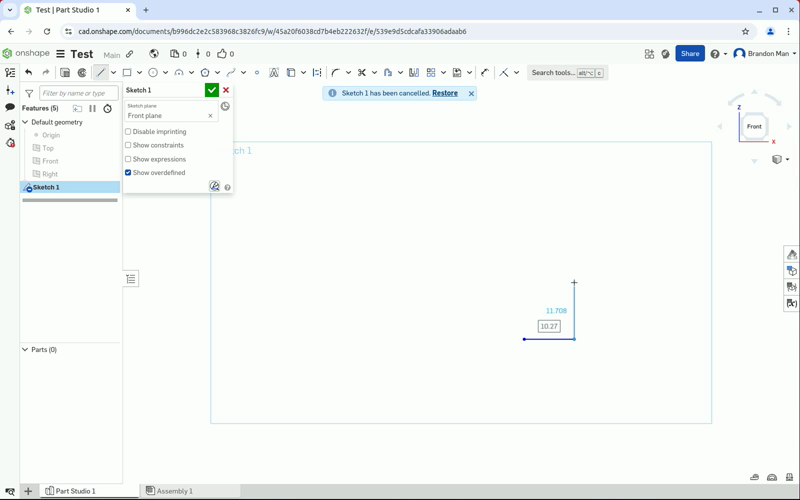
key_down(shift)
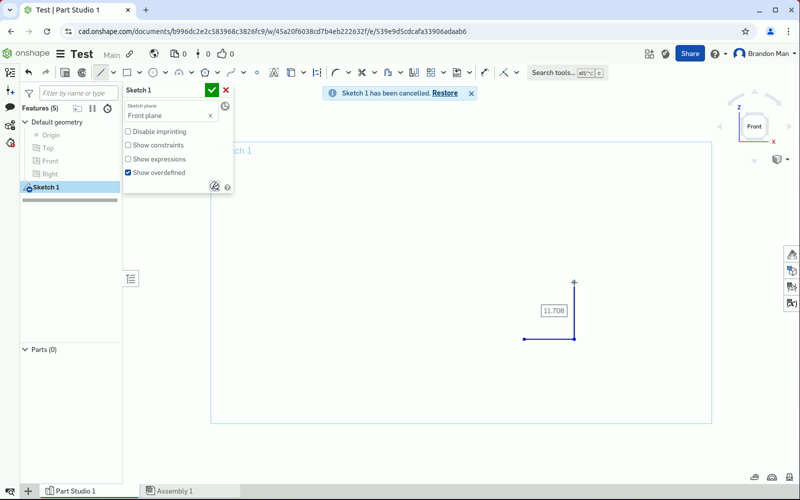
mouse_move(589, 282)
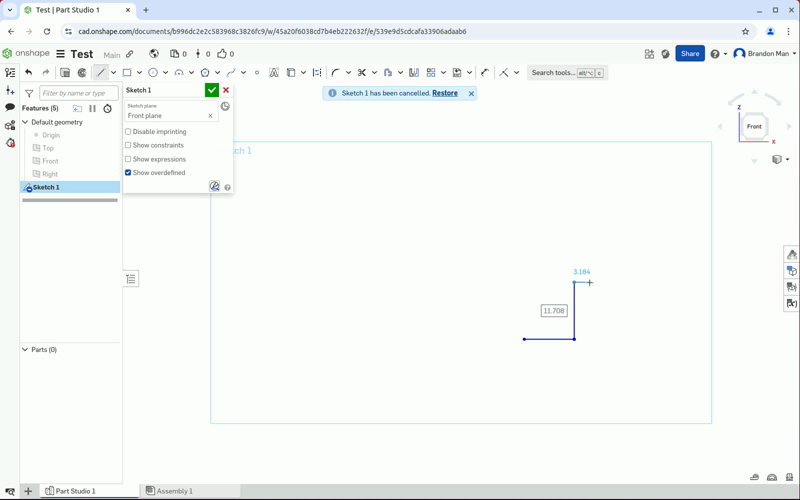
mouse_move(545, 282)
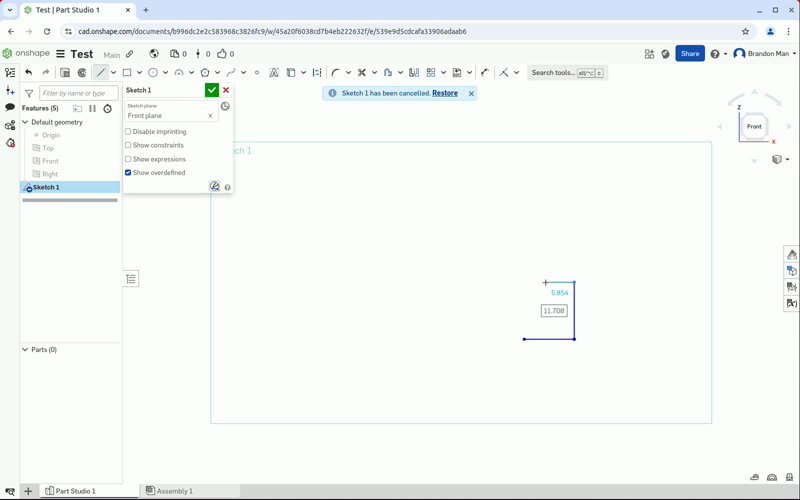
click(545, 282)
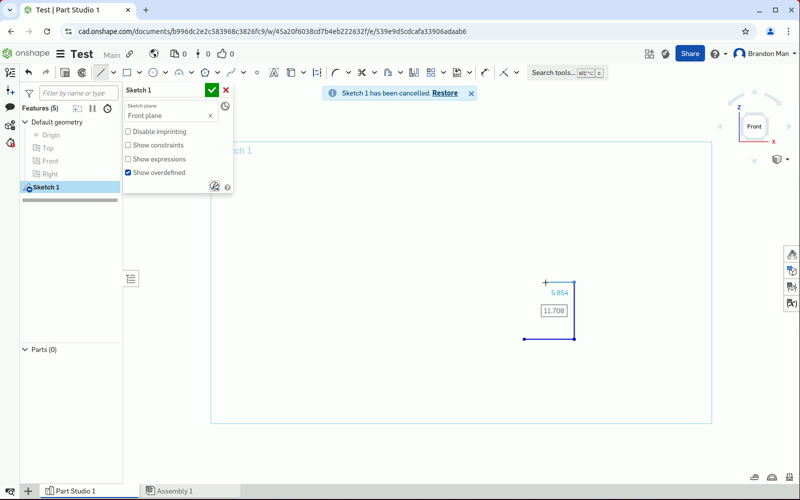
key_up(shift)
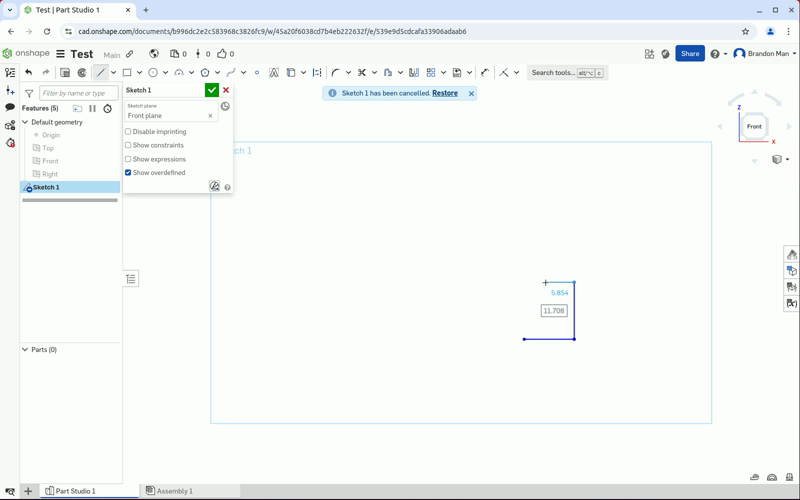
key(esc)
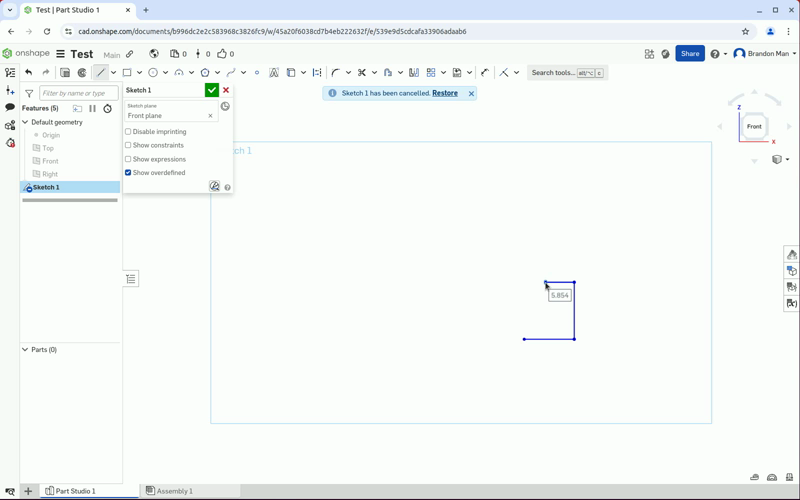
key(a)
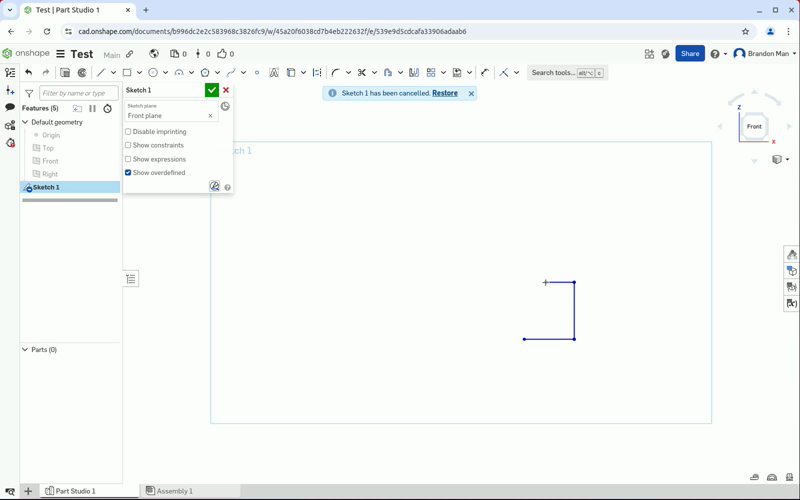
mouse_move(545, 282)
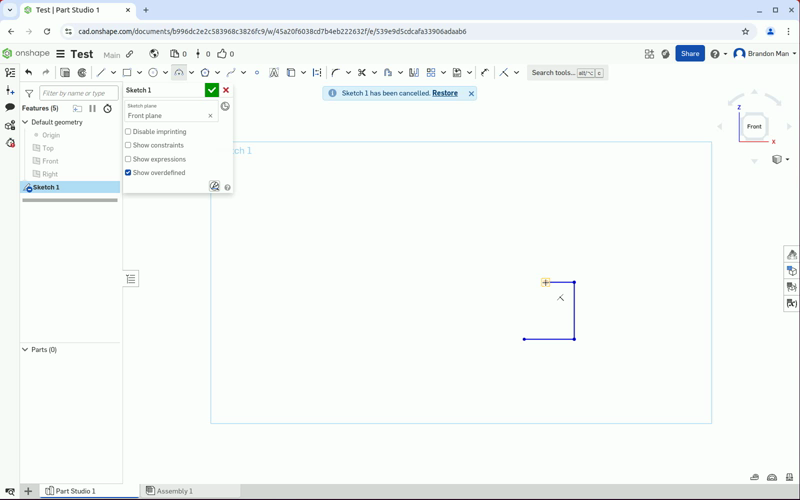
click(545, 282)
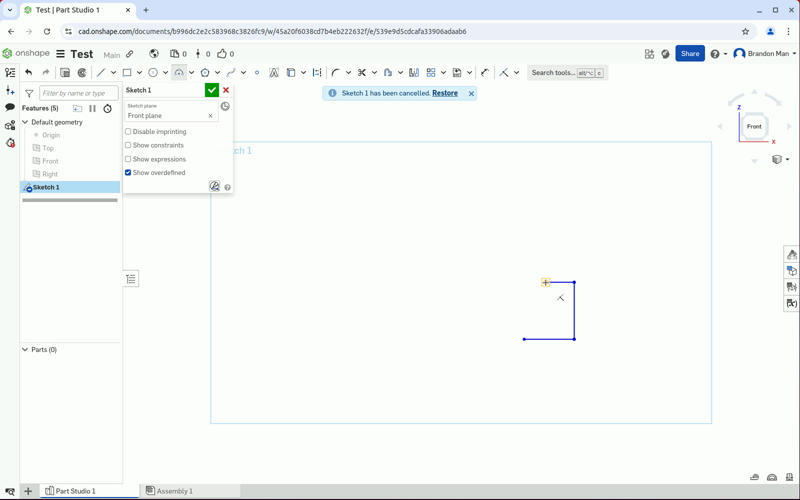
mouse_move(524, 339)
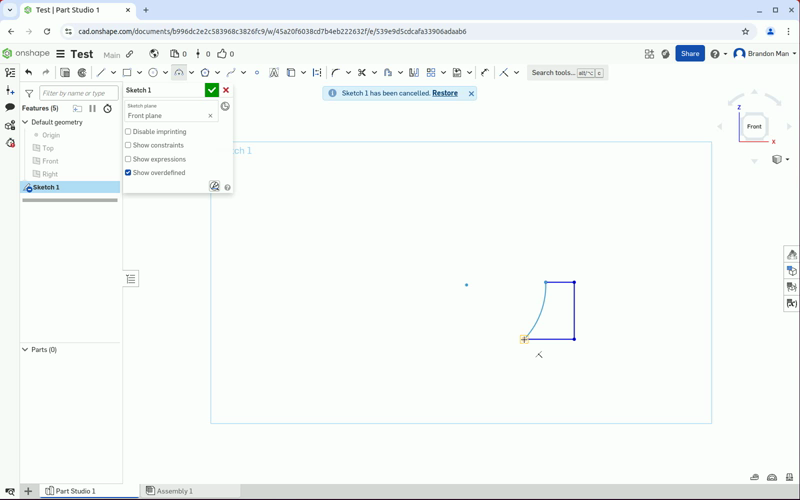
click(524, 339)
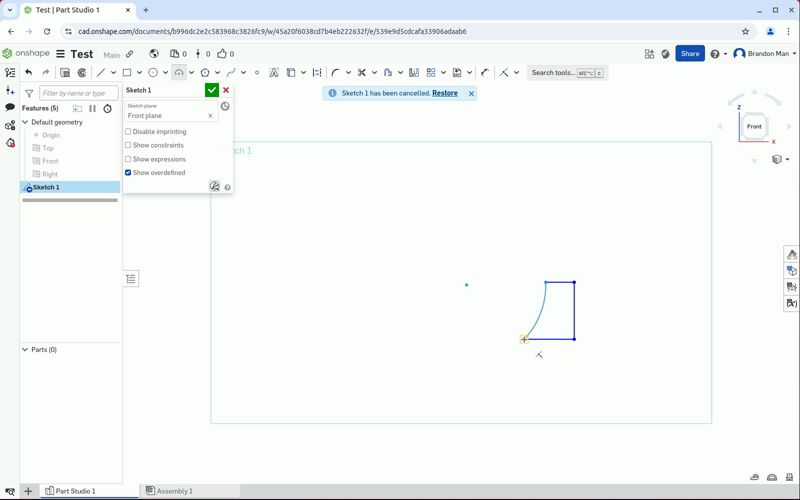
key_down(shift)
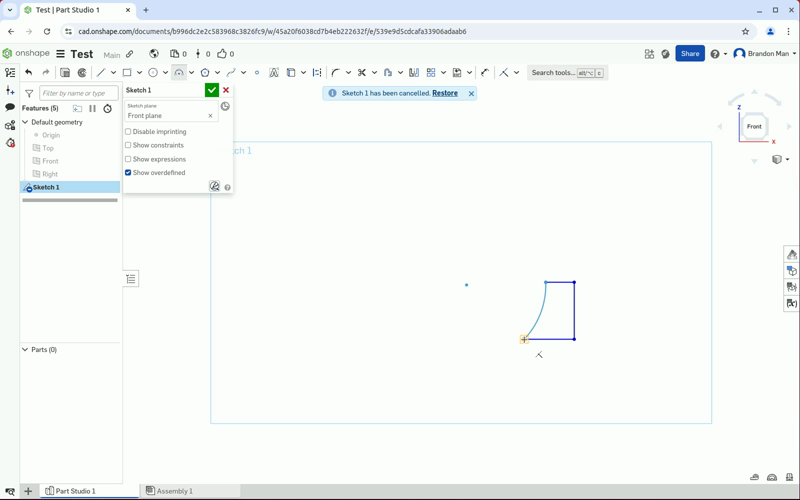
mouse_move(540, 312)
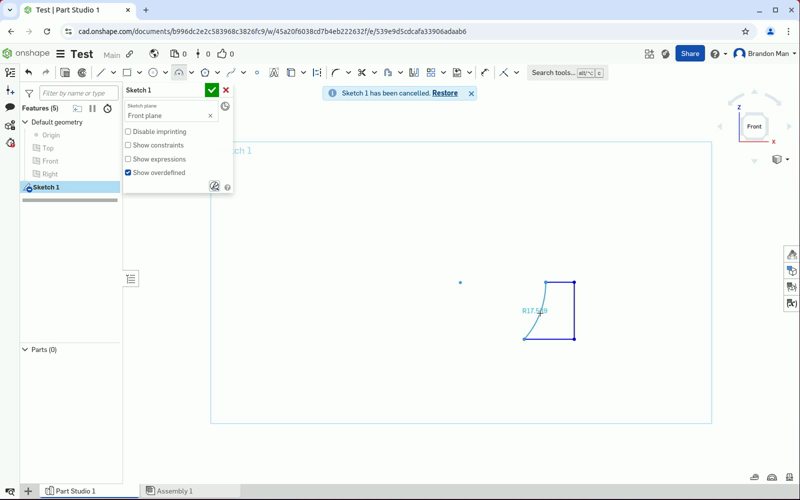
click(540, 312)
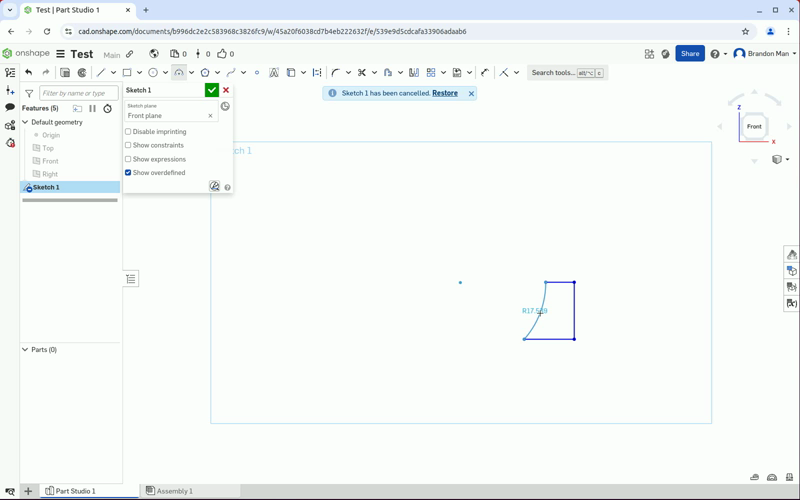
key_up(shift)
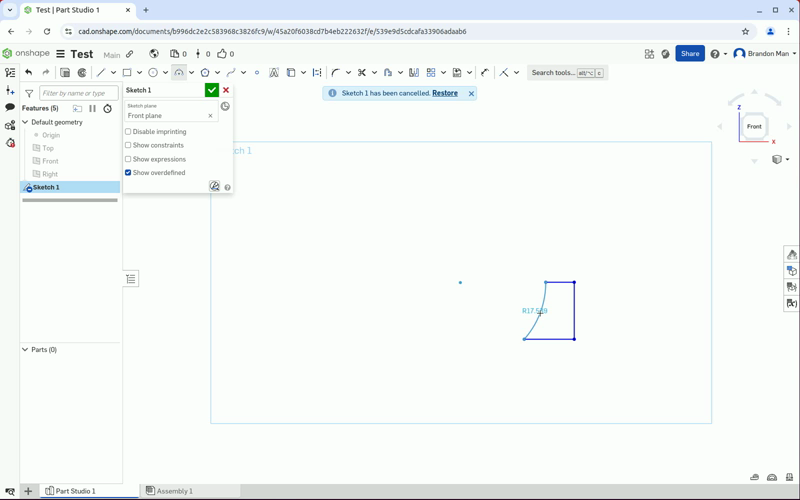
key(esc)
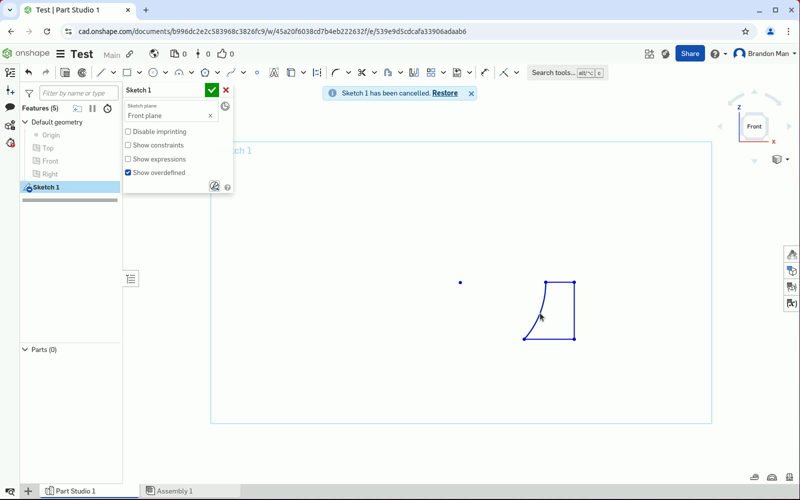
mouse_move(560, 323)
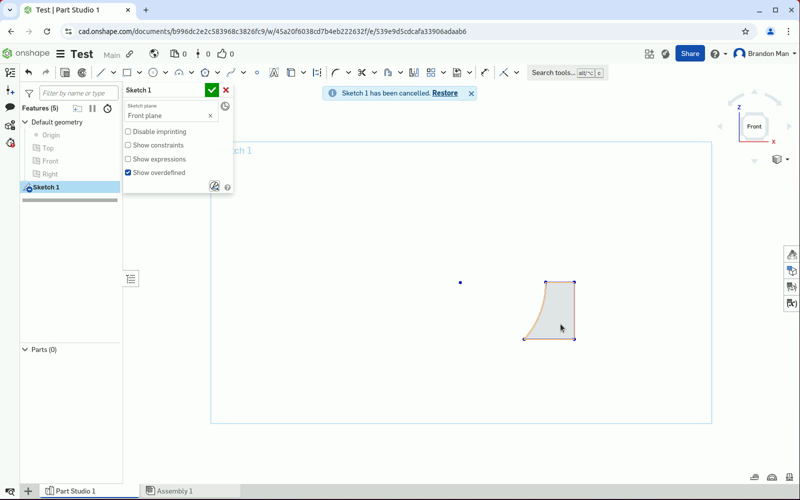
click(560, 323)
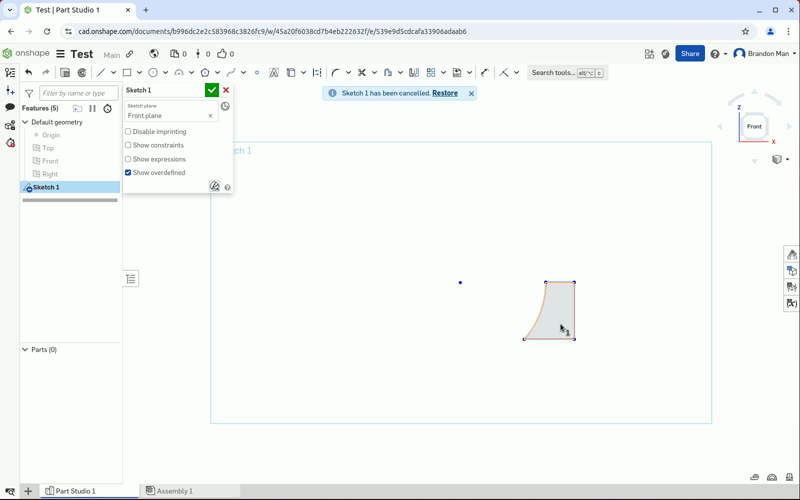
mouse_move(73, 352)
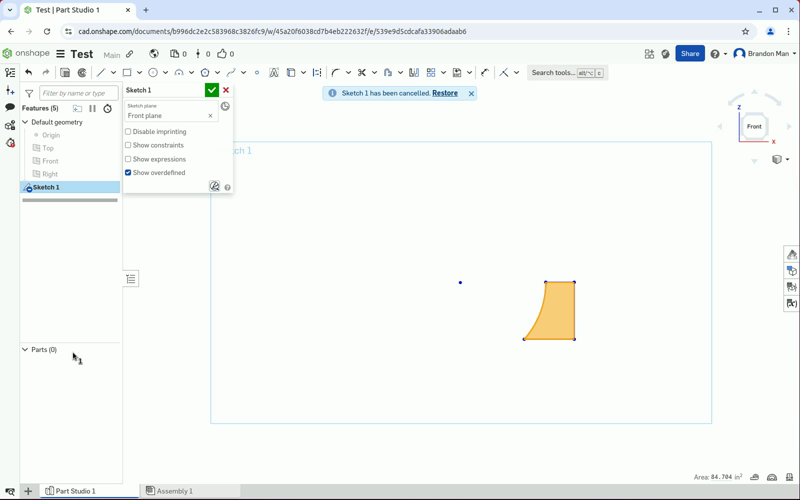
key(shift+y)
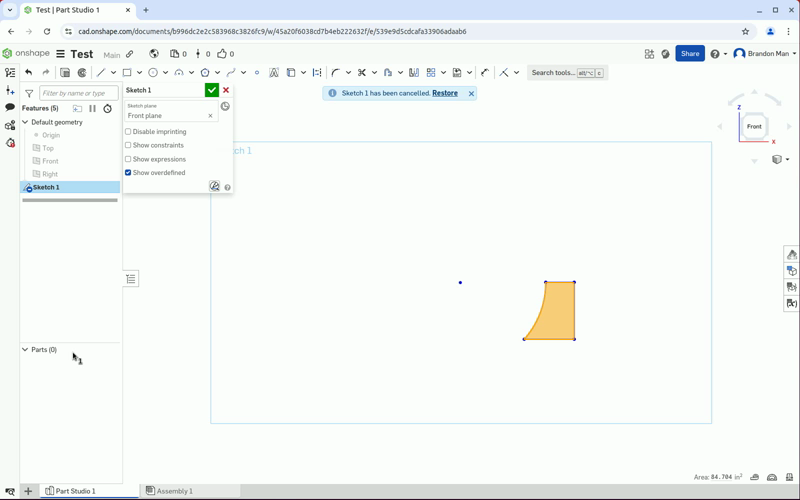
key(shift+e)
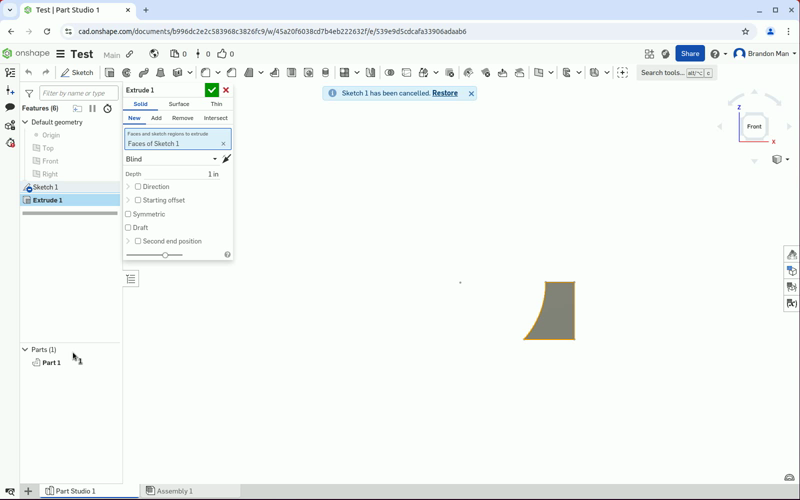
mouse_move(143, 106)
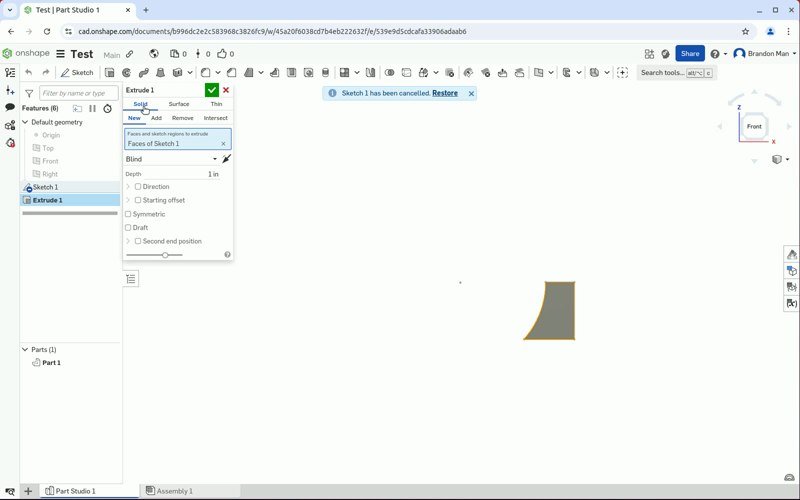
click(143, 106)
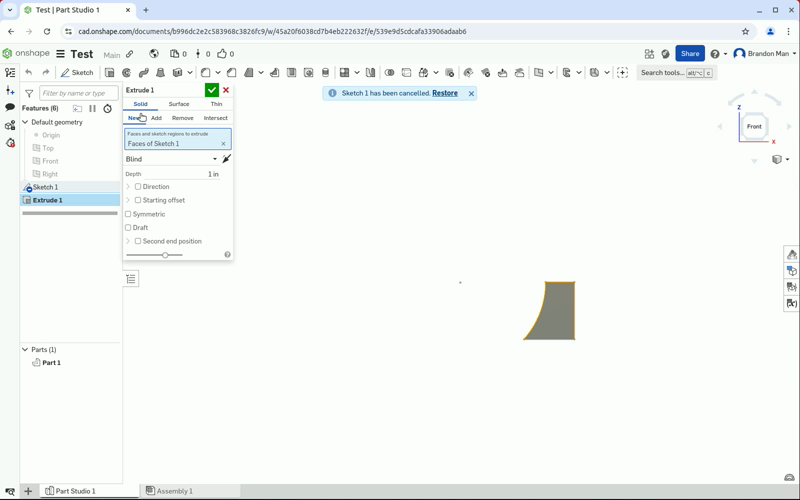
mouse_move(137, 120)
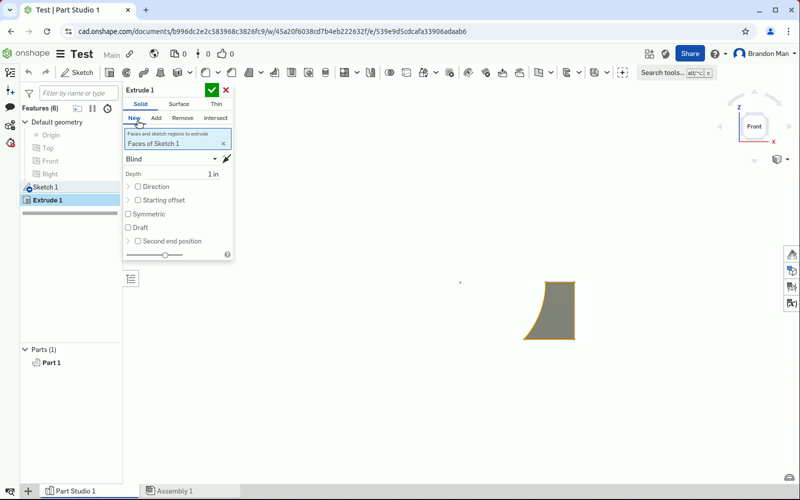
click(137, 120)
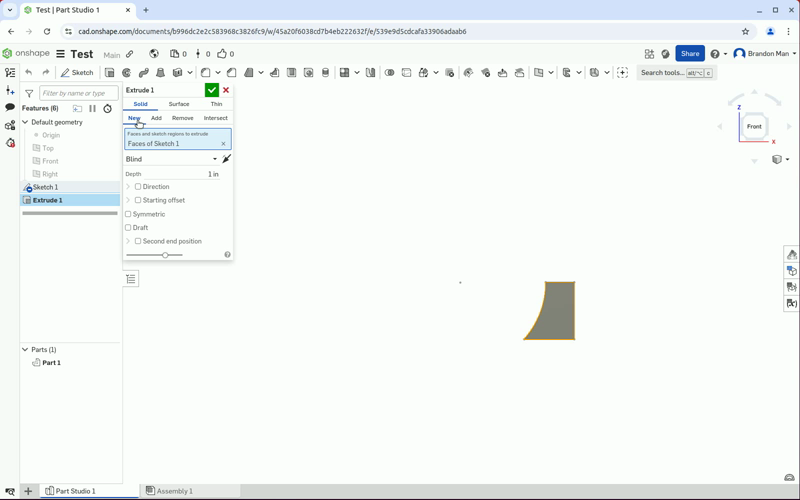
key(tab, 4)
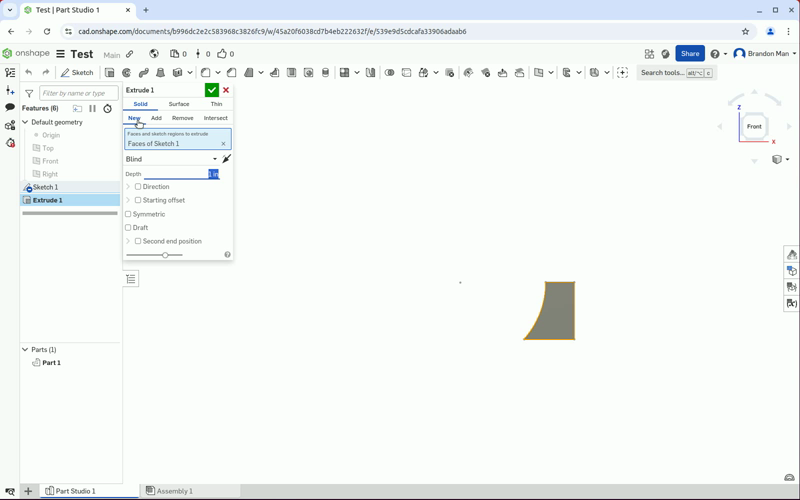
text(2.889)
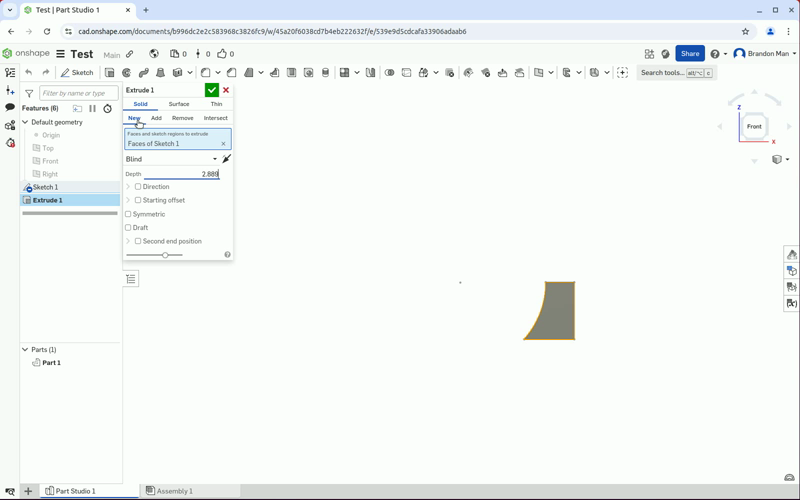
key(enter)
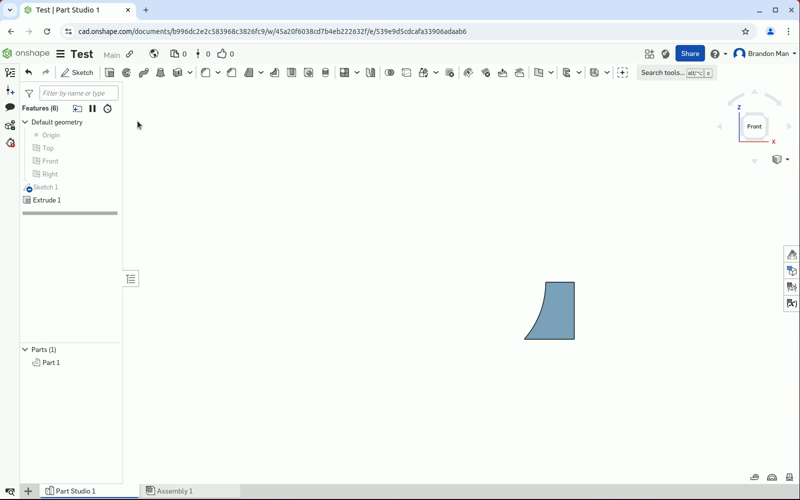
key(shift+h)
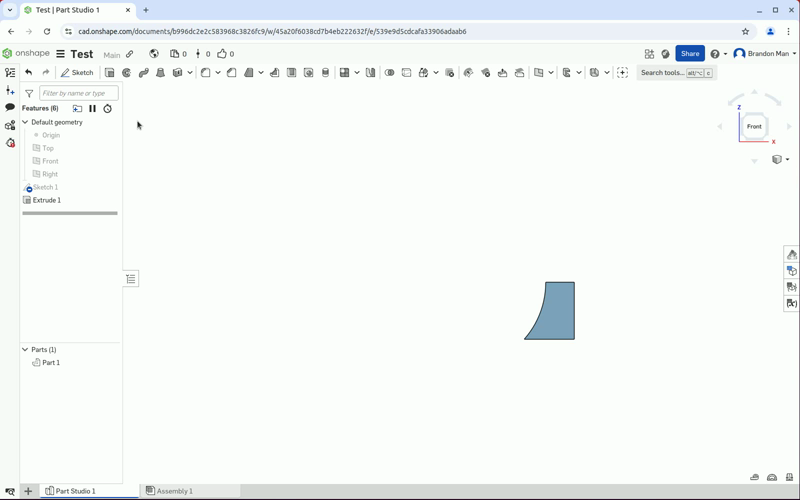
key(shift+h)
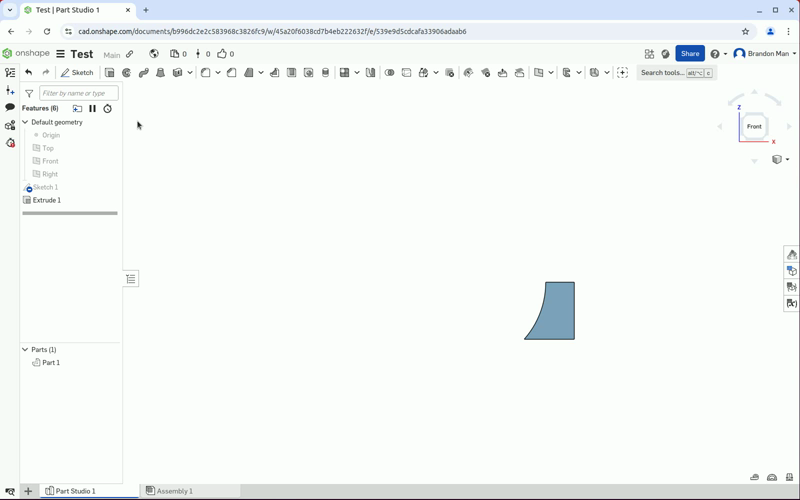
mouse_move(73, 189)
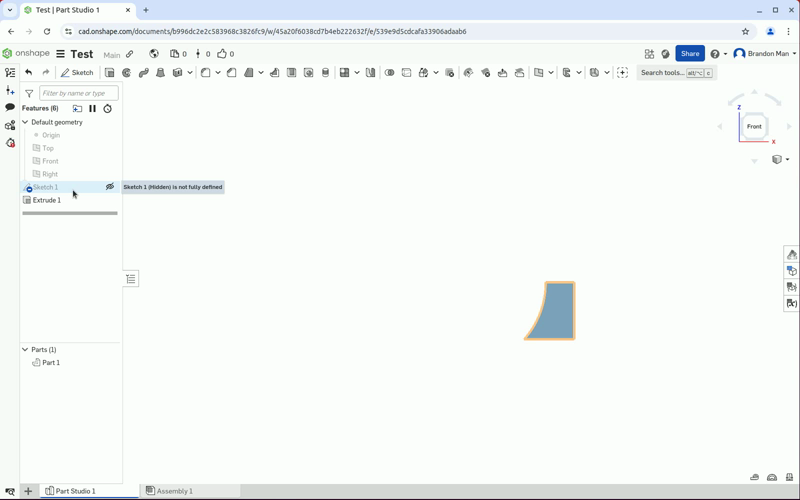
click(73, 189)
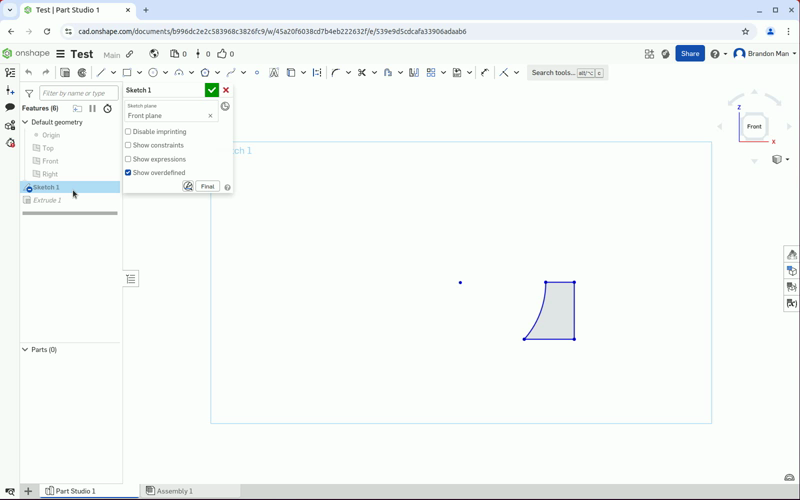
mouse_move(229, 92)
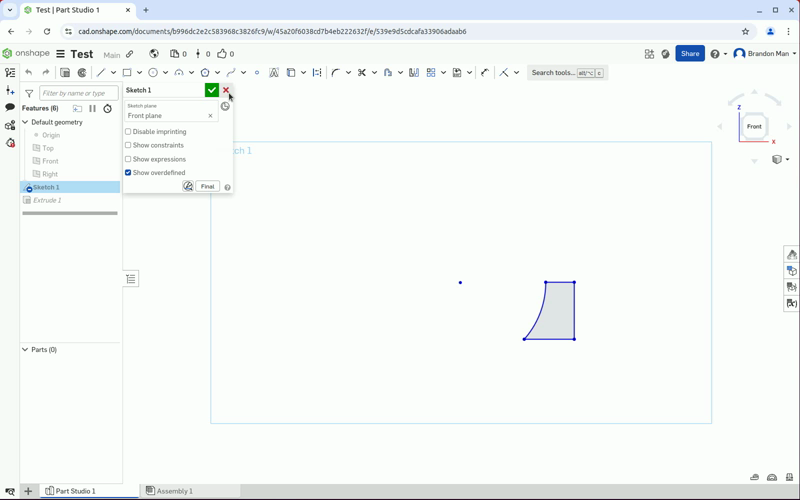
click(229, 92)
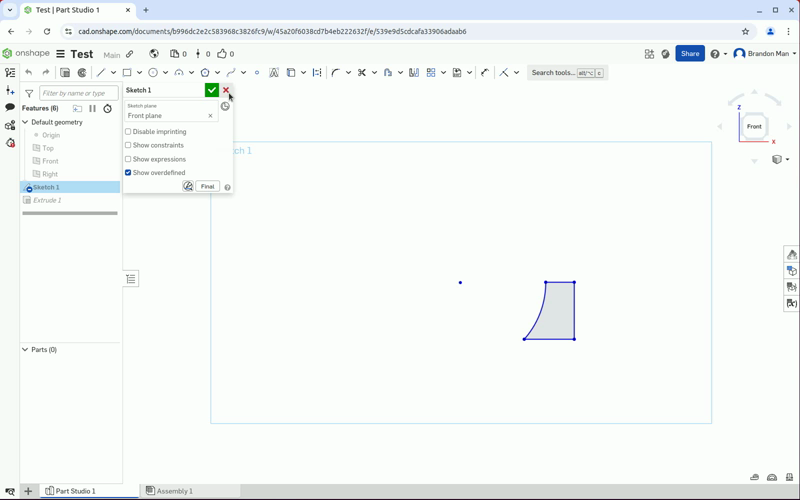
key(shift+s)
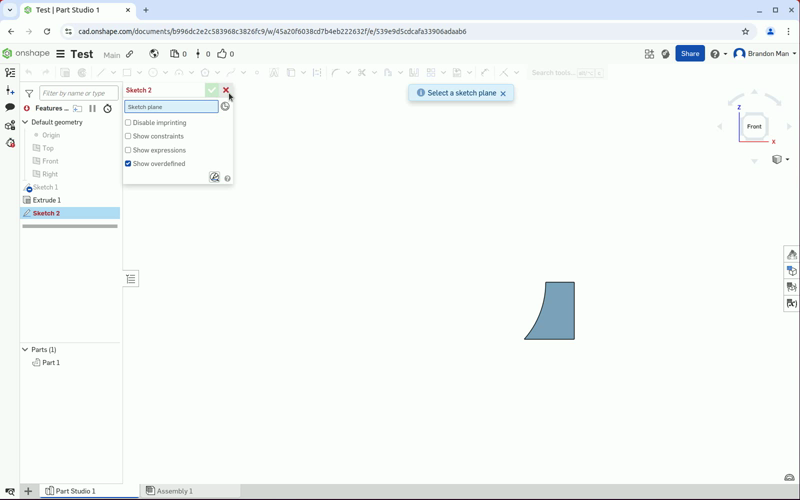
mouse_move(73, 163)
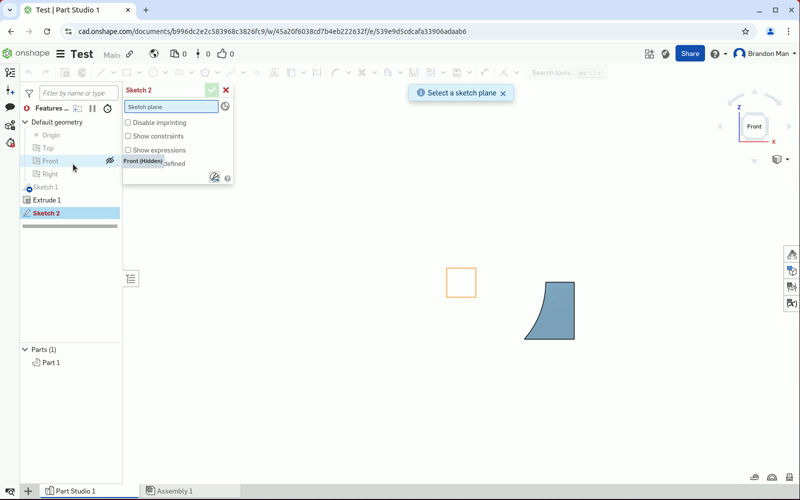
click(73, 163)
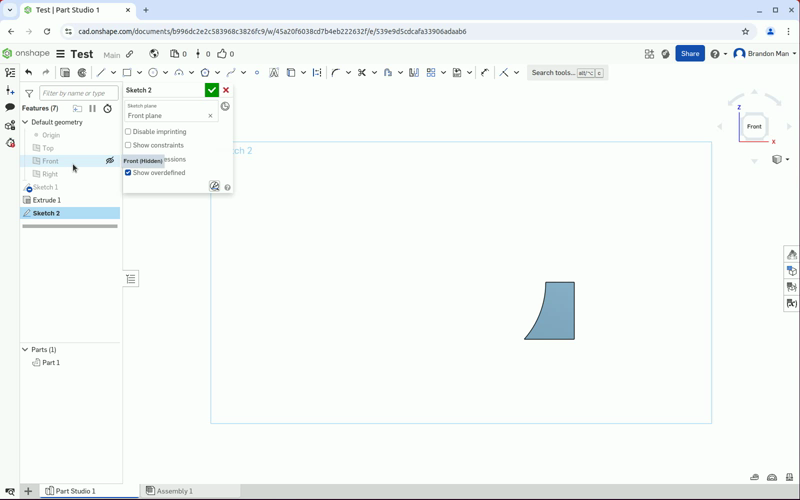
mouse_move(73, 352)
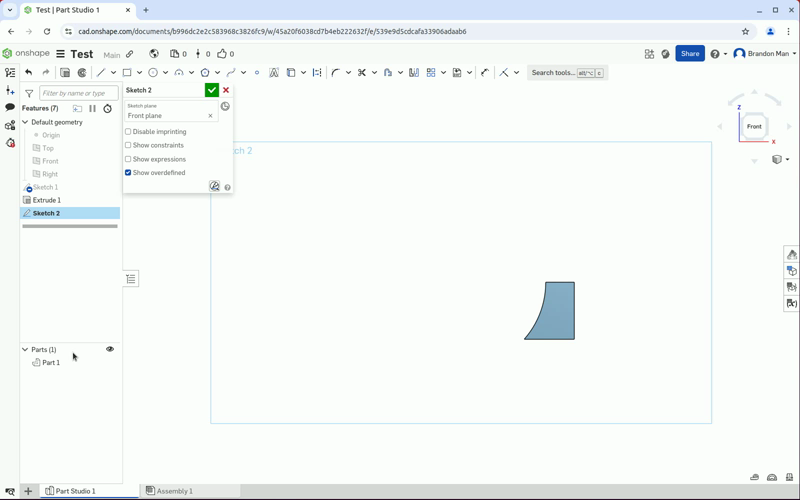
key(y)
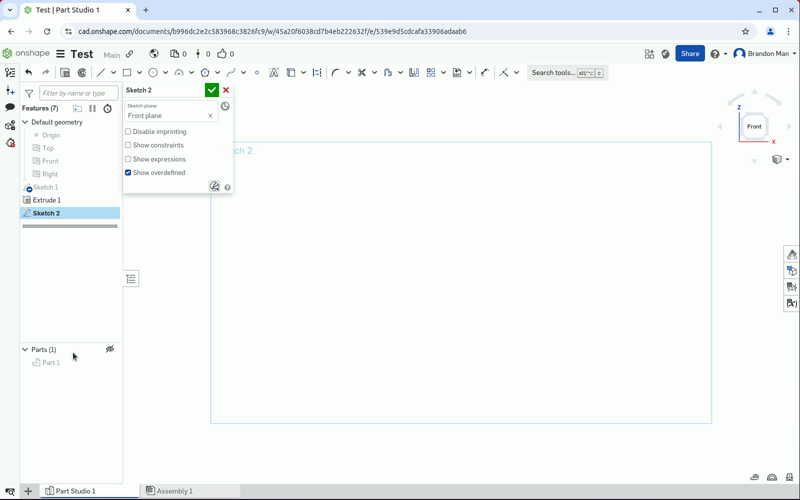
key(l)
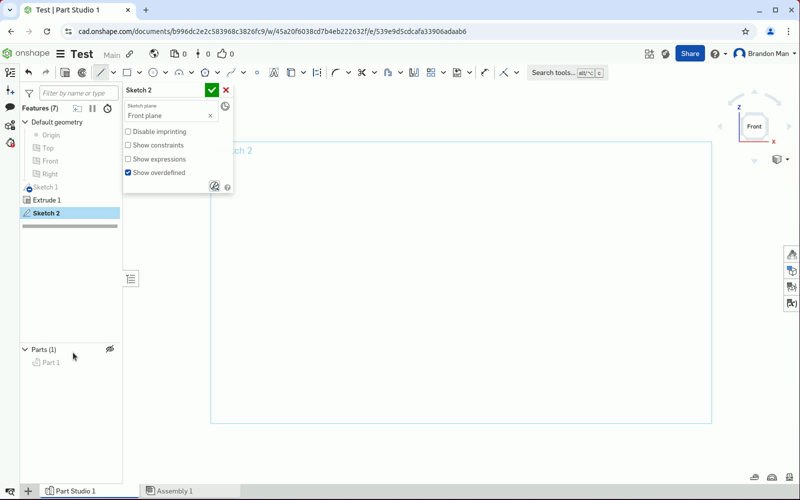
key_down(shift)
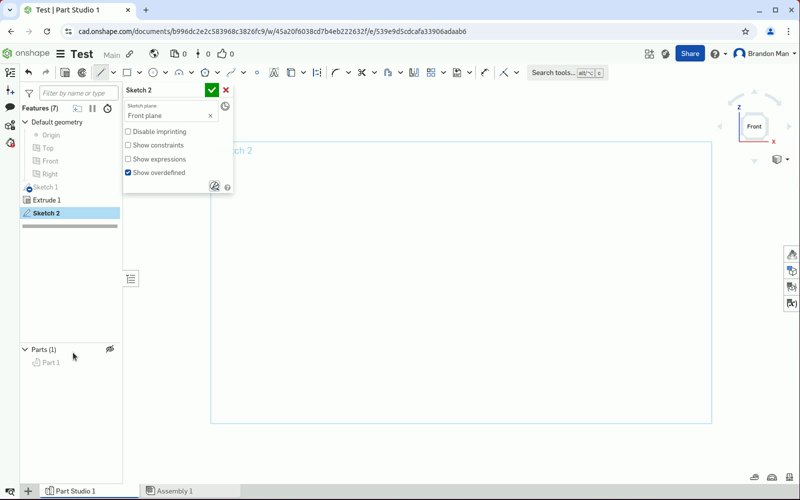
mouse_move(376, 282)
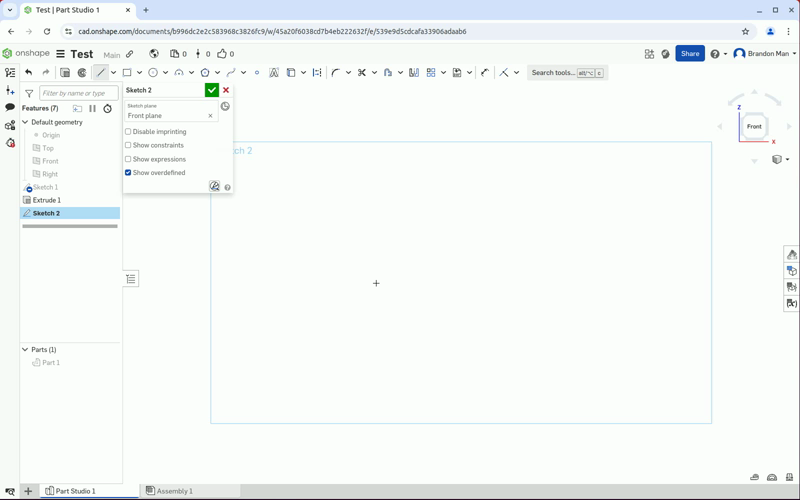
click(376, 282)
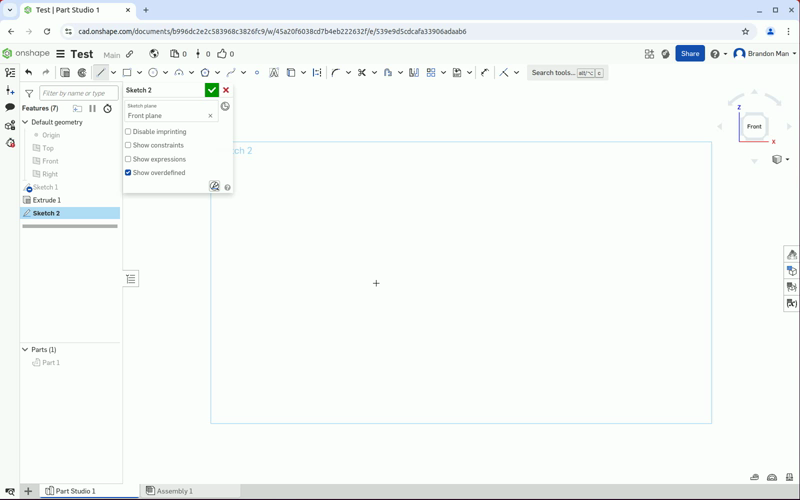
key_up(shift)
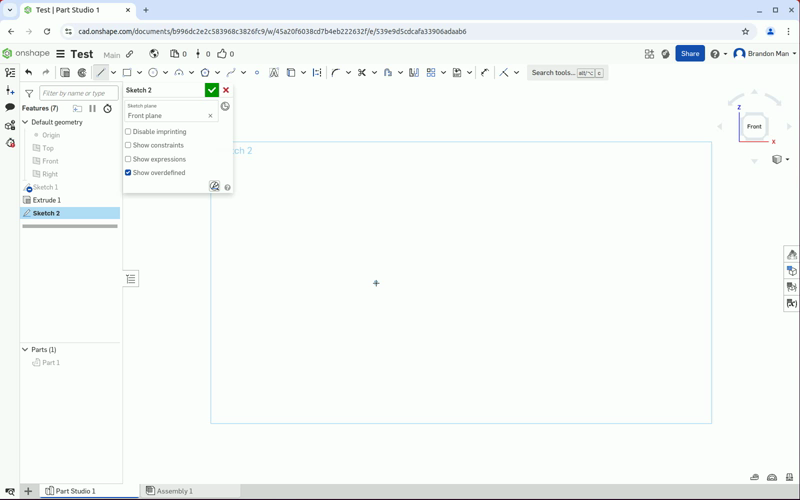
key_down(shift)
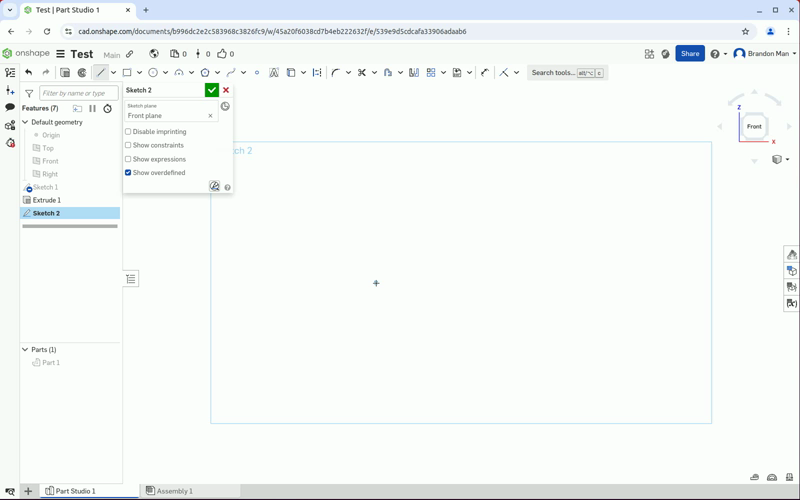
mouse_move(544, 282)
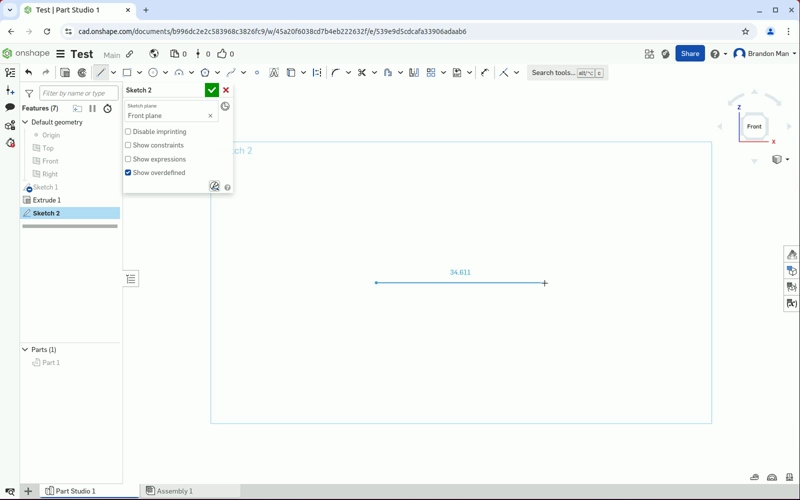
click(544, 282)
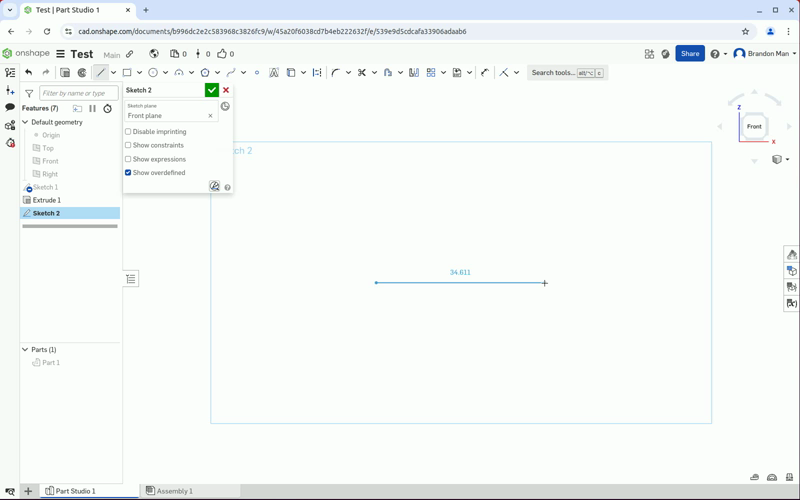
key_up(shift)
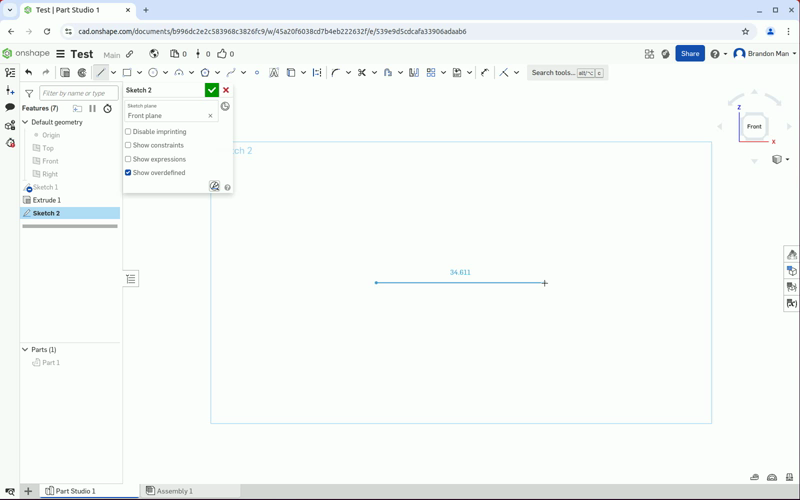
key(esc)
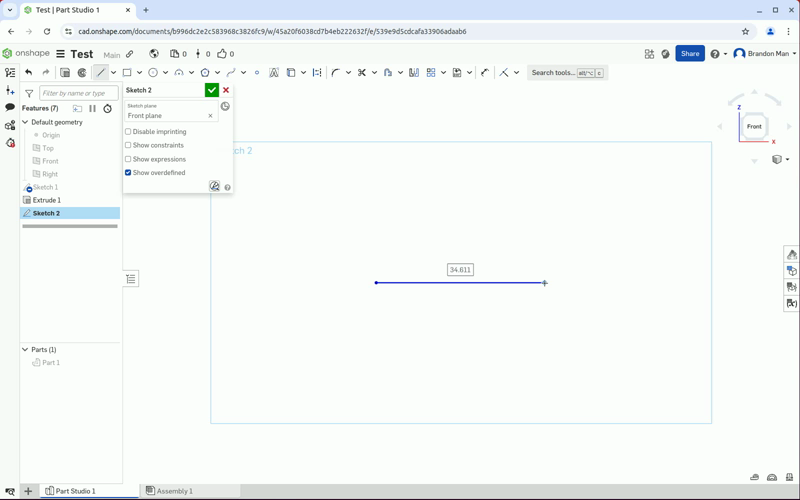
key(a)
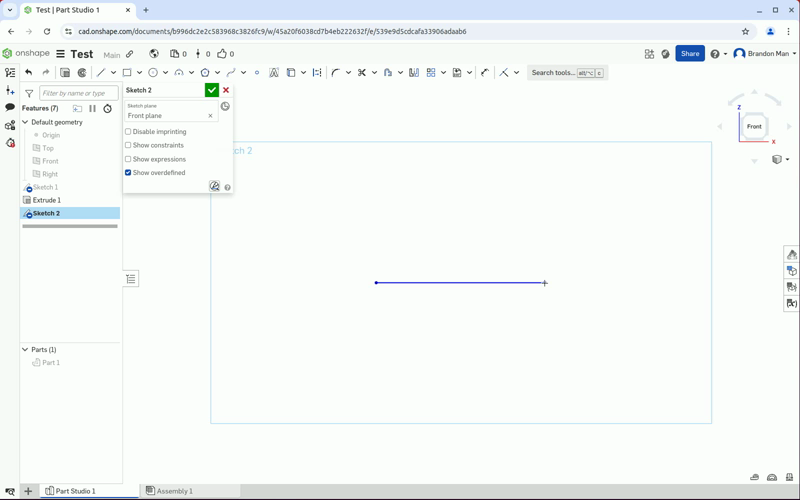
mouse_move(544, 282)
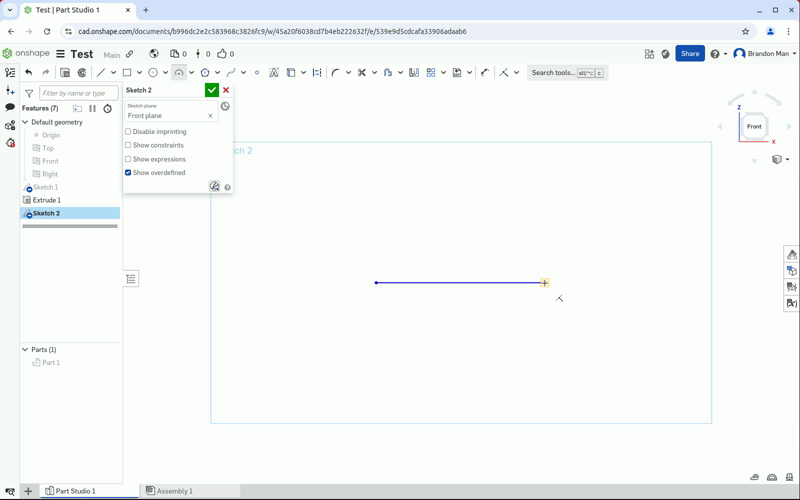
click(544, 282)
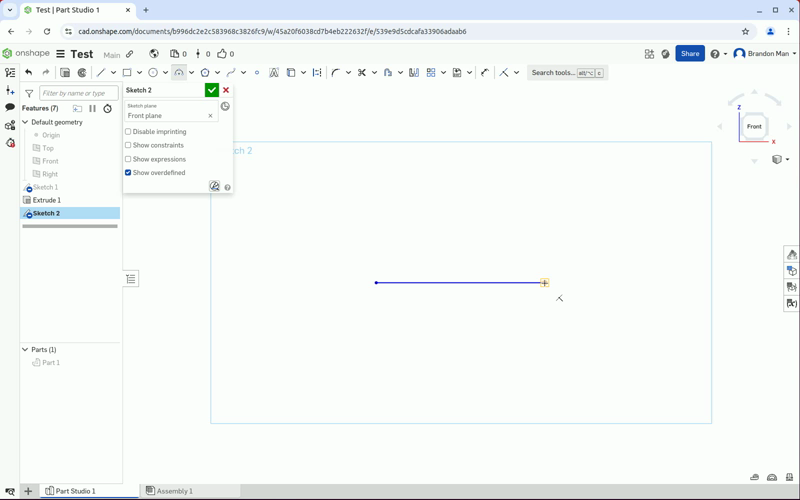
mouse_move(376, 282)
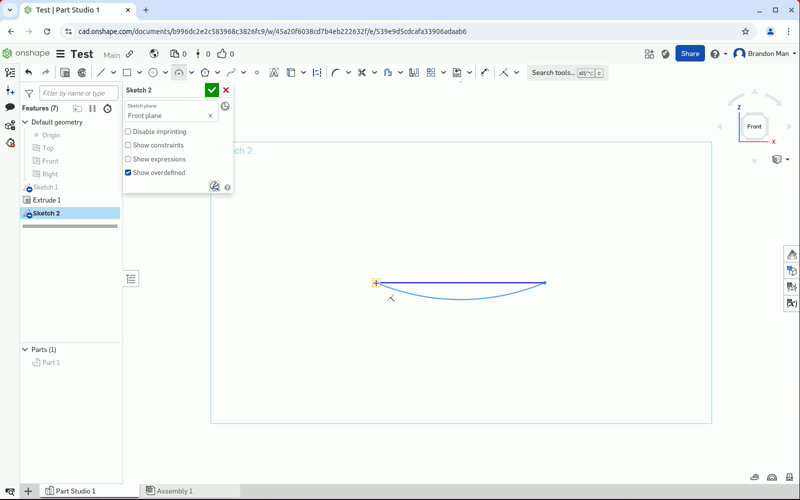
click(376, 282)
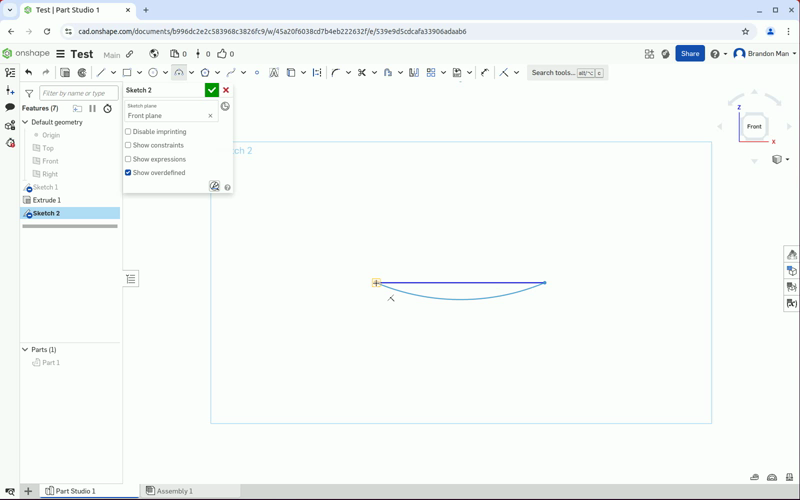
key_down(shift)
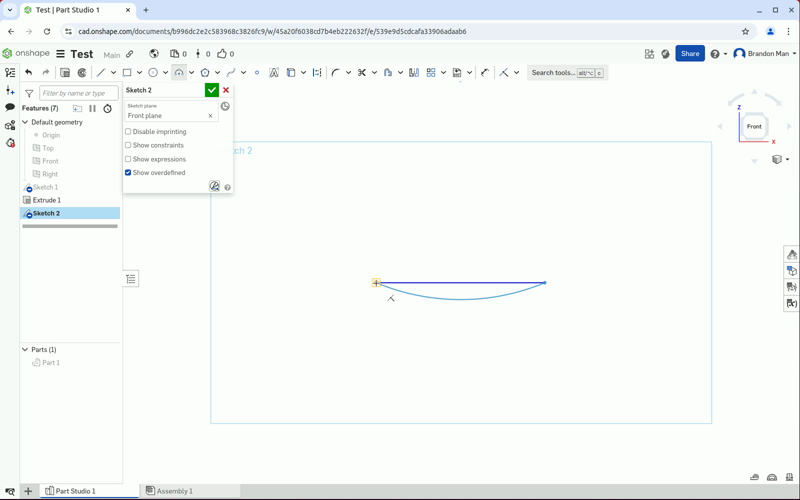
mouse_move(460, 198)
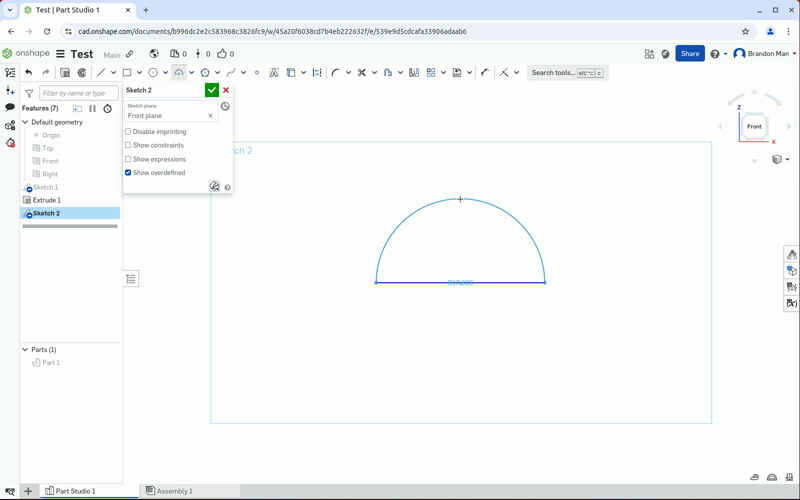
click(460, 198)
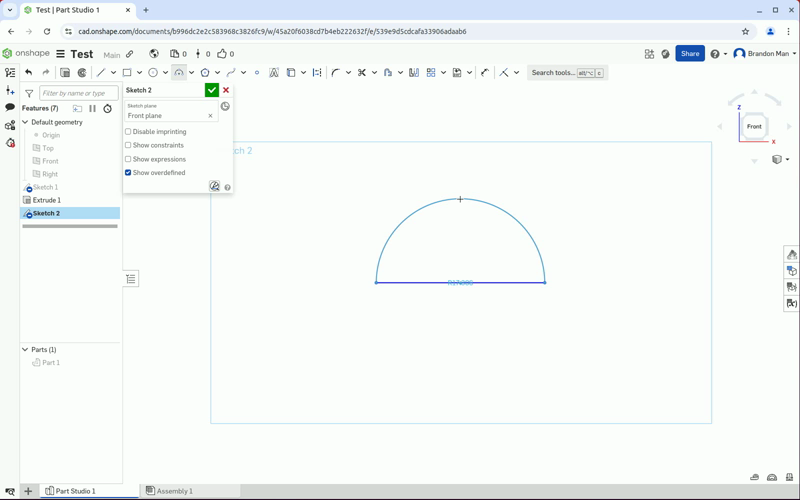
key_up(shift)
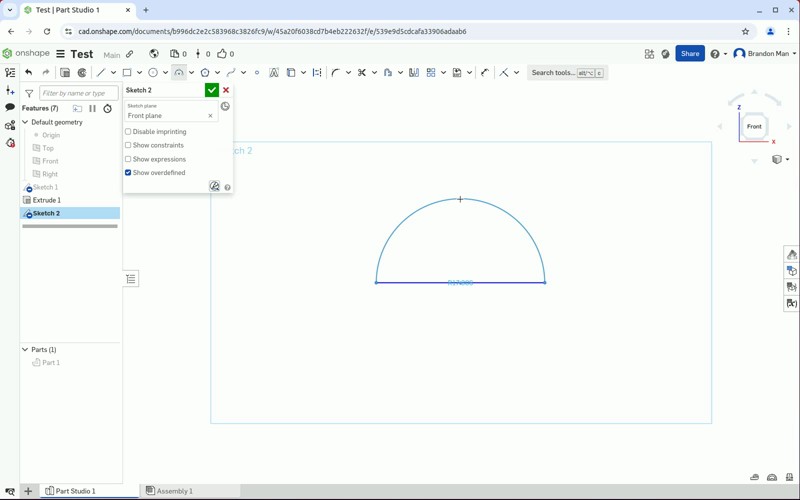
key(esc)
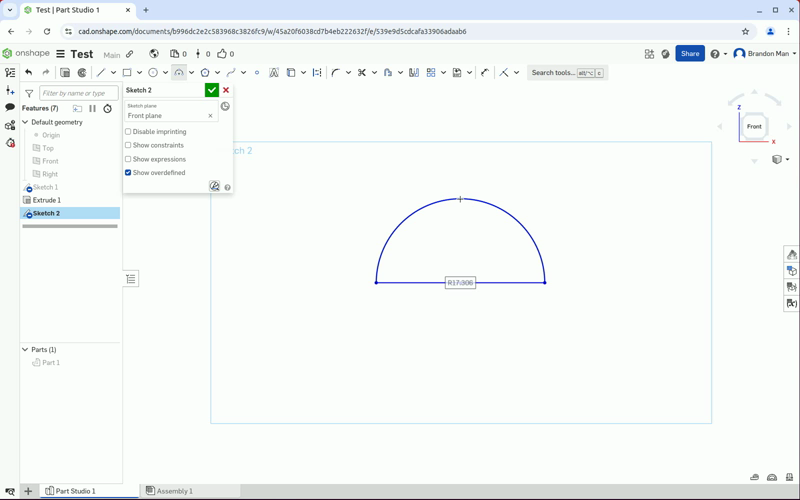
mouse_move(486, 262)
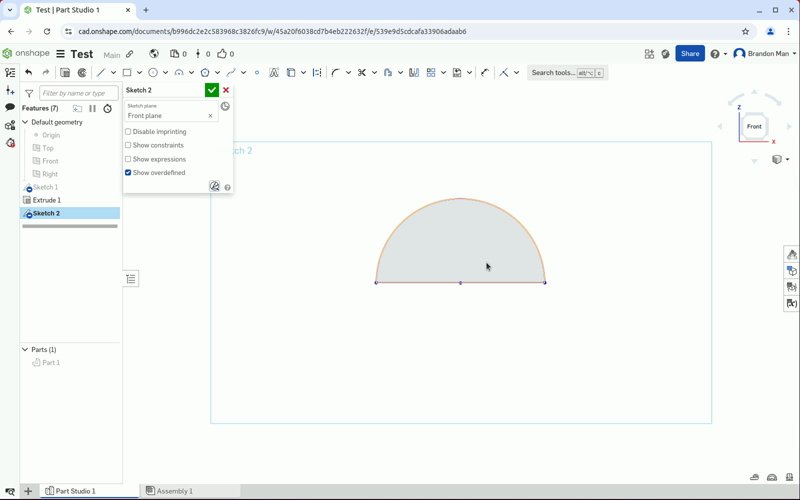
scroll(6)
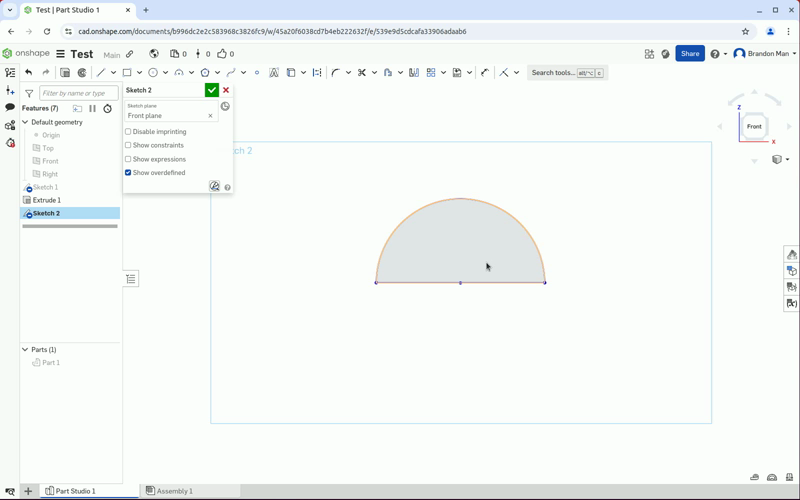
scroll(6)
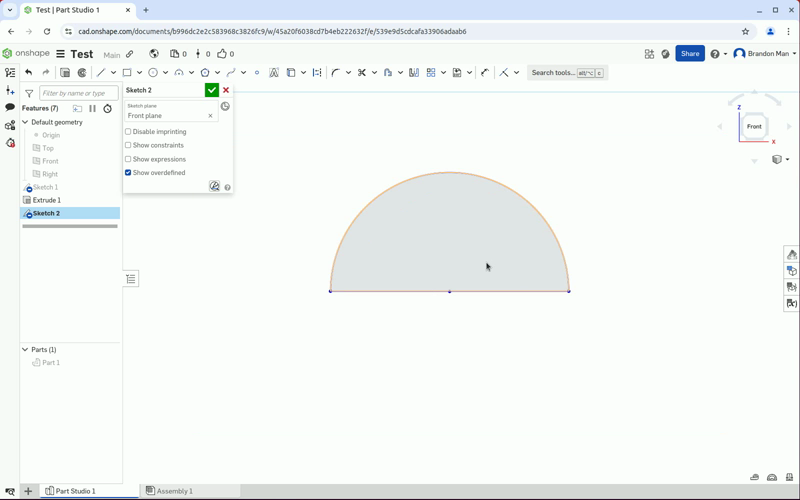
scroll(6)
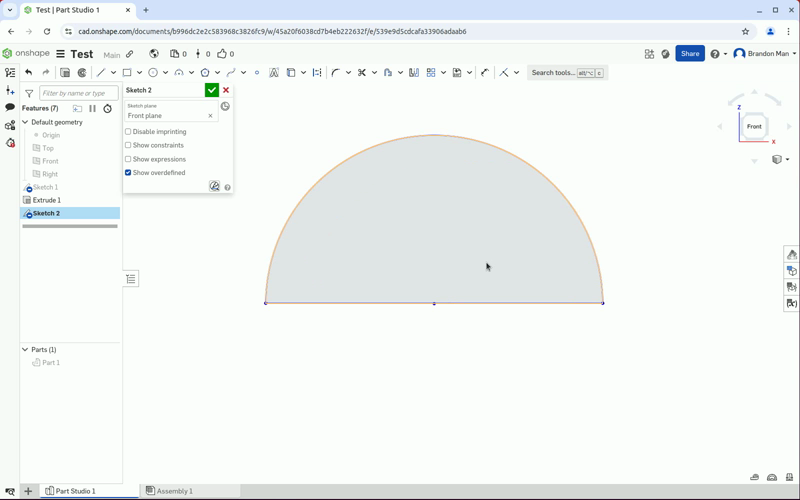
scroll(6)
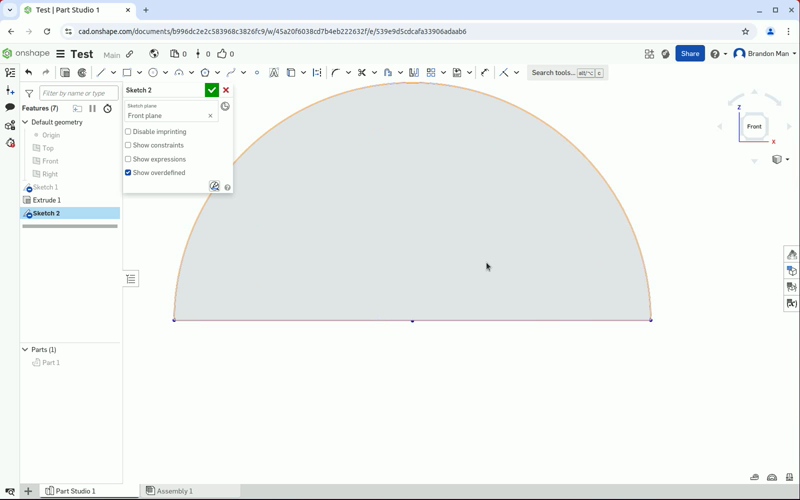
scroll(6)
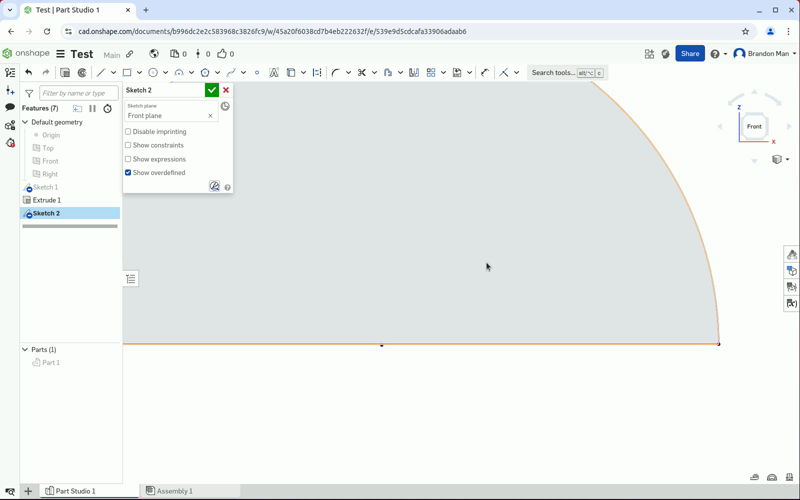
scroll(6)
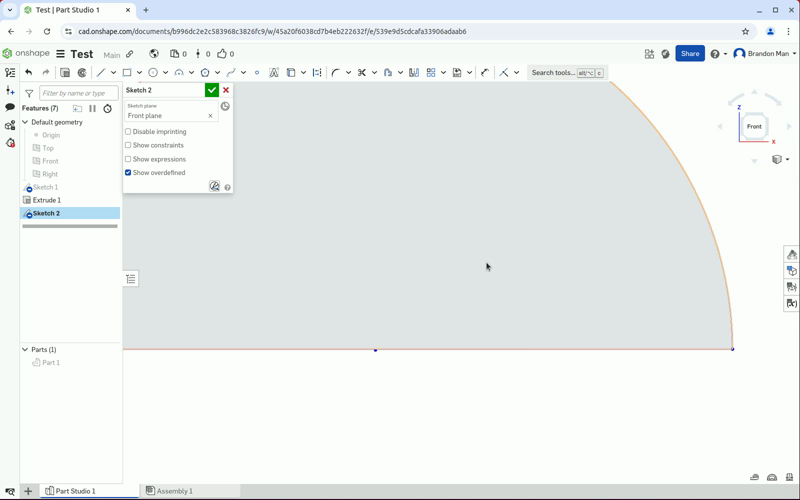
scroll(6)
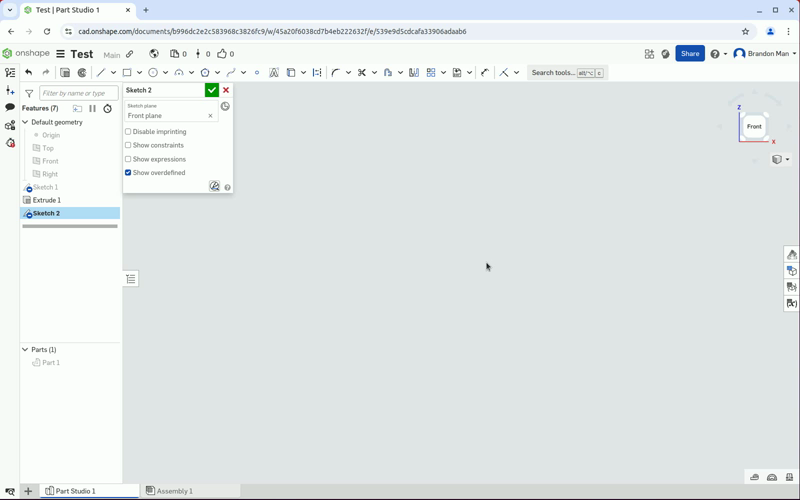
click(486, 262)
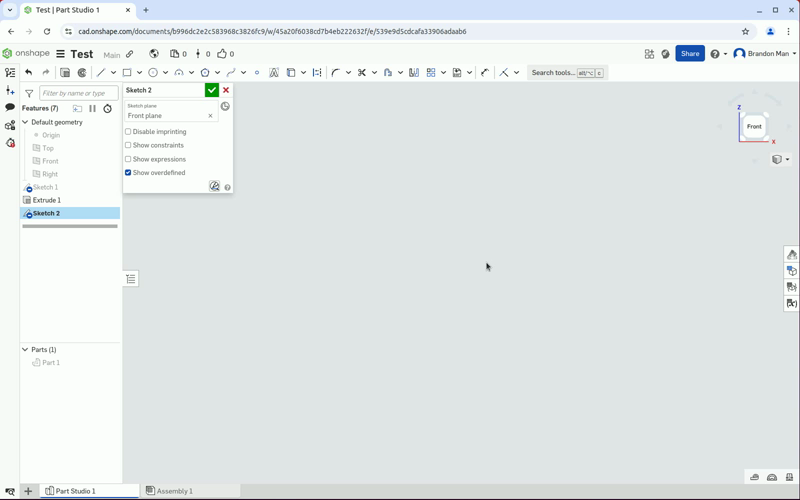
scroll(-6)
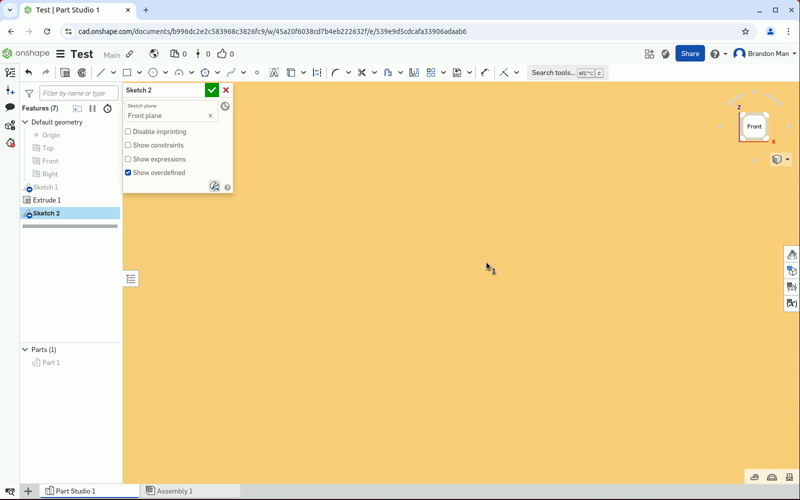
scroll(-6)
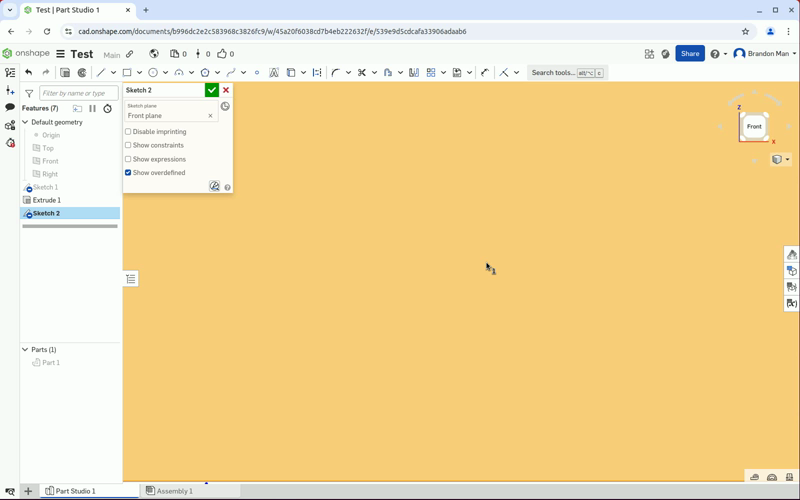
scroll(-6)
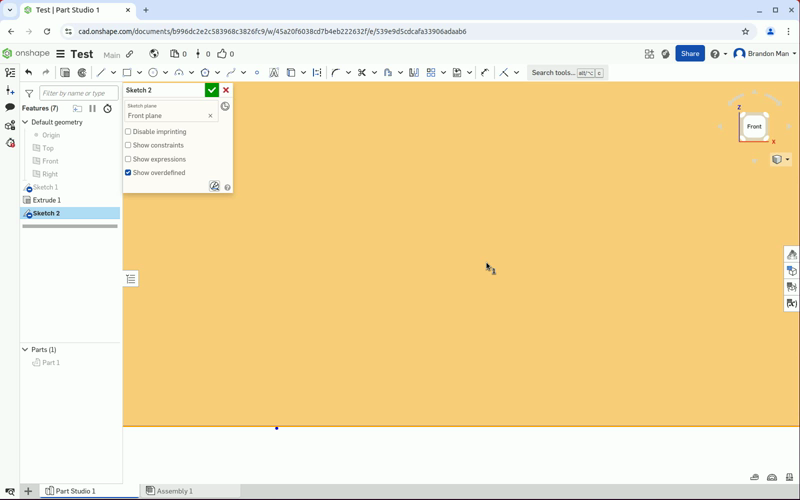
scroll(-6)
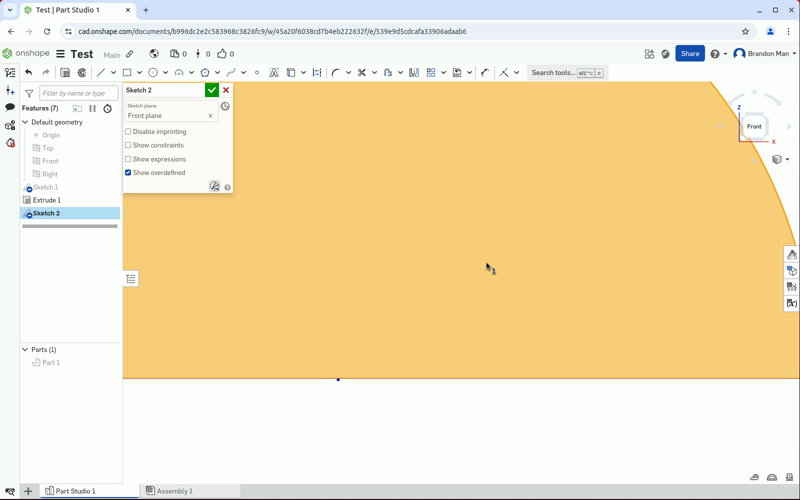
scroll(-6)
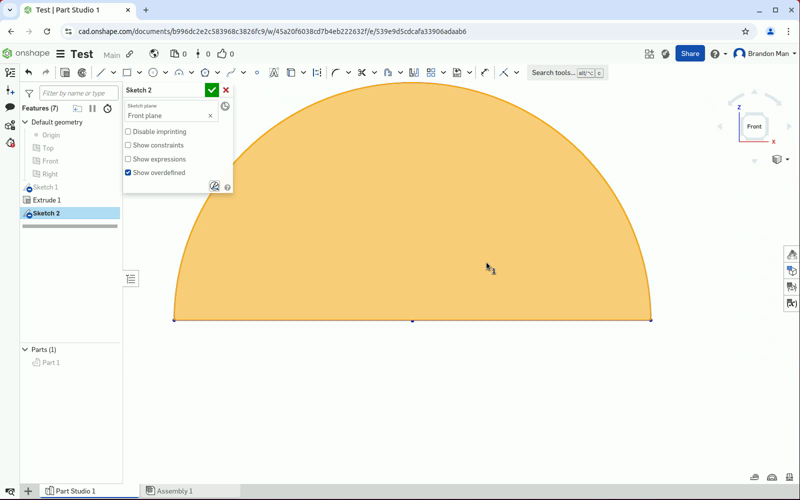
scroll(-6)
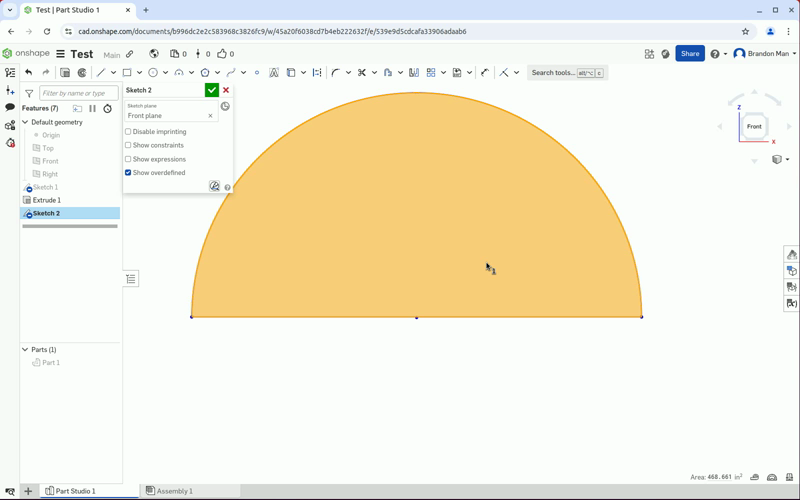
scroll(-6)
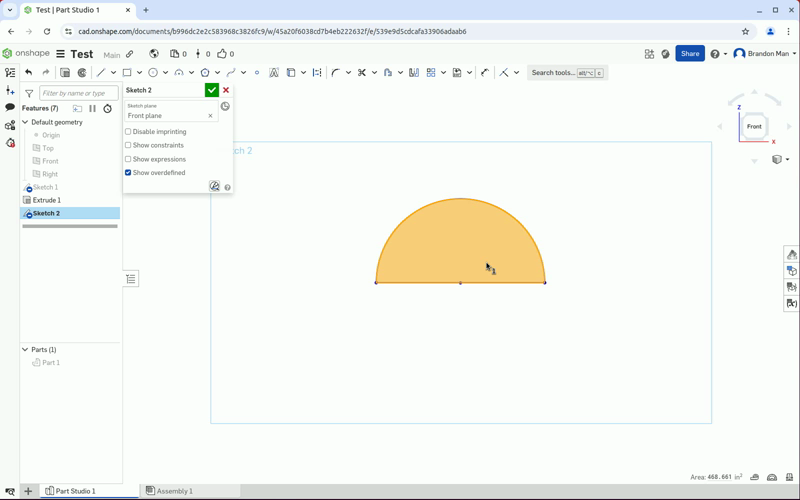
mouse_move(73, 352)
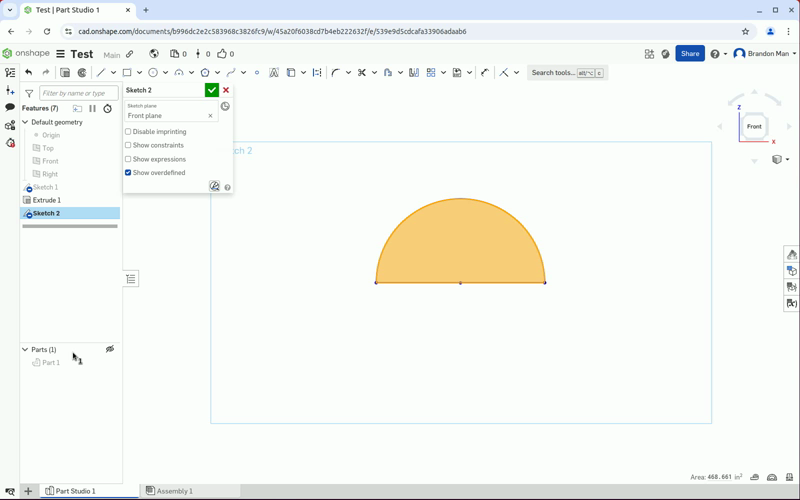
key(shift+y)
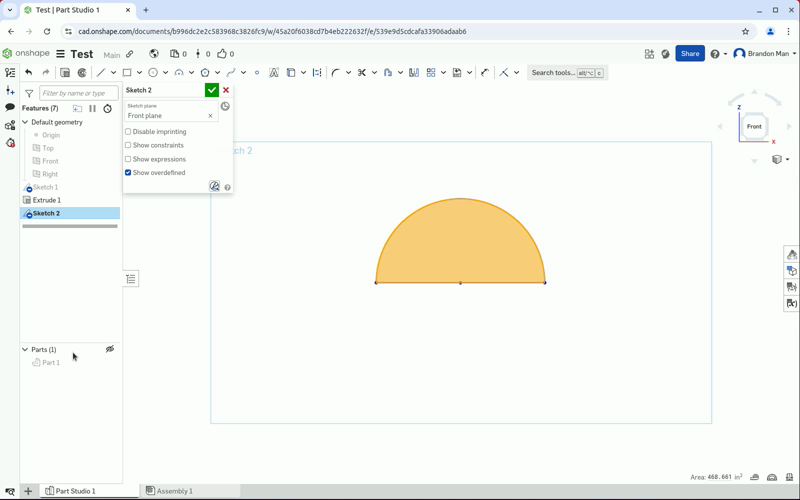
key(shift+e)
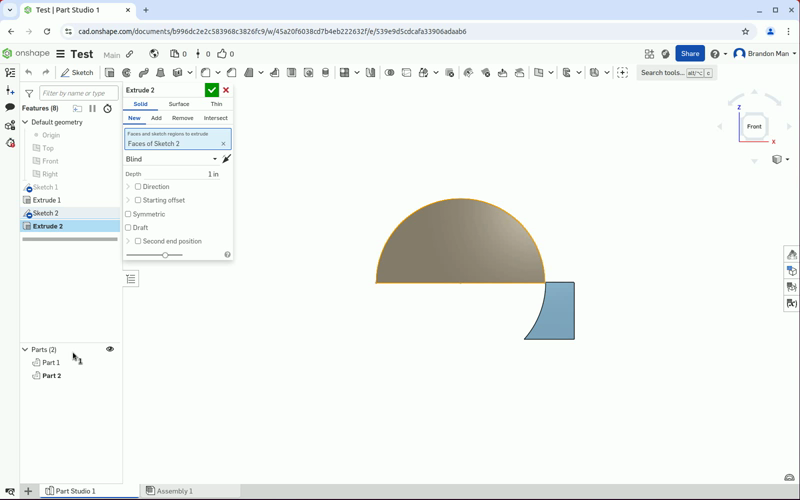
mouse_move(143, 106)
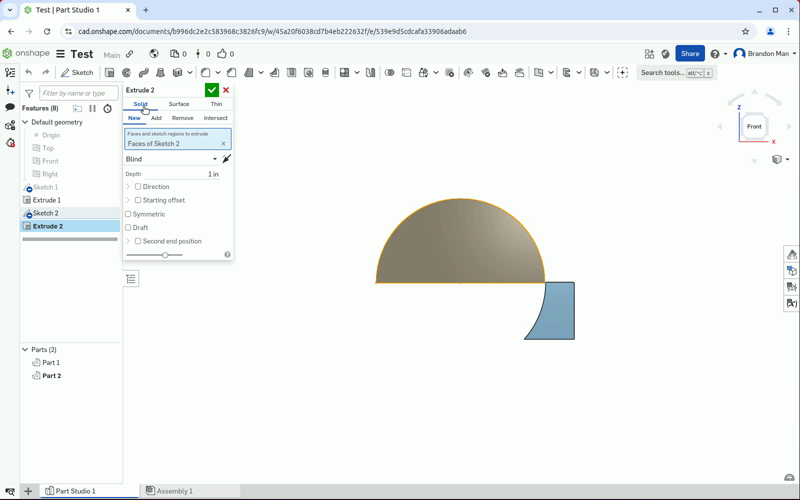
click(143, 106)
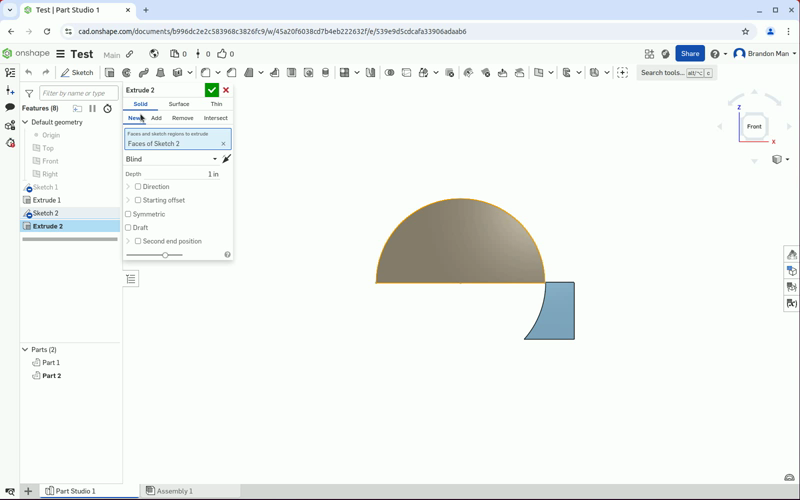
mouse_move(137, 120)
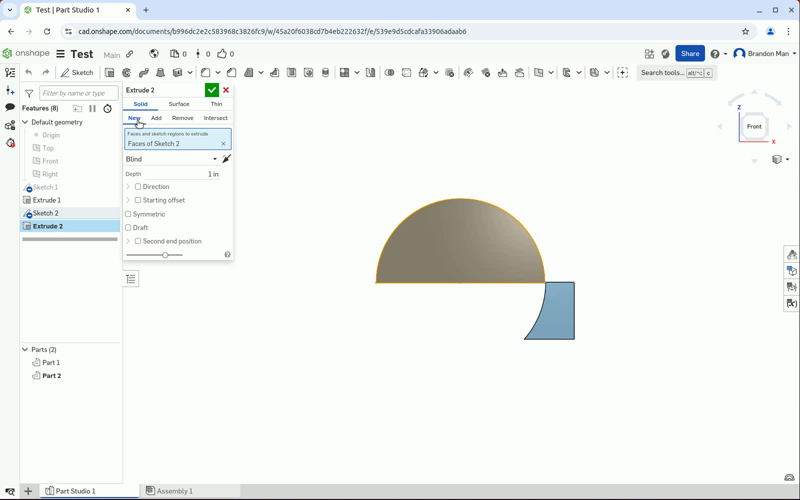
click(137, 120)
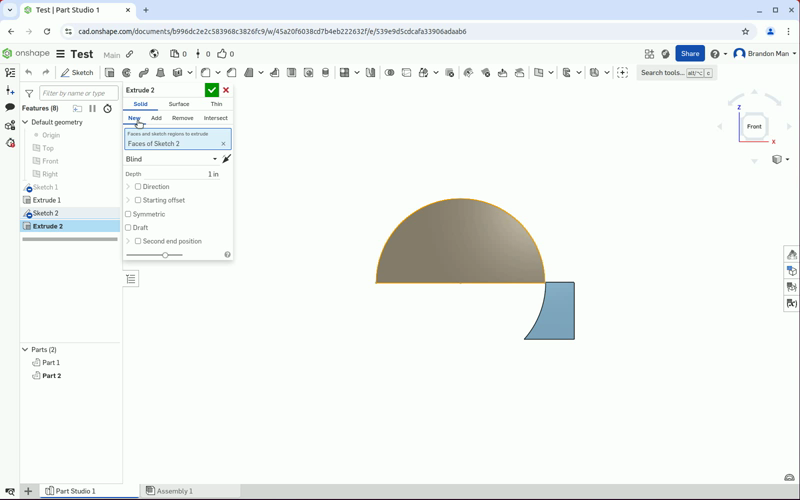
key(tab, 4)
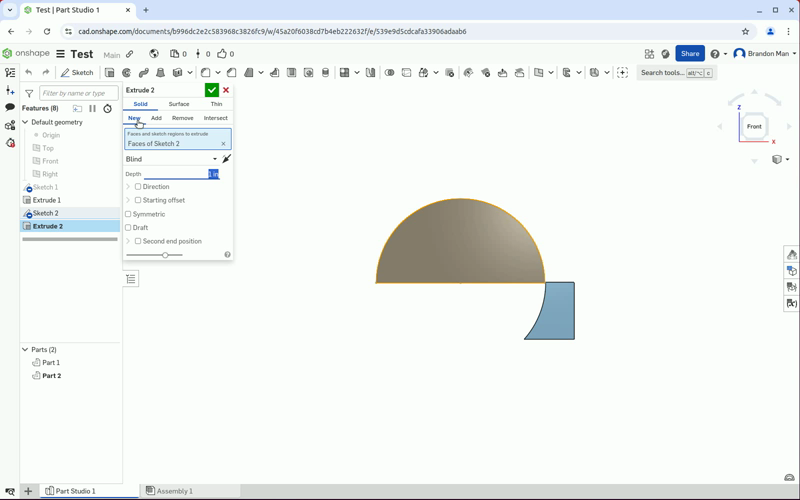
text(2.889)
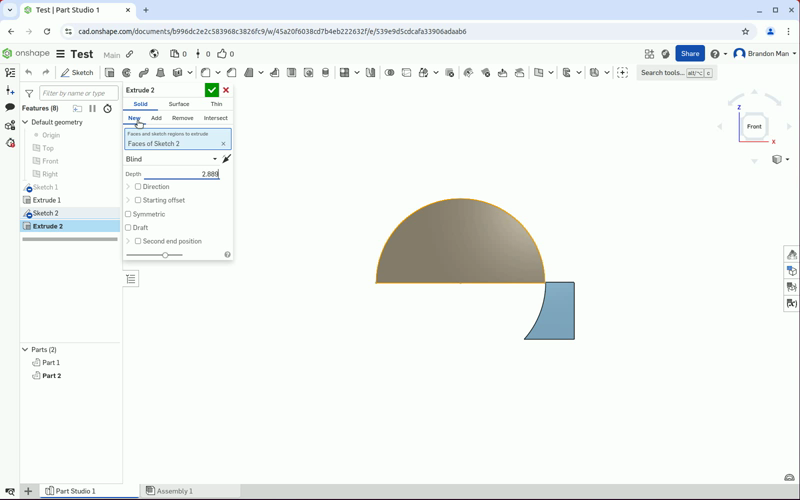
key(enter)
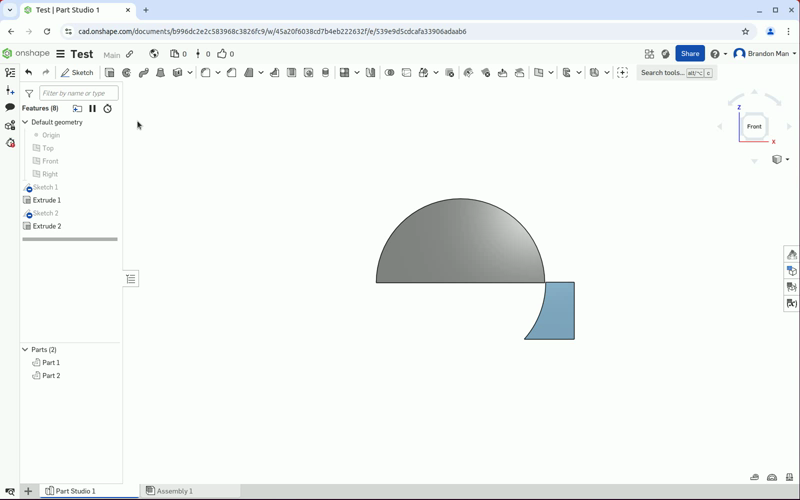
key(shift+h)
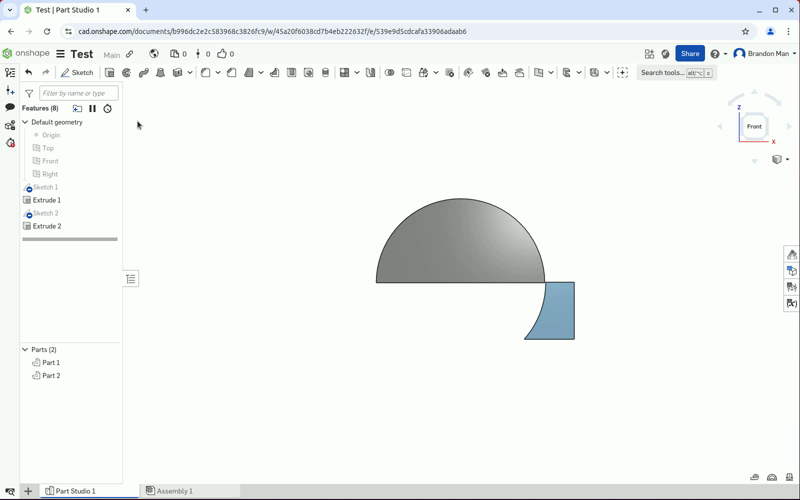
key(shift+h)
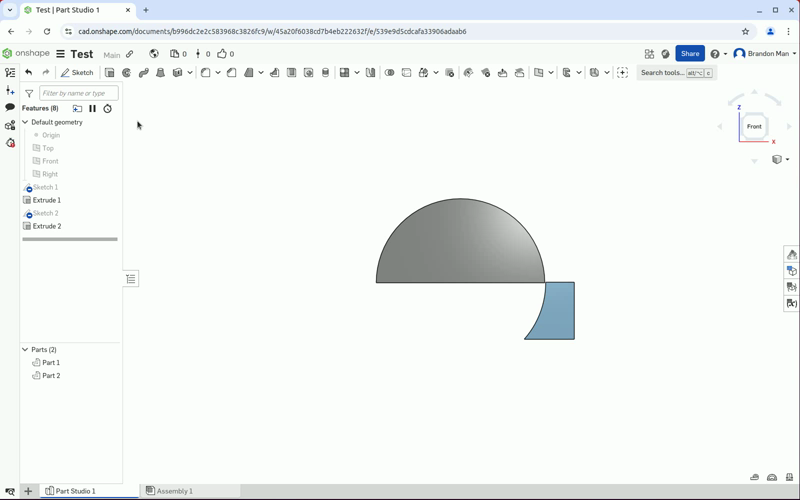
mouse_move(73, 189)
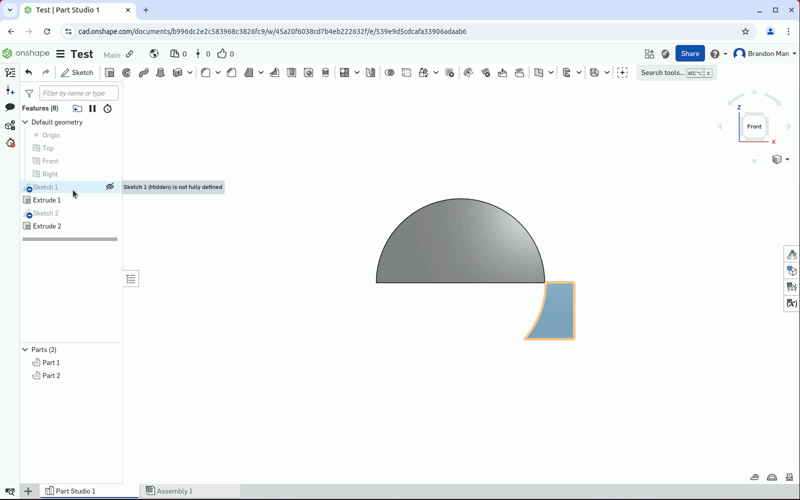
click(73, 189)
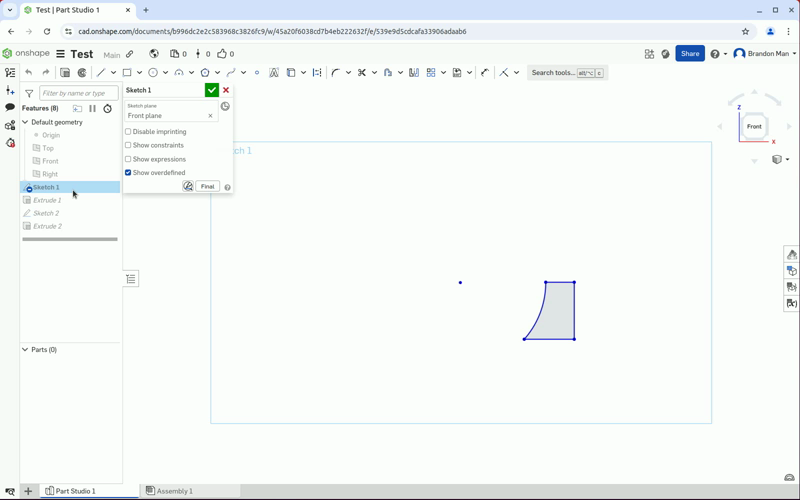
mouse_move(229, 92)
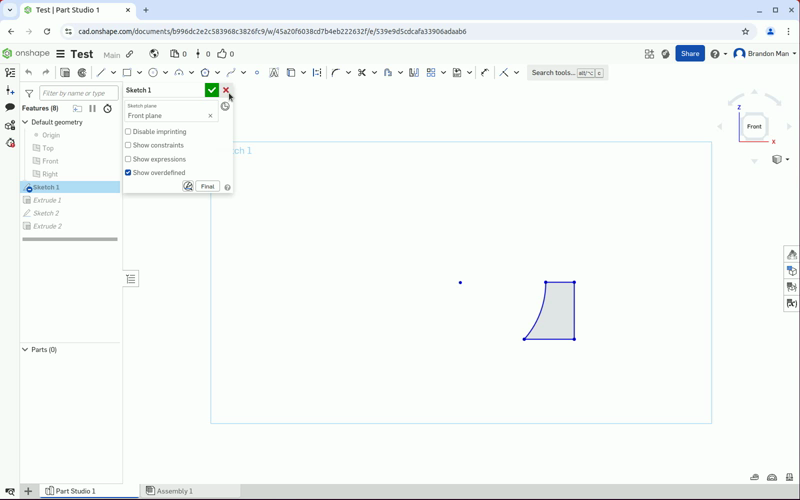
click(229, 92)
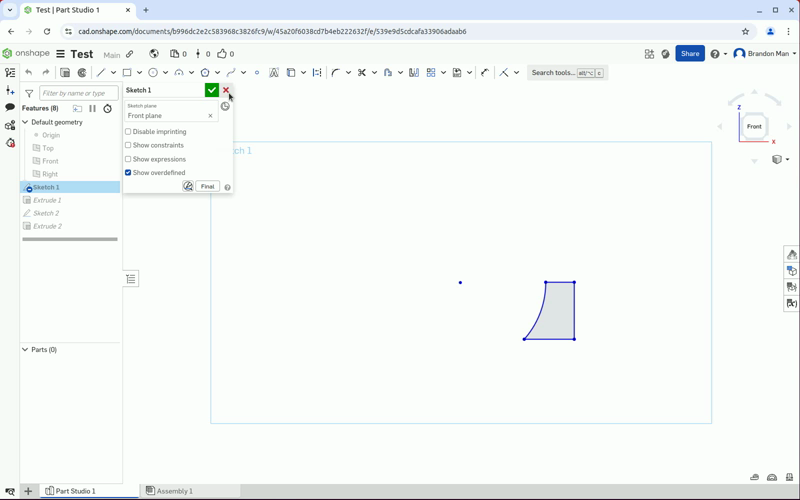
key(shift+s)
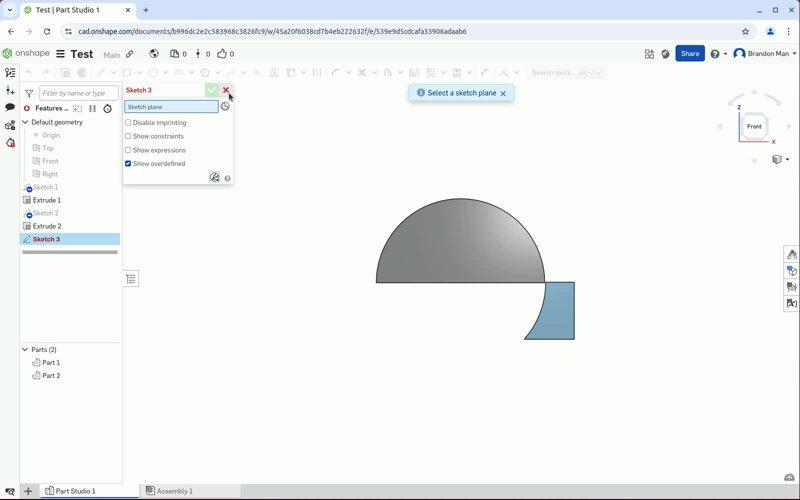
mouse_move(73, 163)
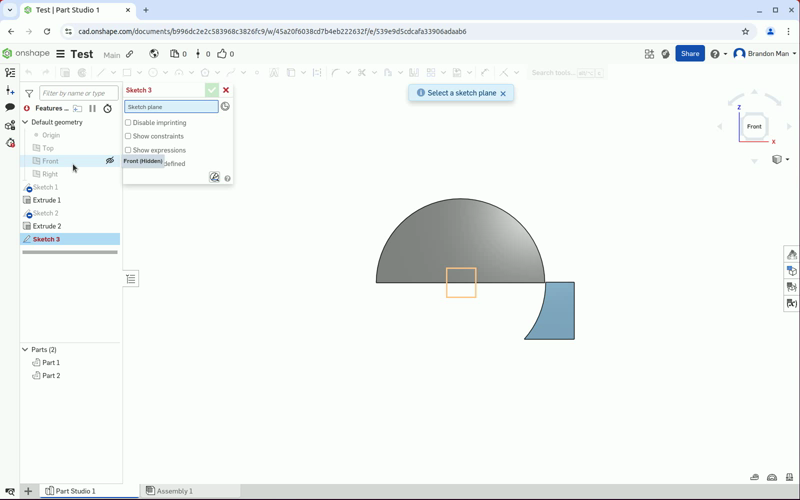
click(73, 163)
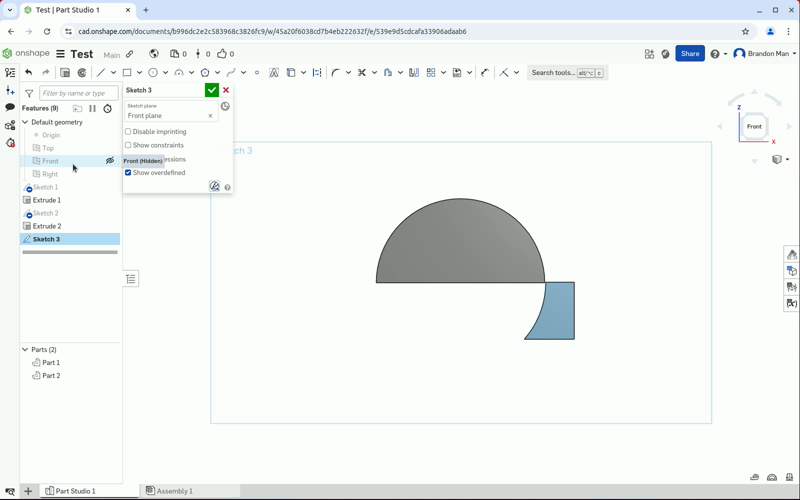
mouse_move(73, 352)
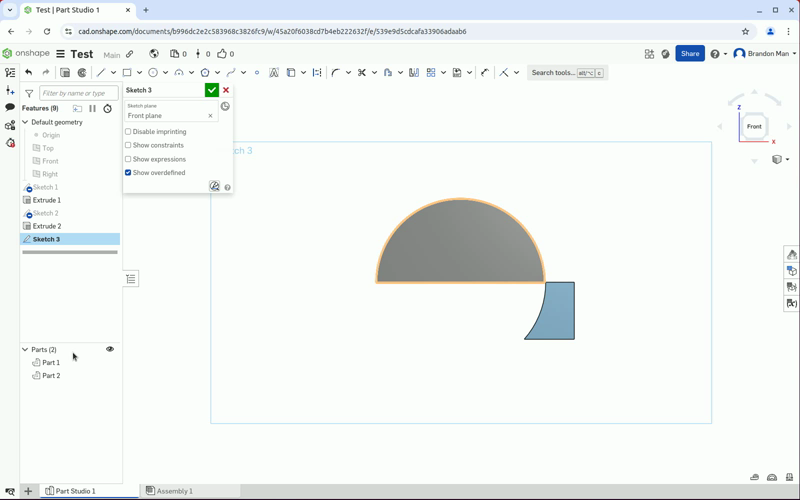
key(y)
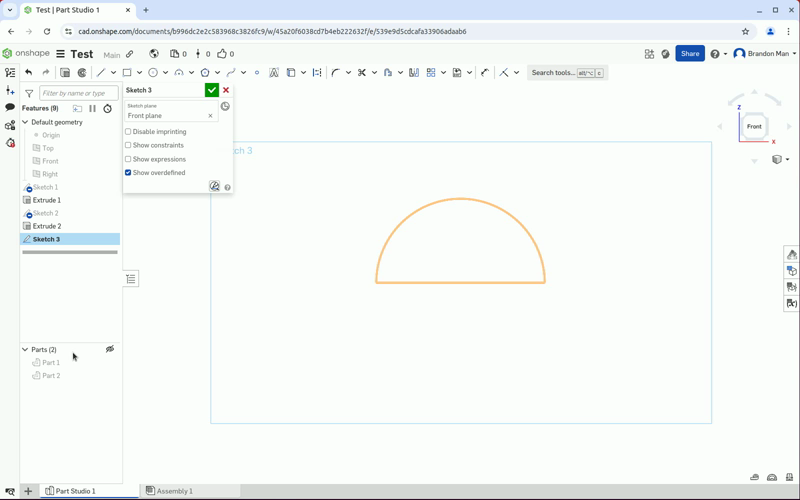
key(l)
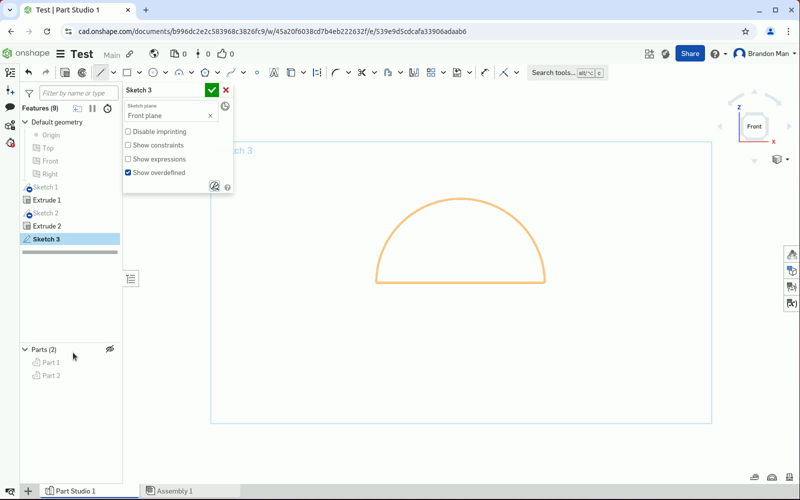
key_down(shift)
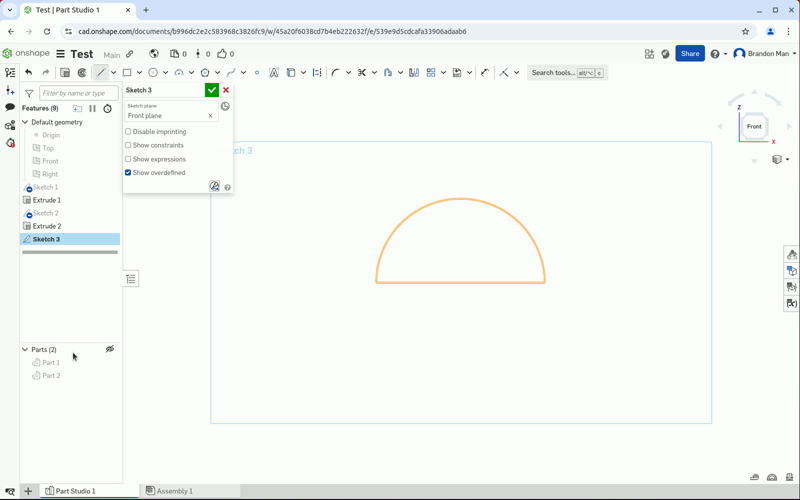
mouse_move(348, 339)
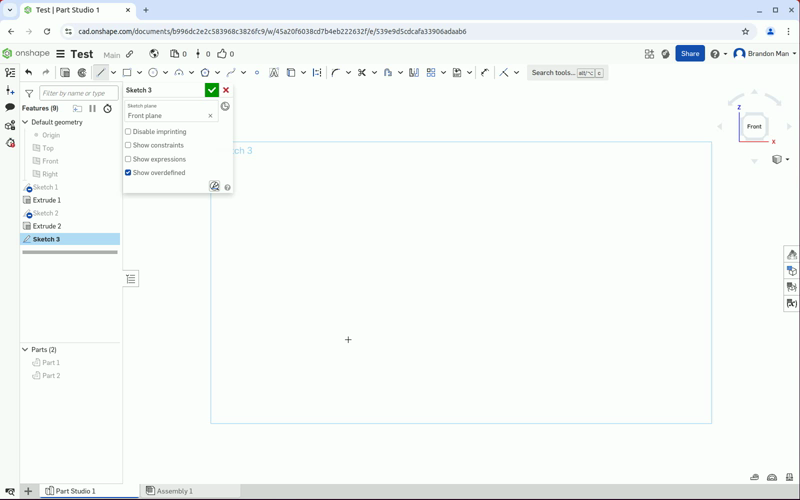
click(348, 339)
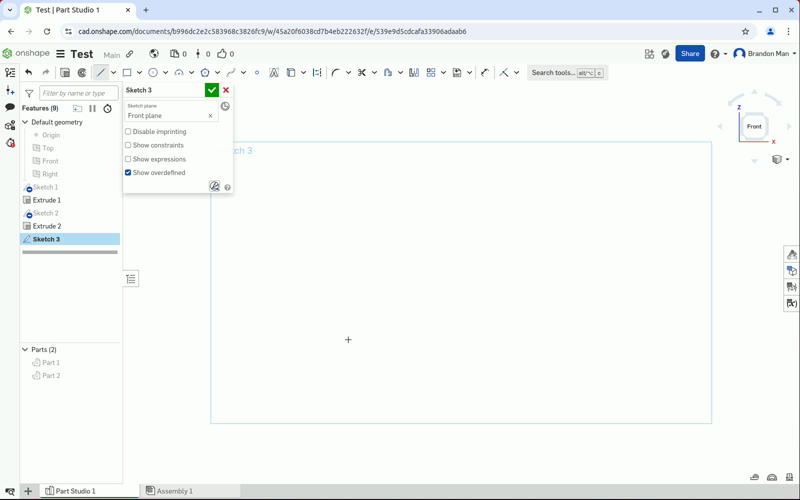
key_up(shift)
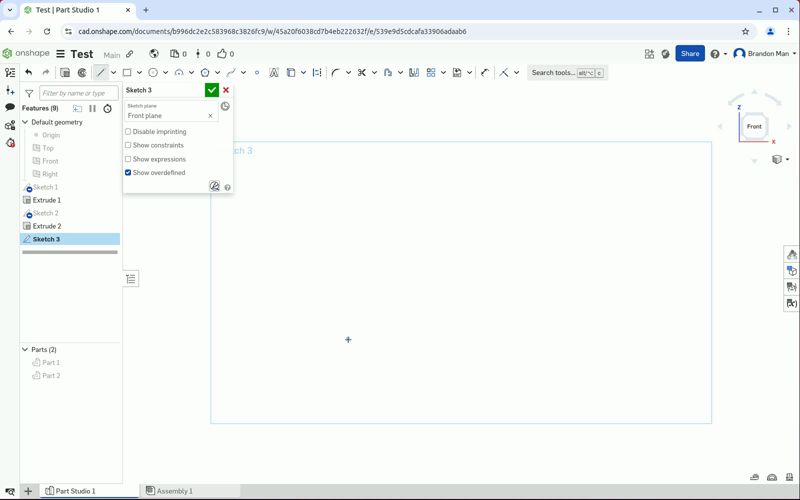
key_down(shift)
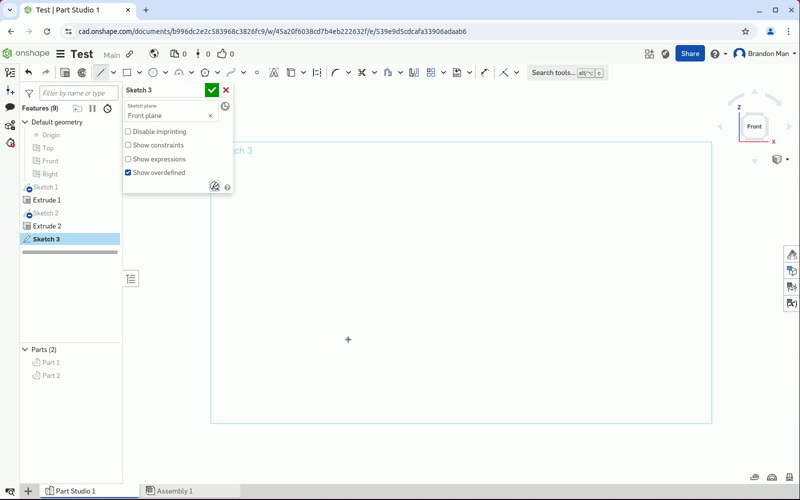
mouse_move(378, 339)
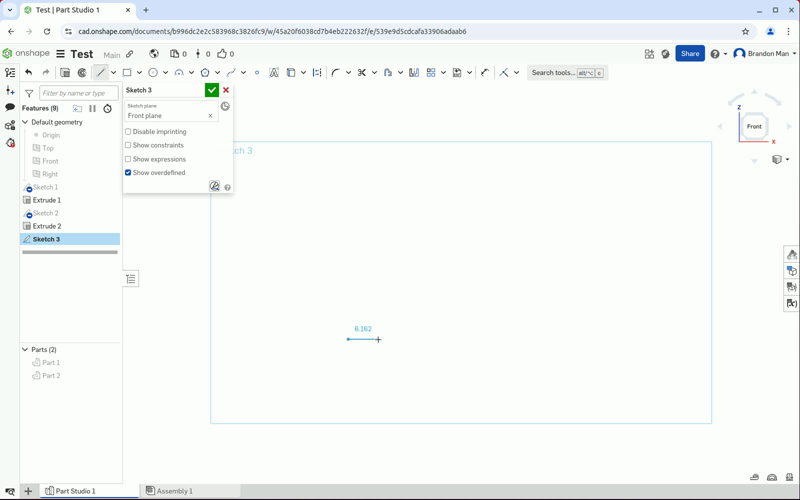
mouse_move(398, 339)
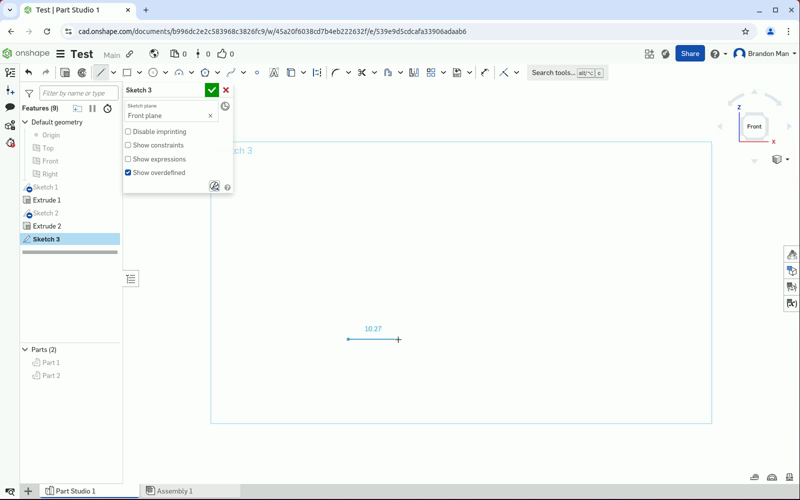
click(398, 339)
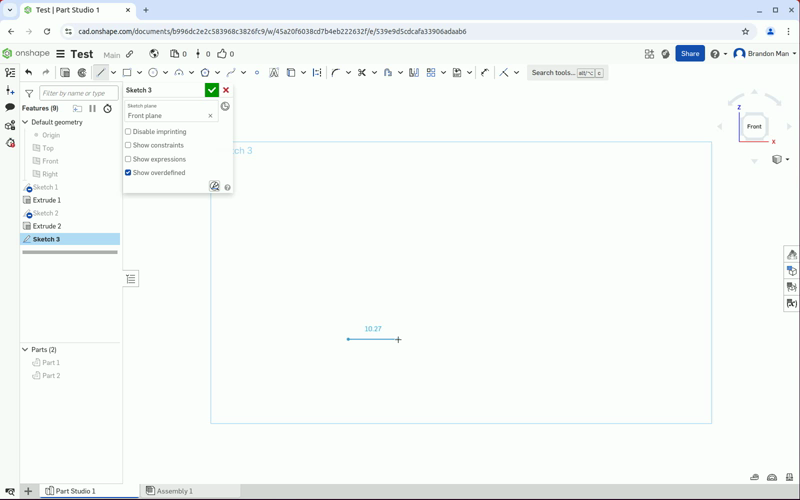
key_up(shift)
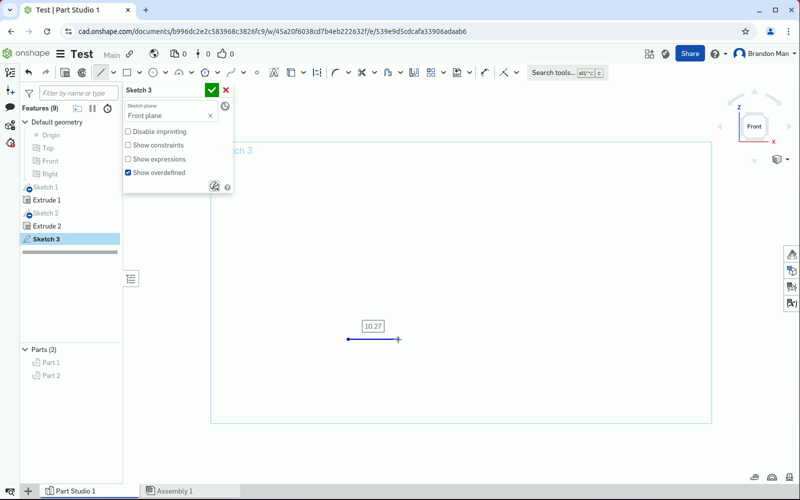
key(esc)
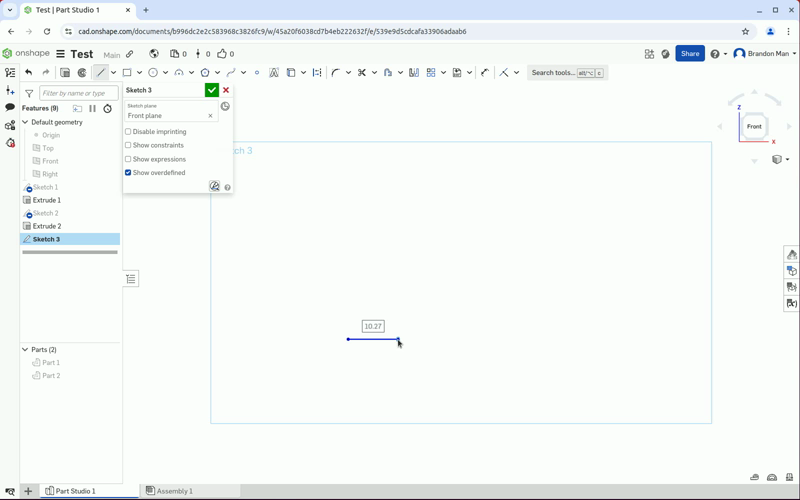
key(a)
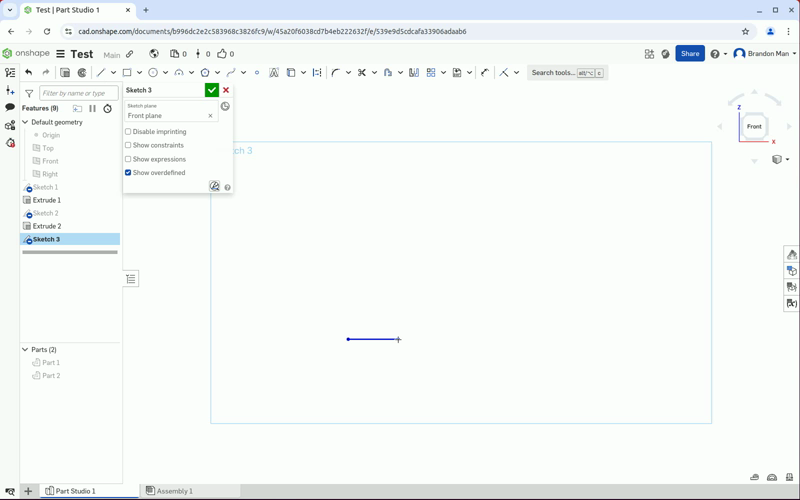
mouse_move(398, 339)
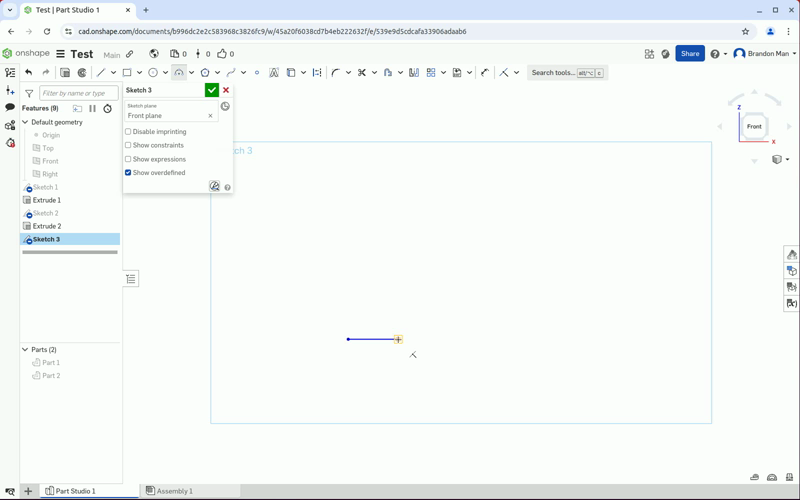
click(398, 339)
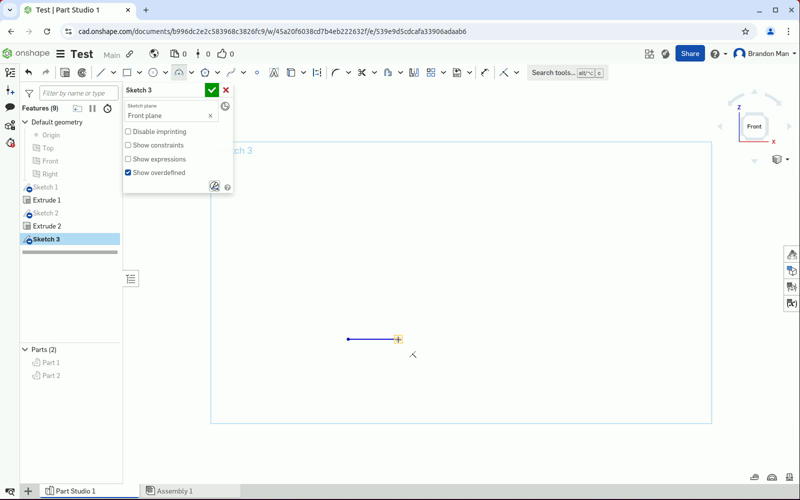
key_down(shift)
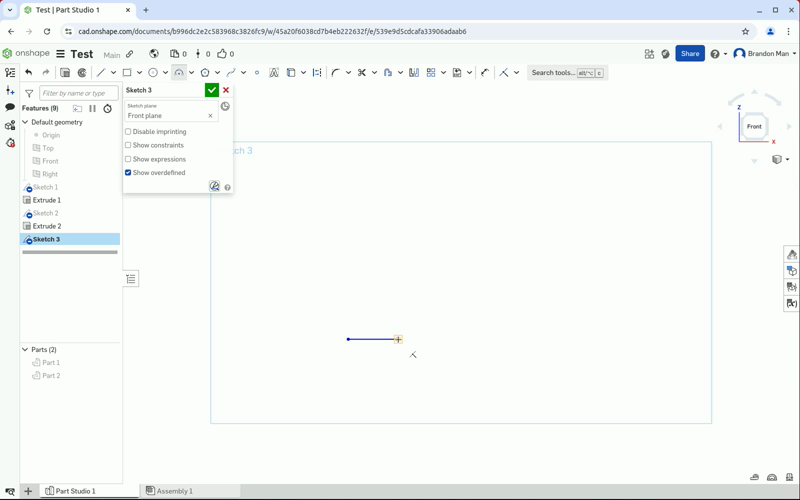
mouse_move(377, 282)
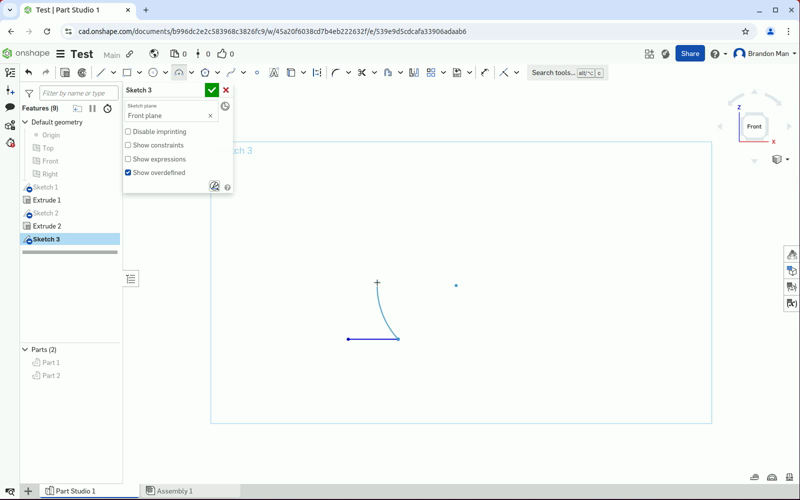
click(377, 282)
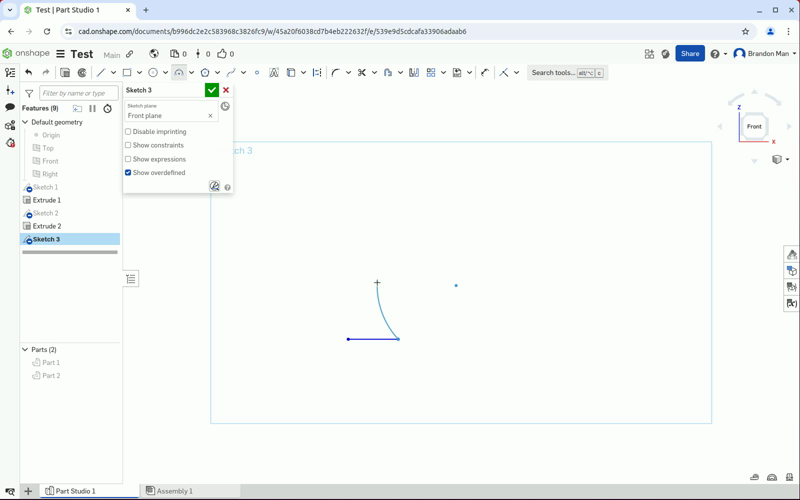
mouse_move(382, 312)
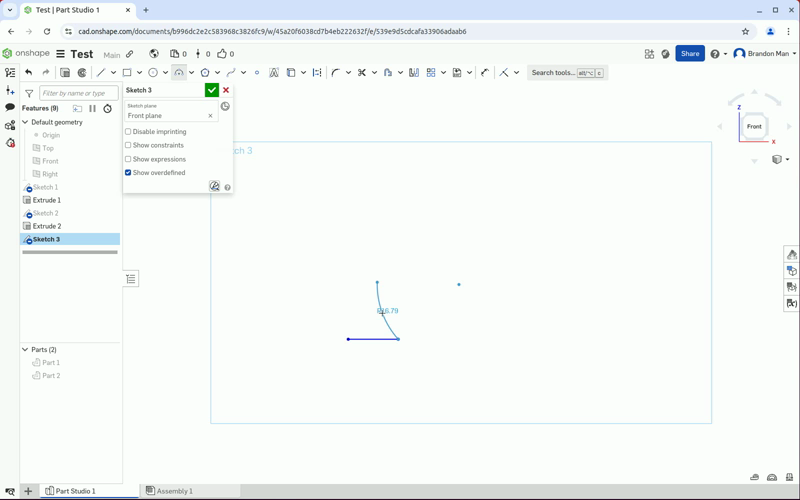
click(382, 312)
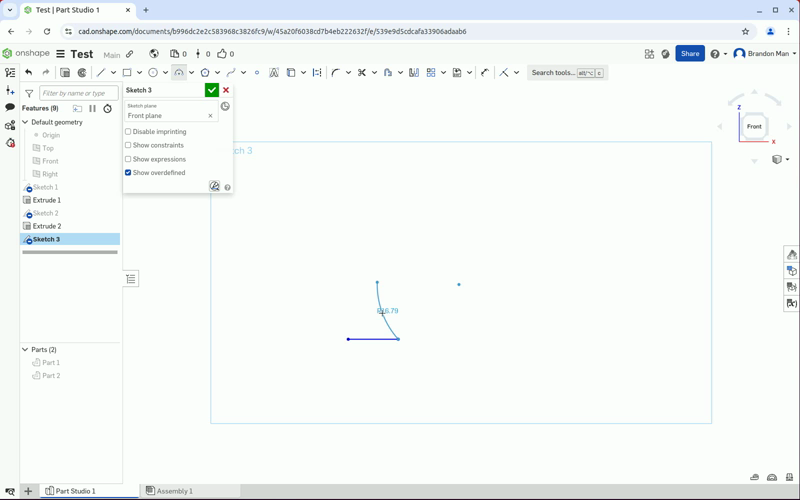
key_up(shift)
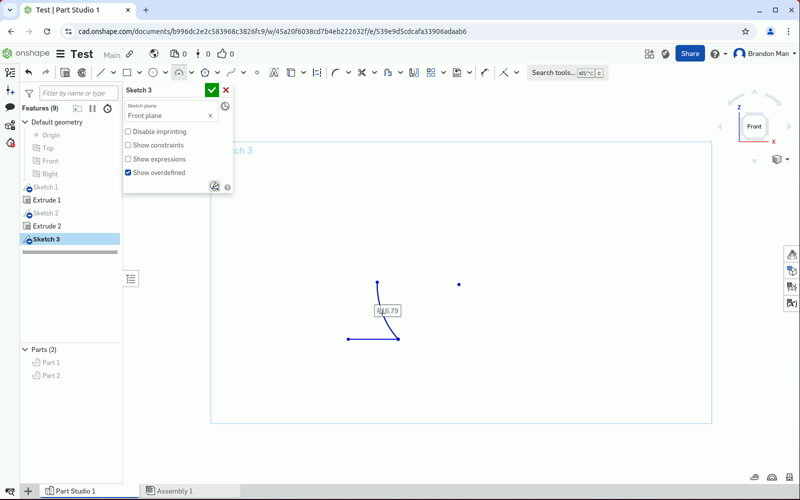
key(esc)
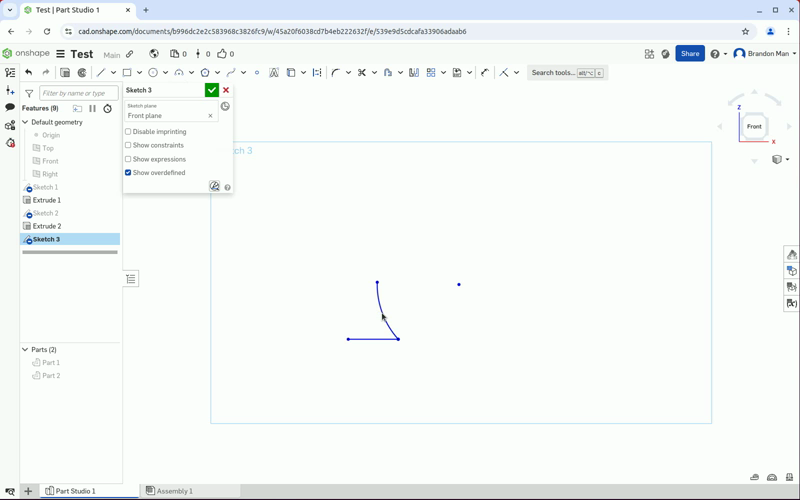
key(l)
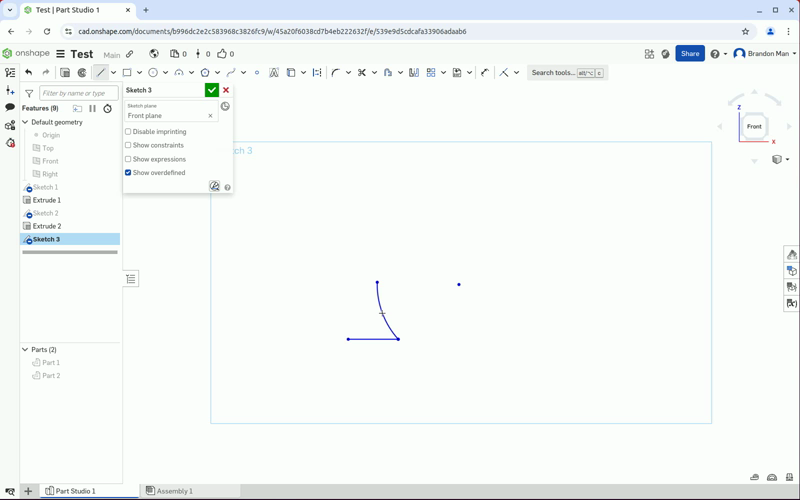
mouse_move(377, 282)
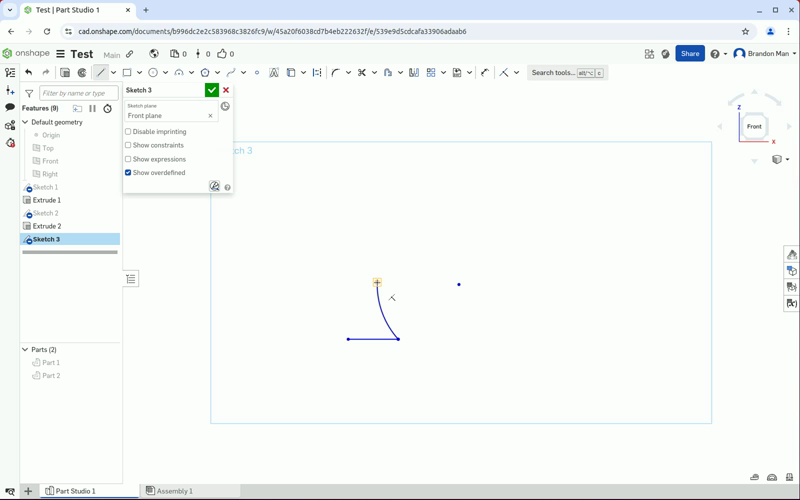
click(377, 282)
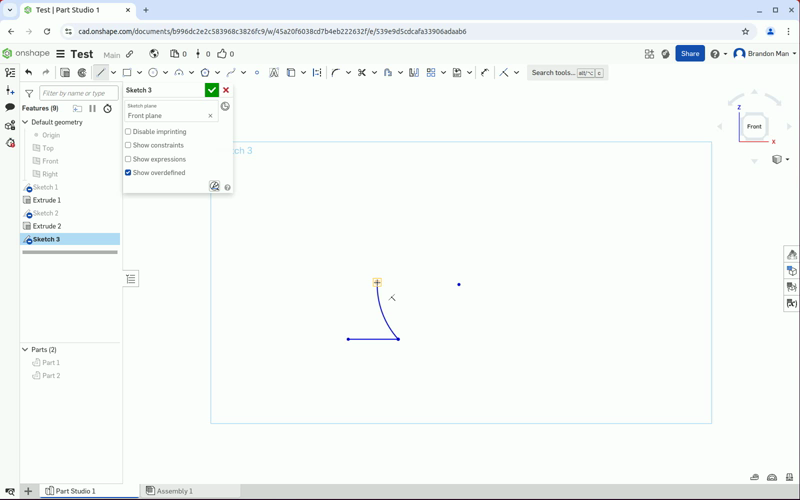
key_down(shift)
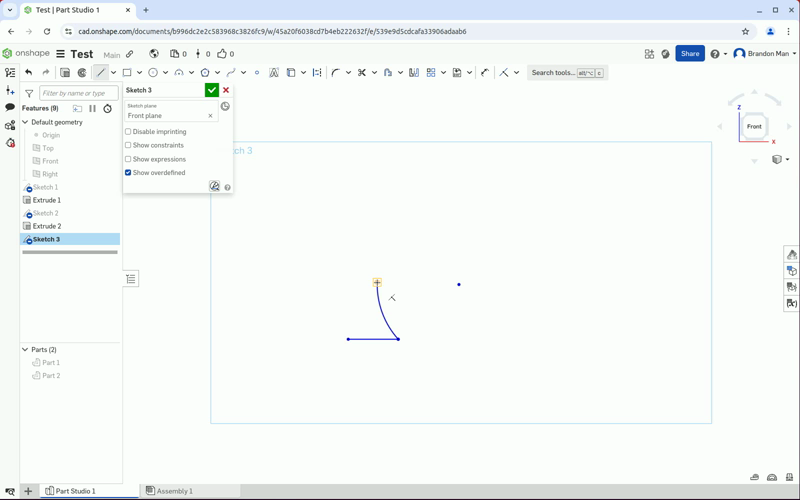
mouse_move(407, 282)
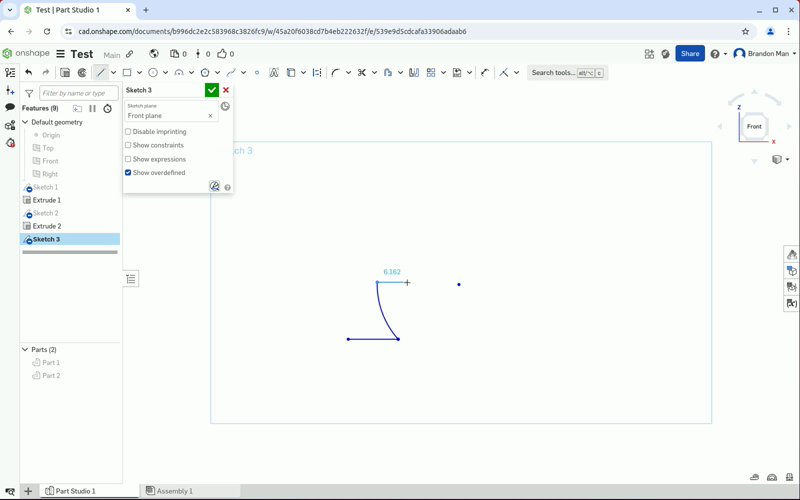
mouse_move(348, 282)
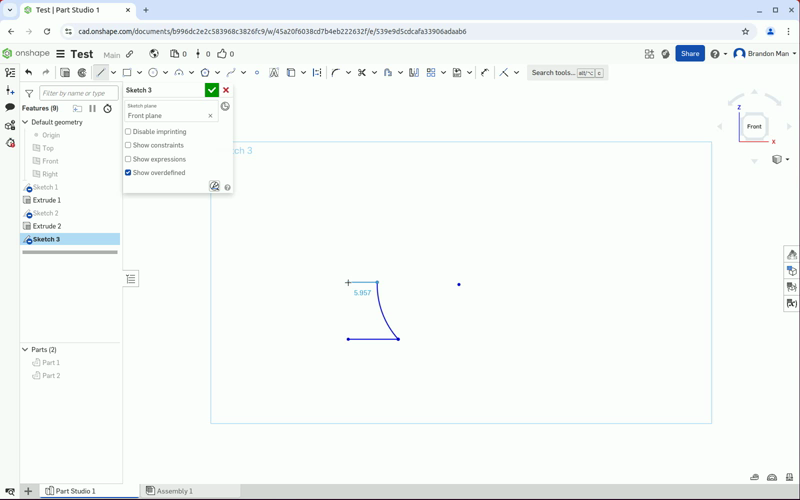
click(348, 282)
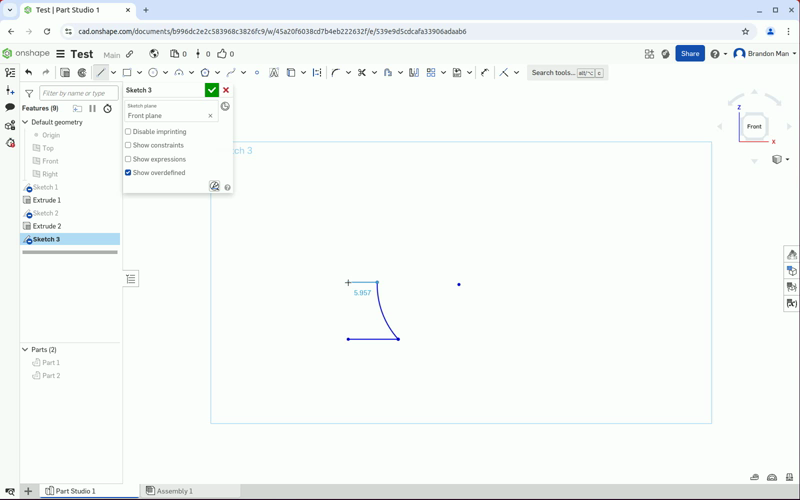
key_up(shift)
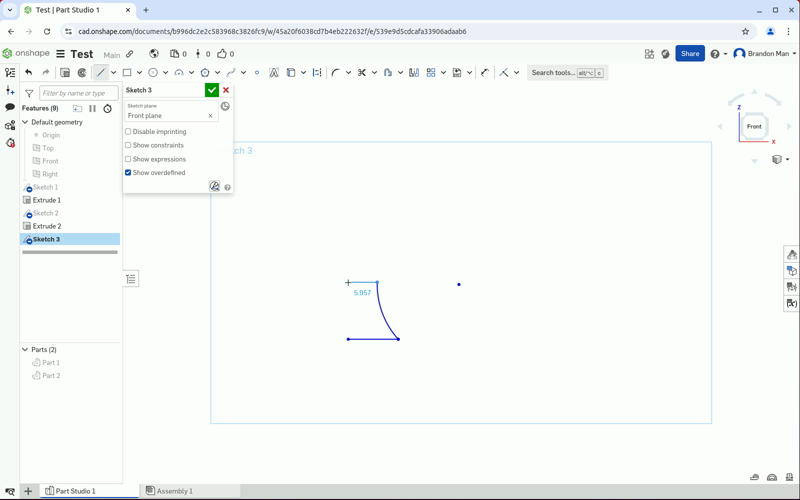
mouse_move(378, 282)
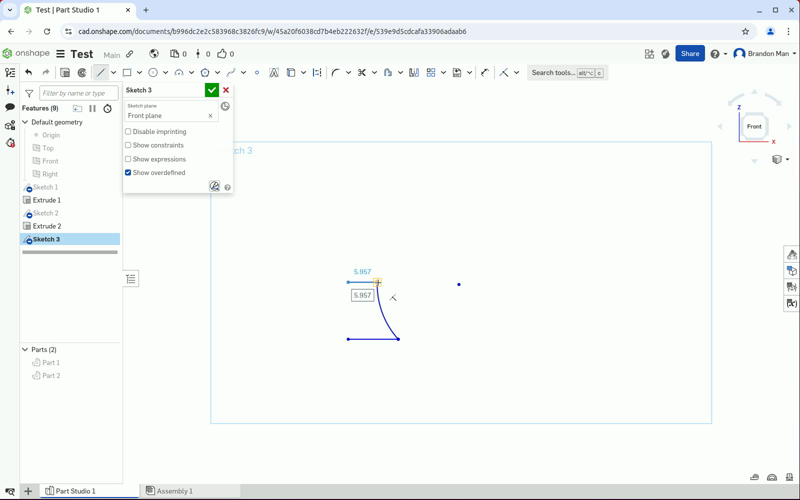
key_down(shift)
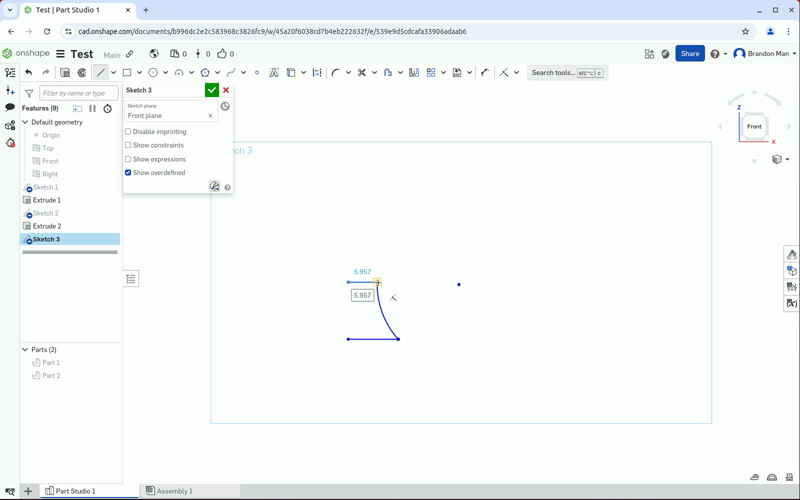
mouse_move(348, 339)
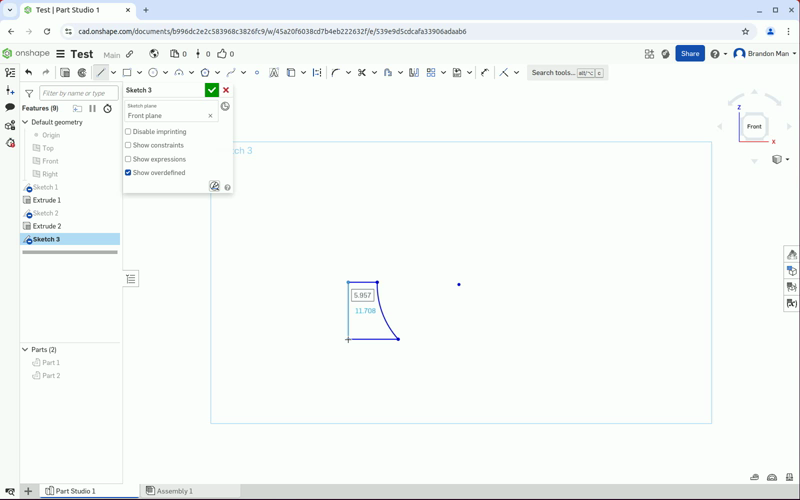
key_up(shift)
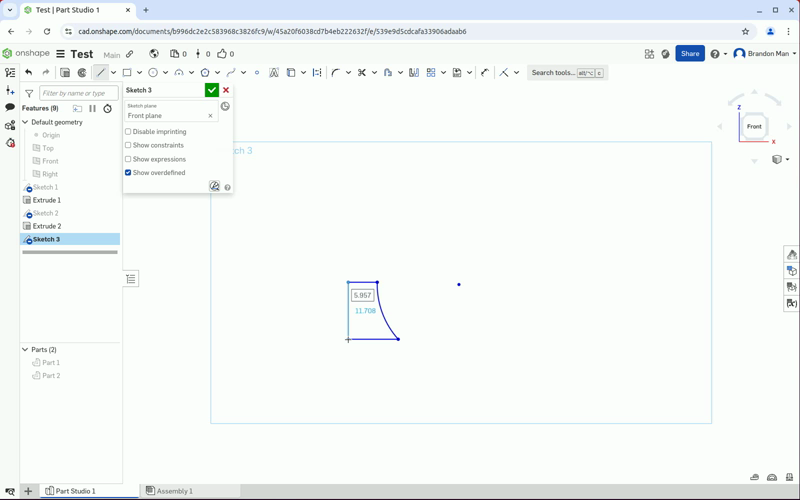
click(348, 339)
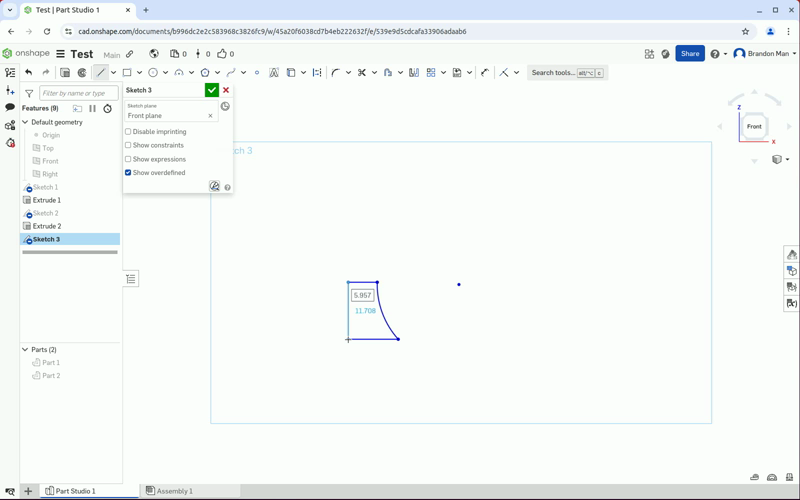
key(esc)
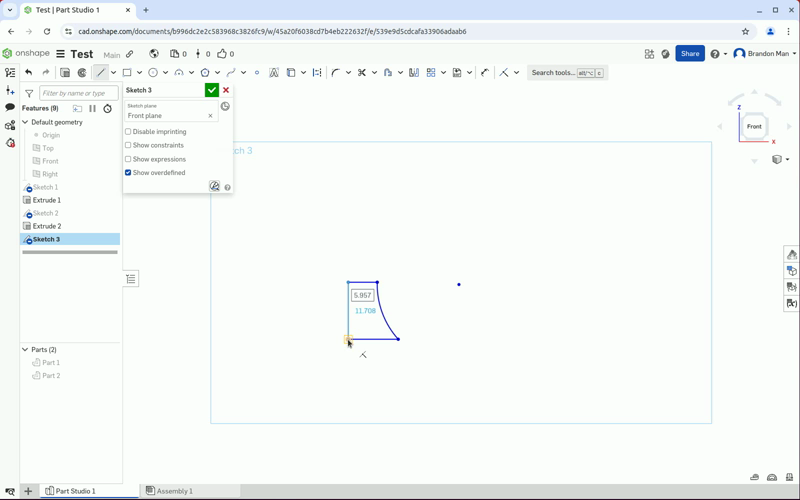
mouse_move(360, 324)
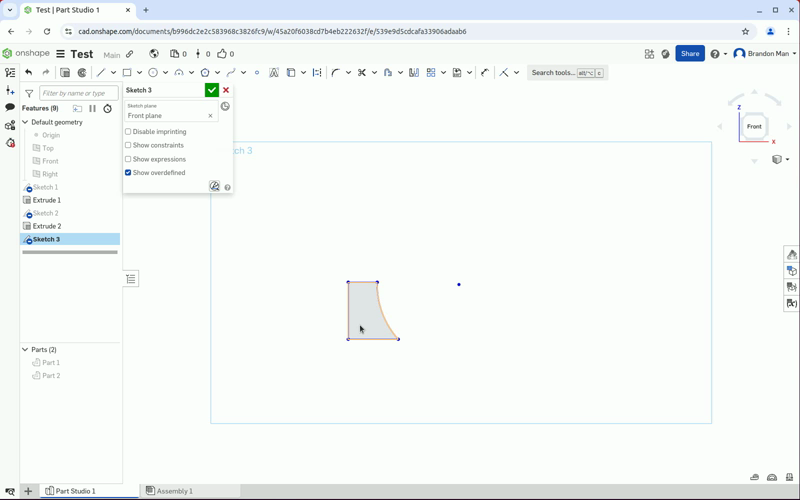
click(360, 324)
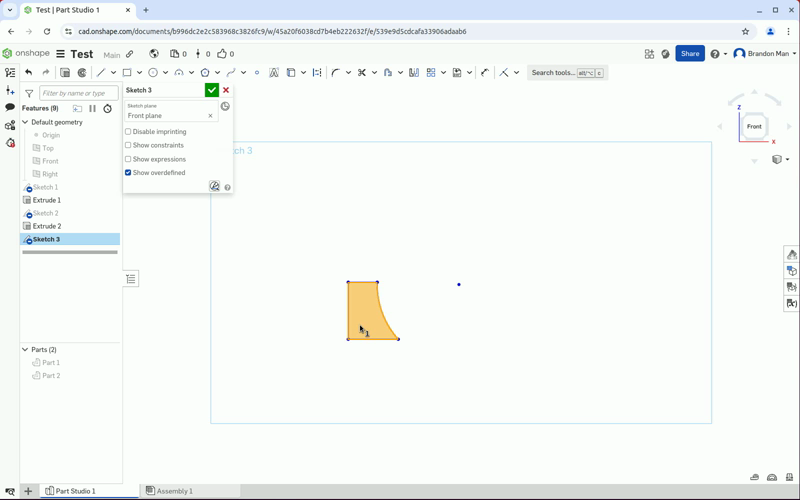
mouse_move(73, 352)
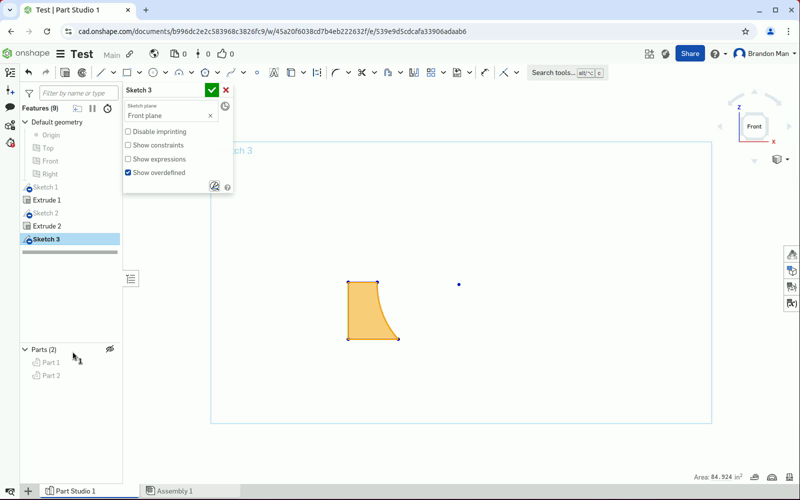
key(shift+y)
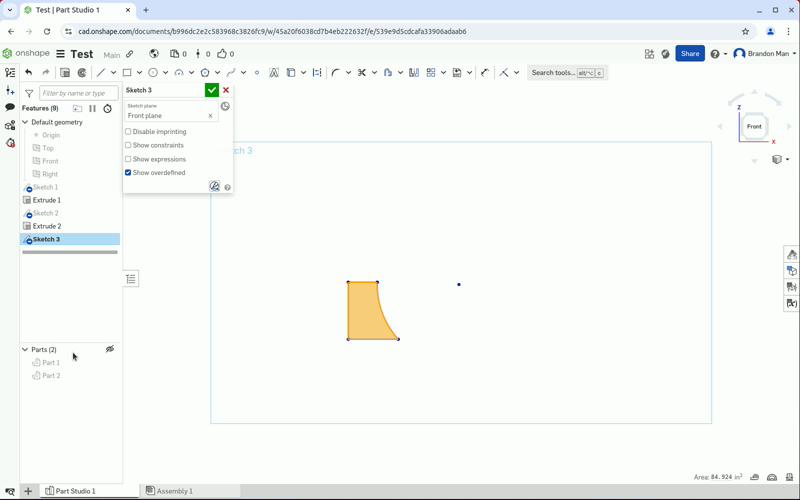
key(shift+e)
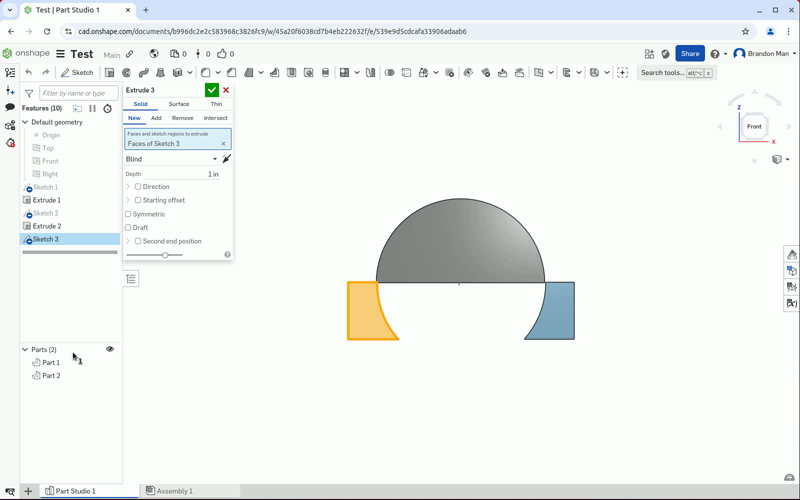
mouse_move(143, 106)
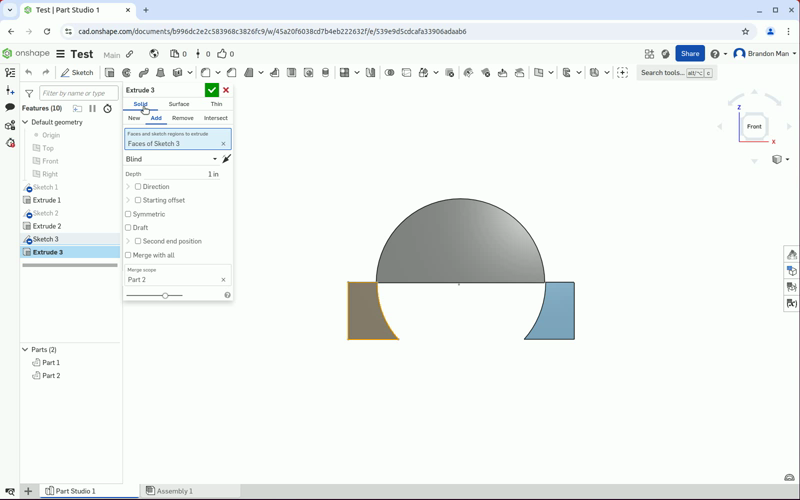
click(143, 106)
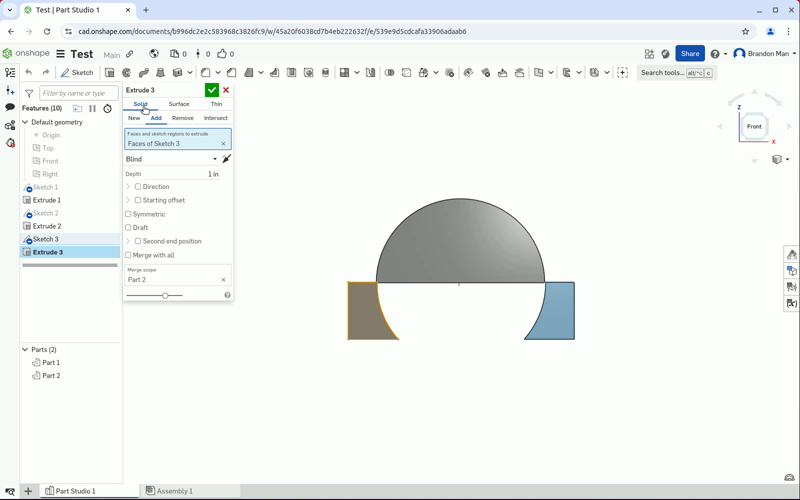
mouse_move(137, 120)
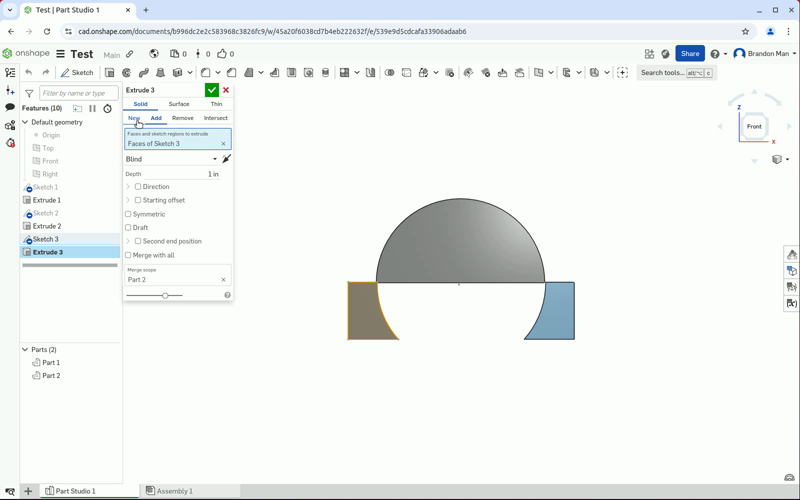
click(137, 120)
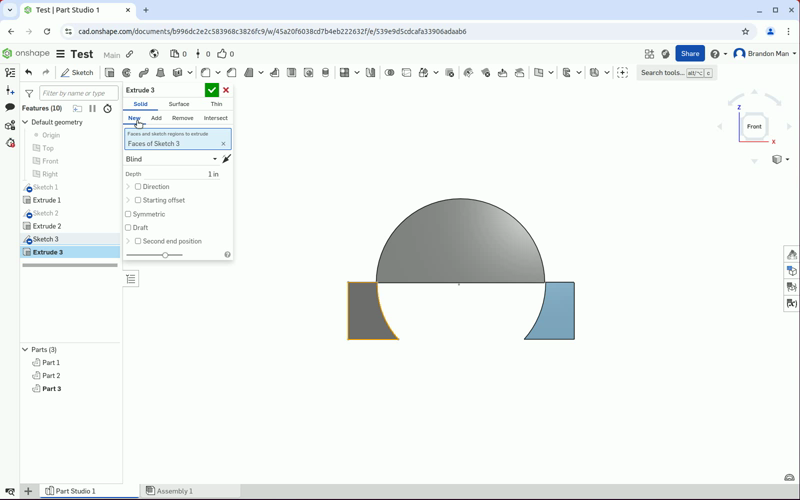
key(tab, 4)
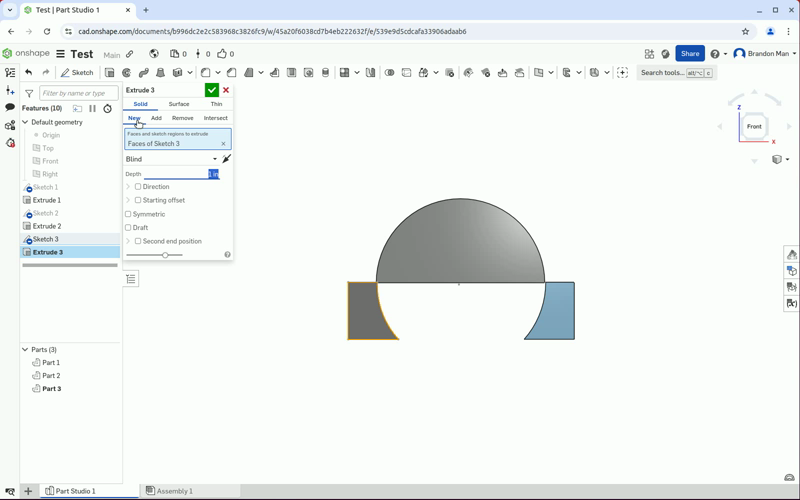
text(2.889)
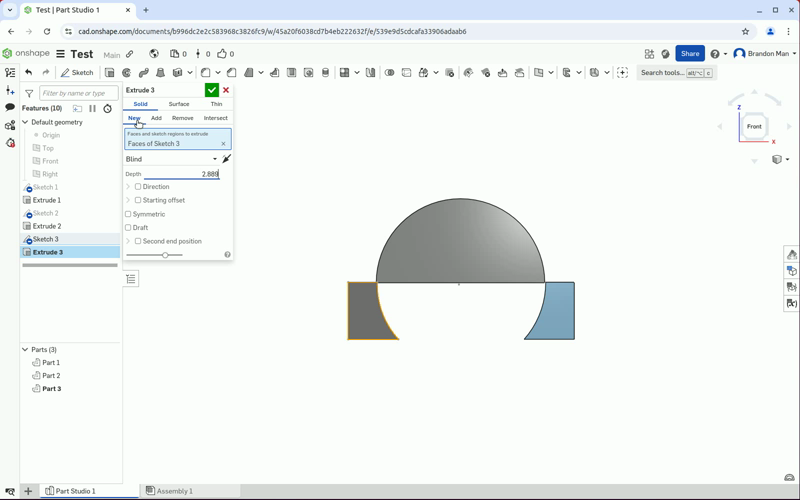
key(enter)
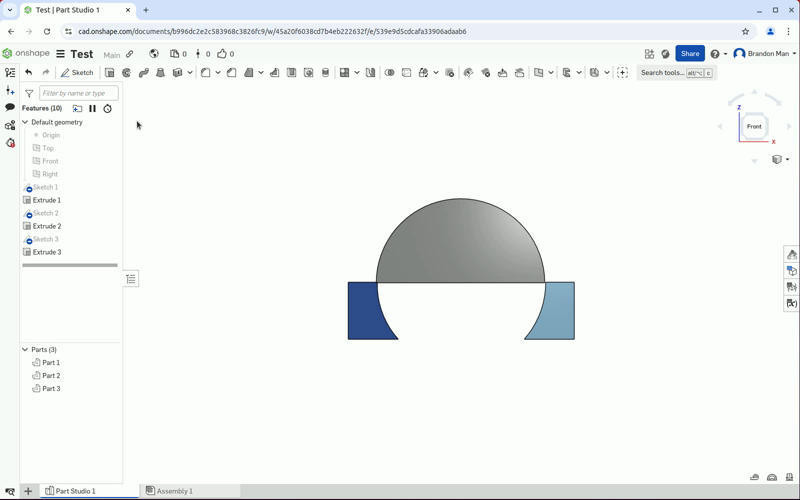
key(shift+h)
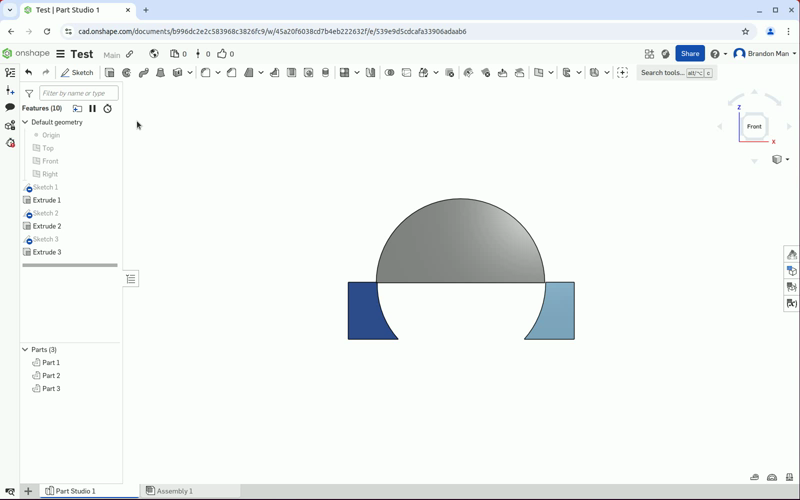
key(shift+h)
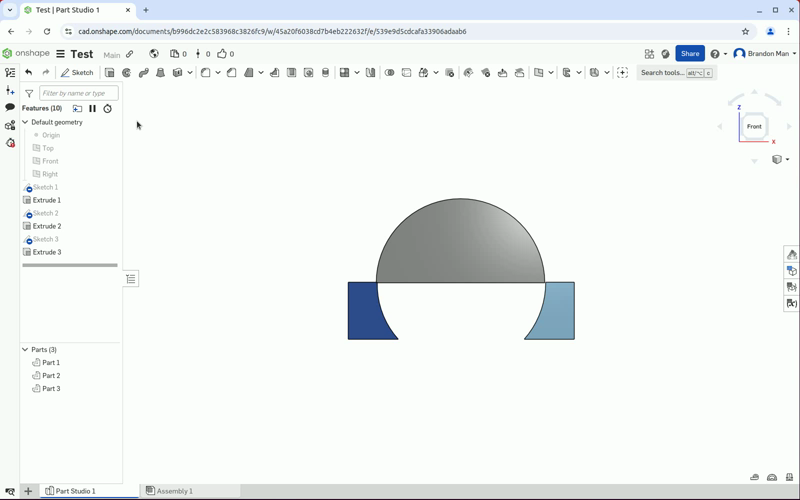
mouse_move(73, 189)
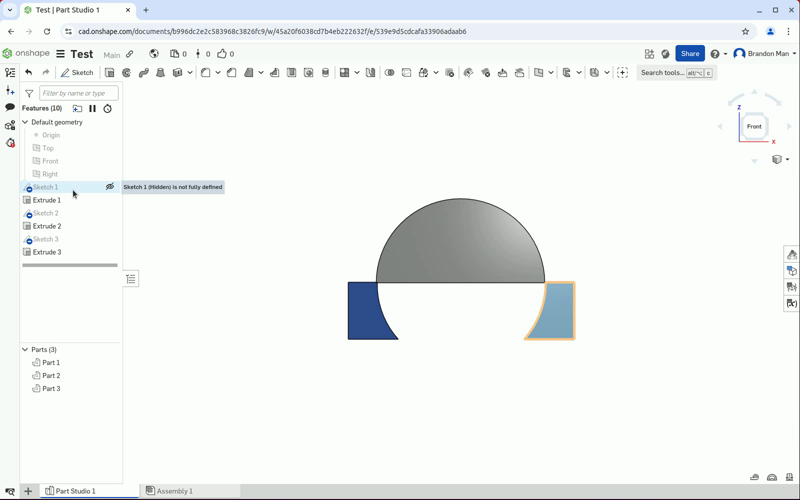
click(73, 189)
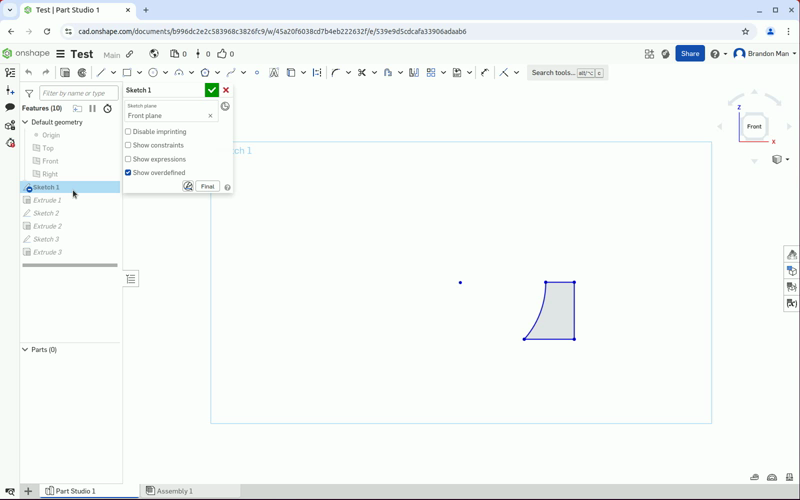
mouse_move(229, 92)
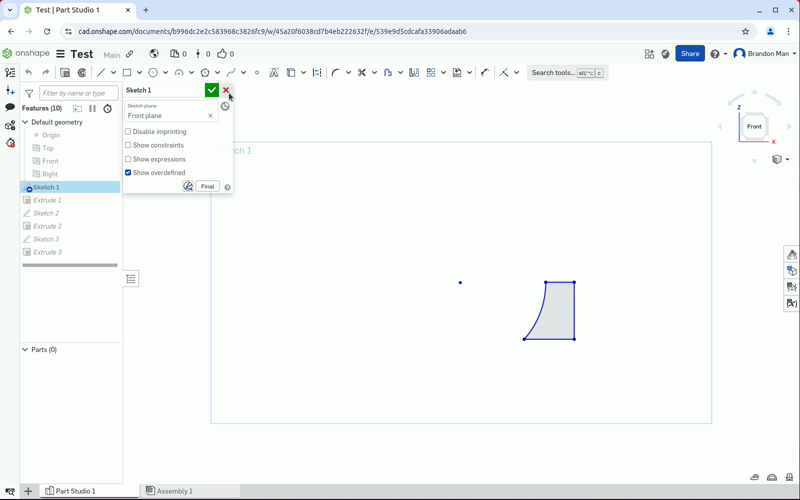
click(229, 92)
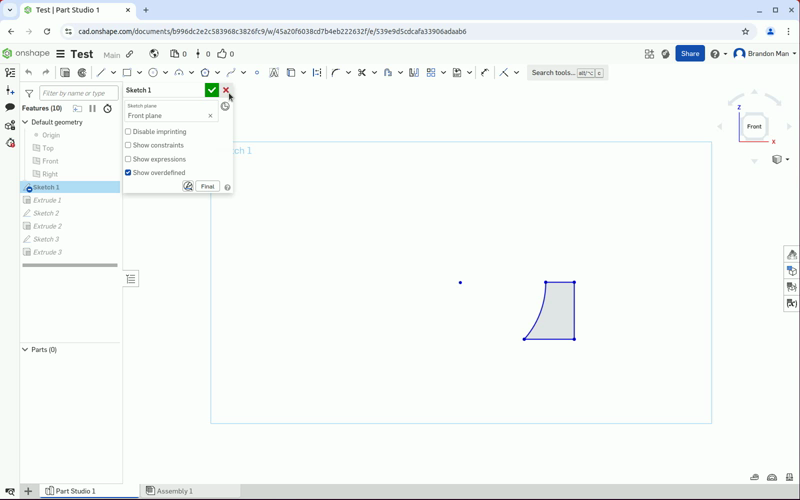
key(shift+s)
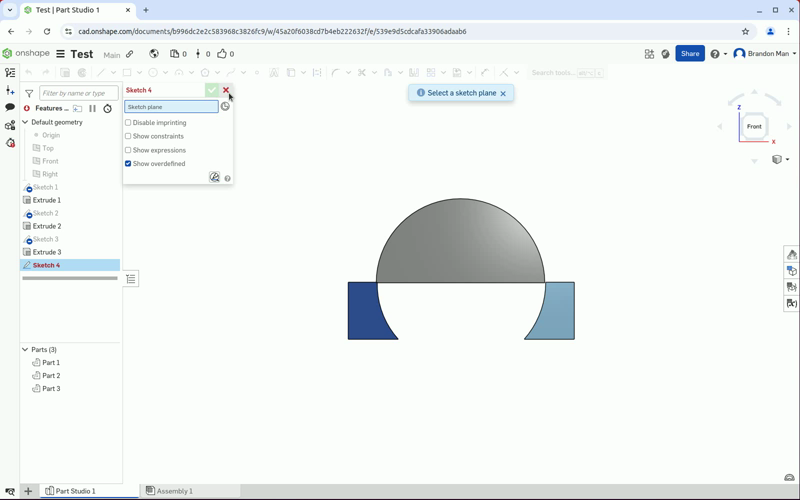
mouse_move(73, 163)
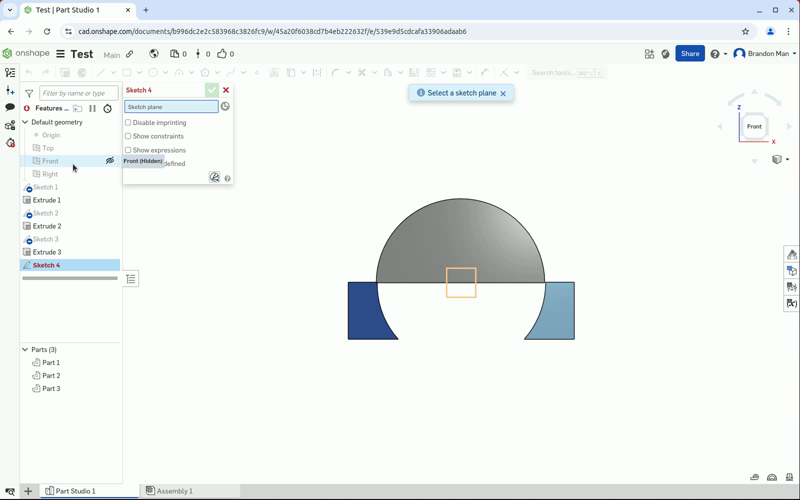
click(73, 163)
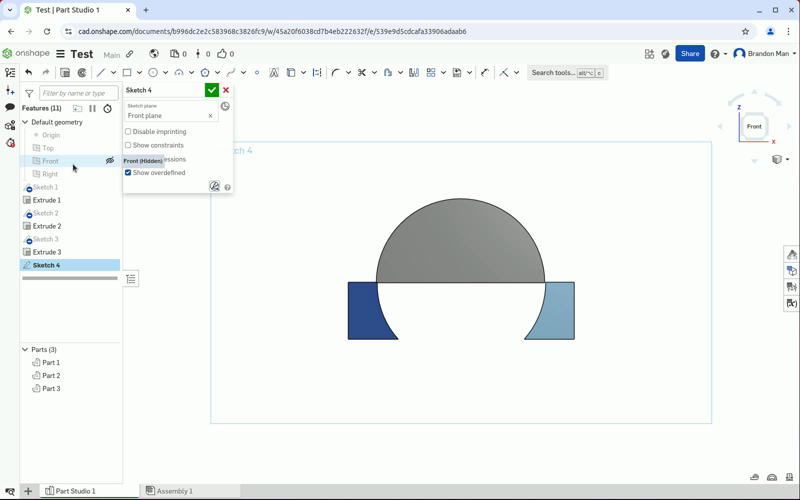
mouse_move(73, 352)
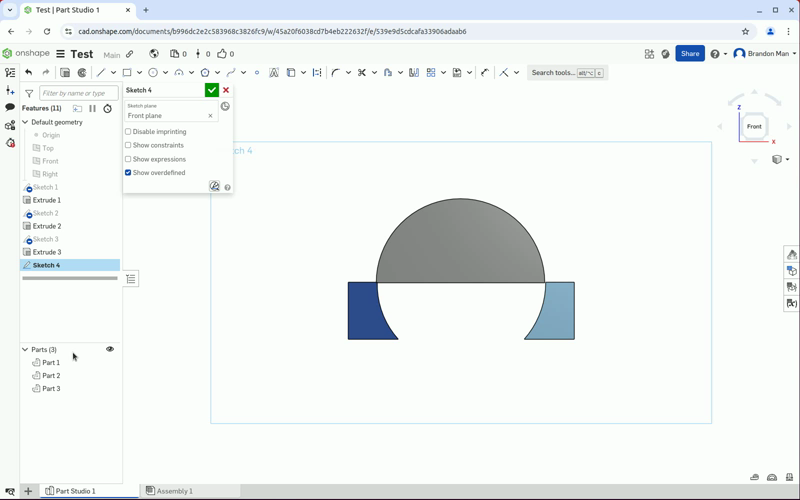
key(y)
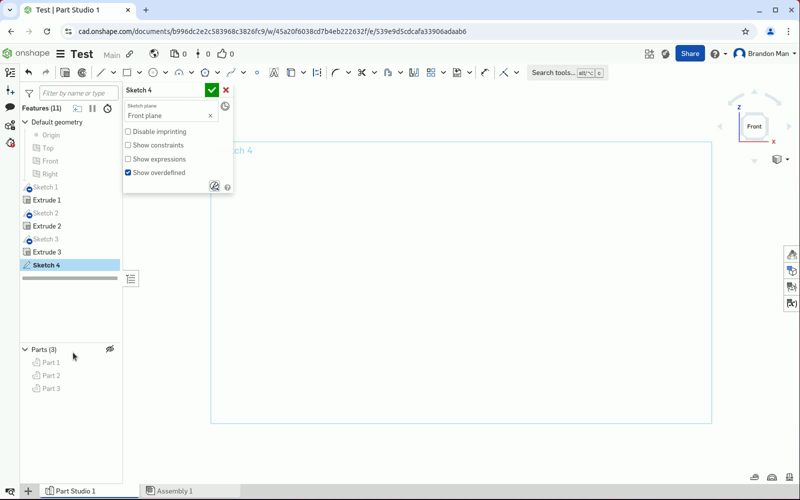
key(a)
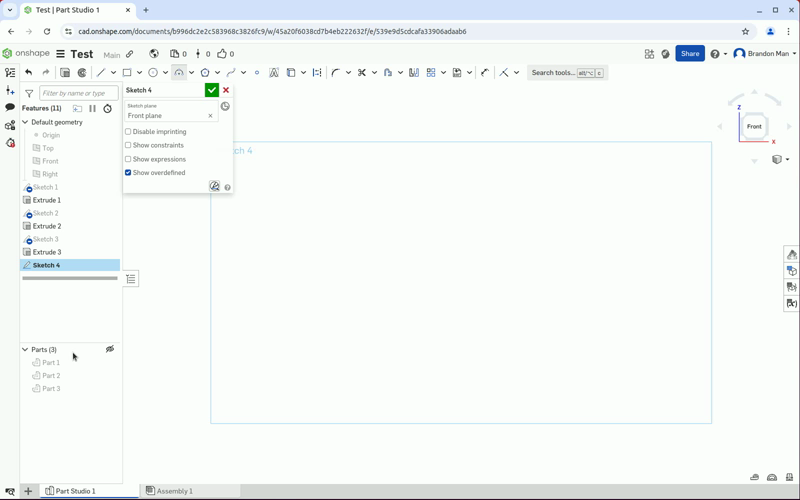
key_down(shift)
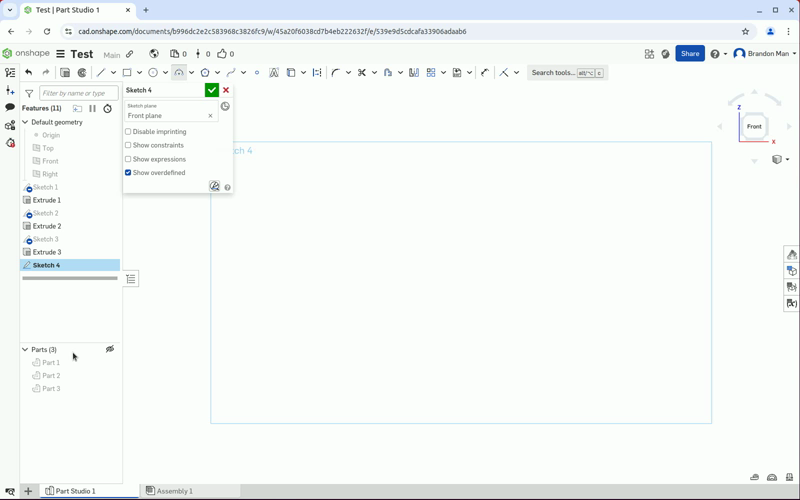
mouse_move(397, 339)
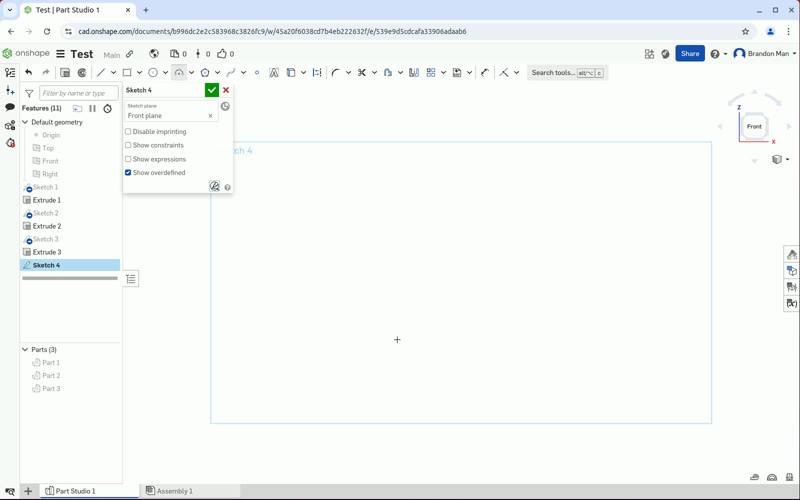
click(397, 339)
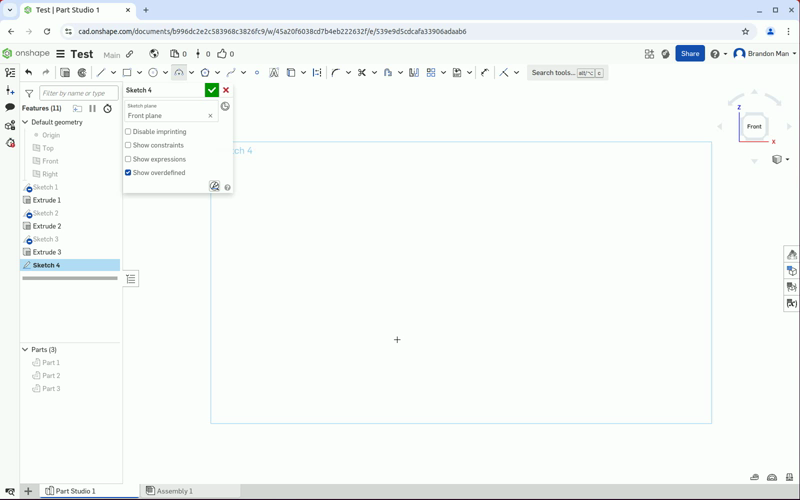
key_up(shift)
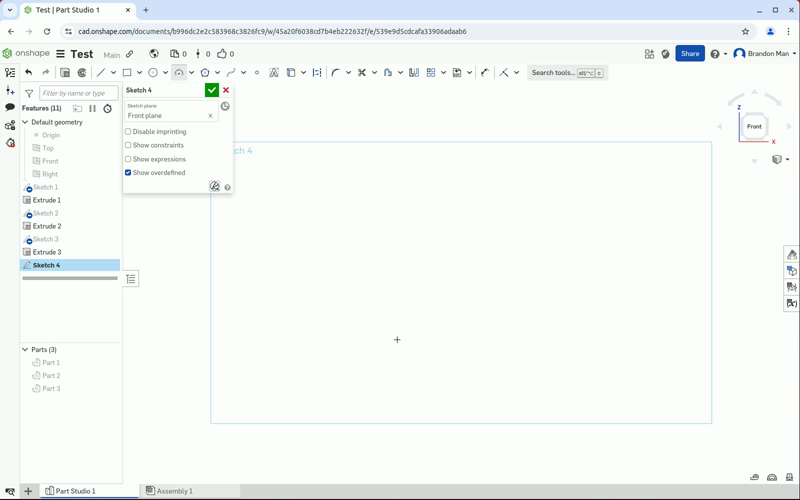
key_down(shift)
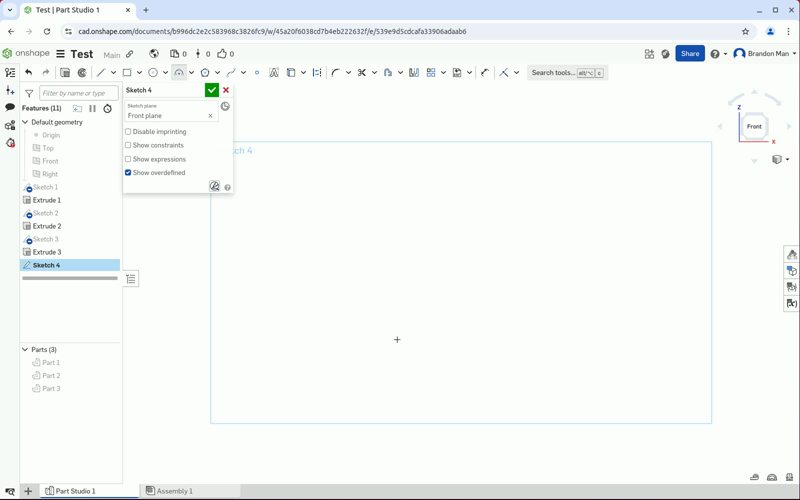
mouse_move(522, 339)
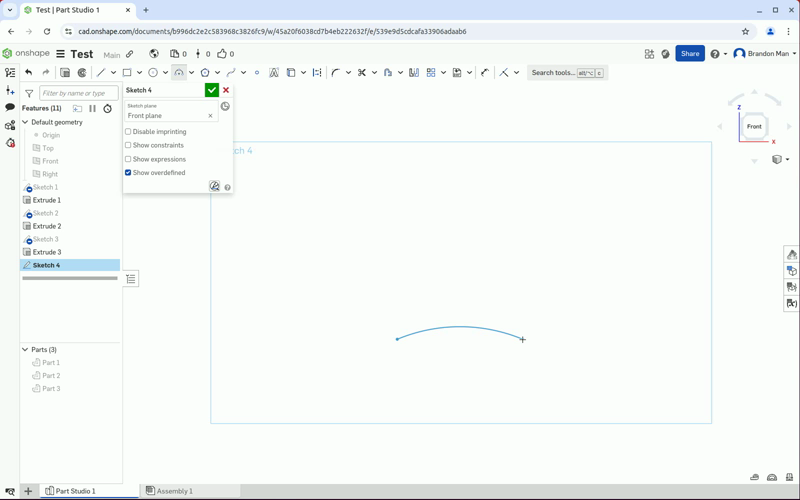
click(522, 339)
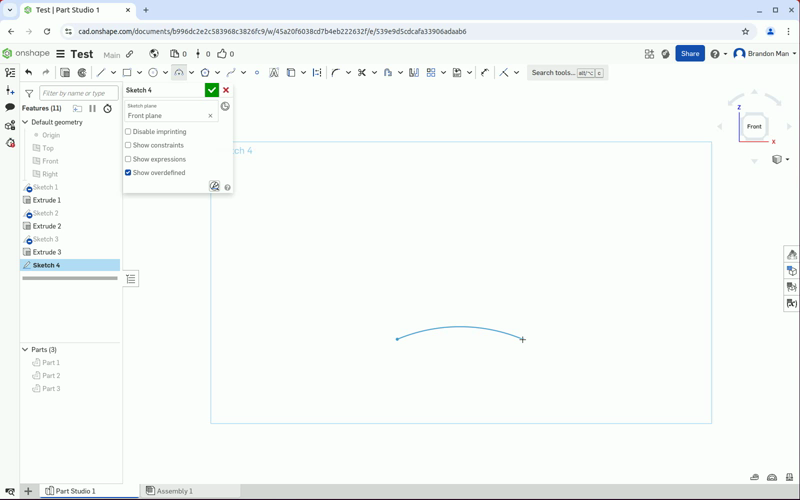
mouse_move(460, 367)
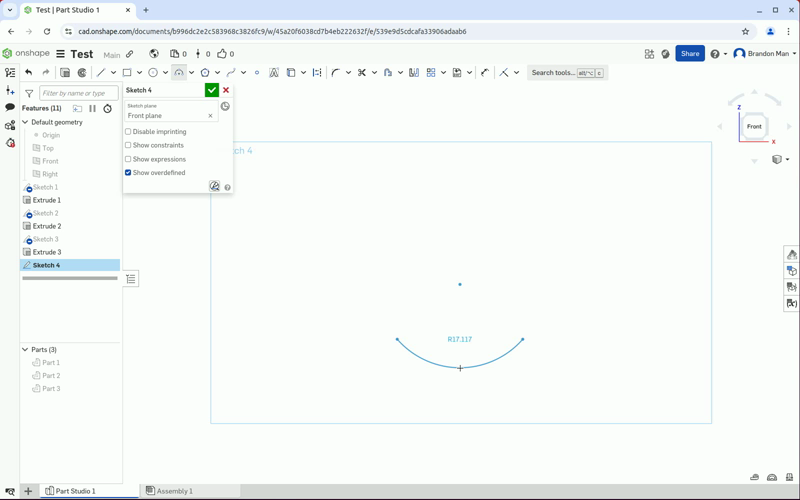
click(460, 367)
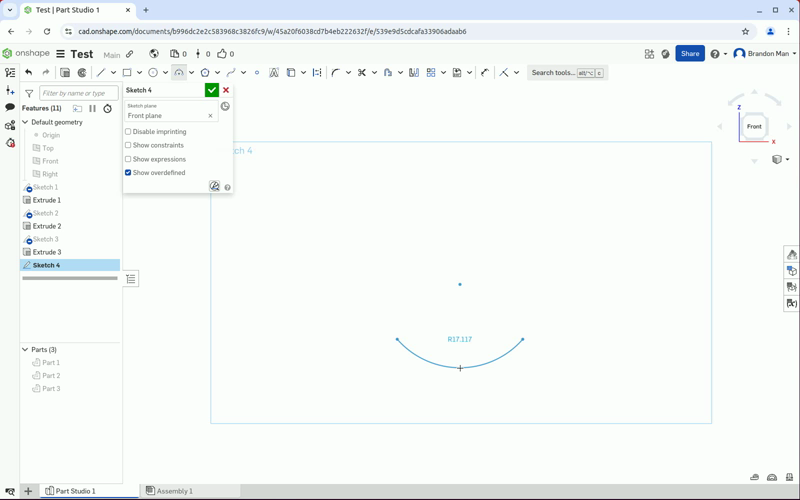
key_up(shift)
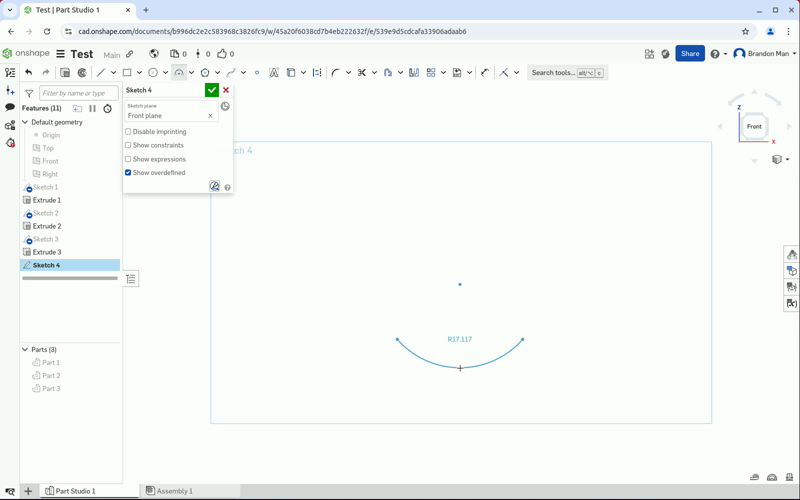
key(esc)
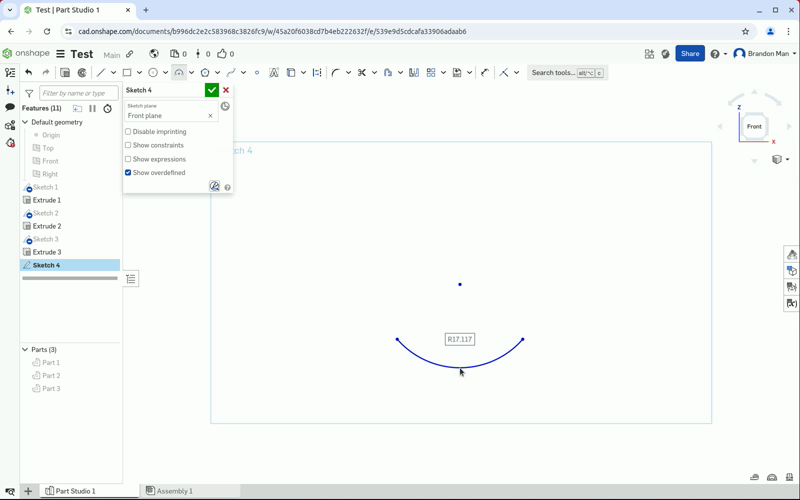
key(l)
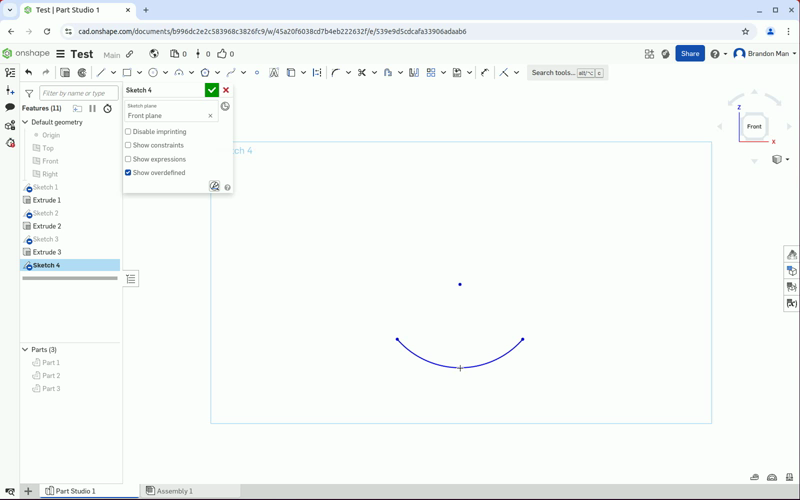
mouse_move(522, 339)
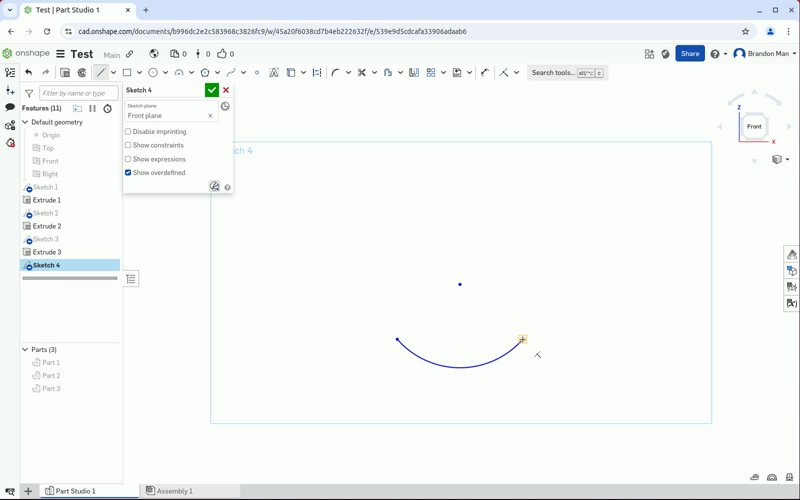
click(522, 339)
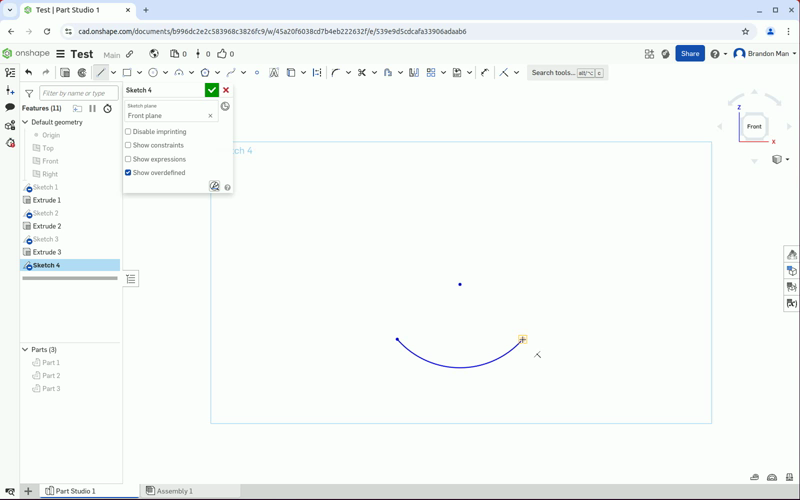
key_down(shift)
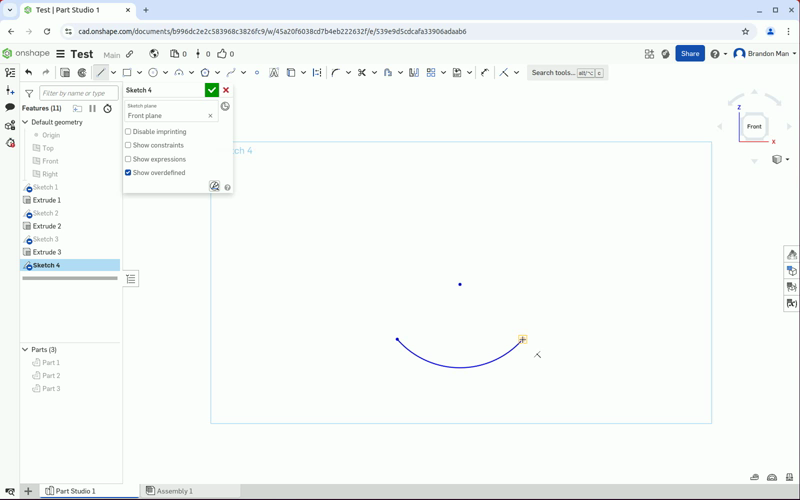
mouse_move(397, 339)
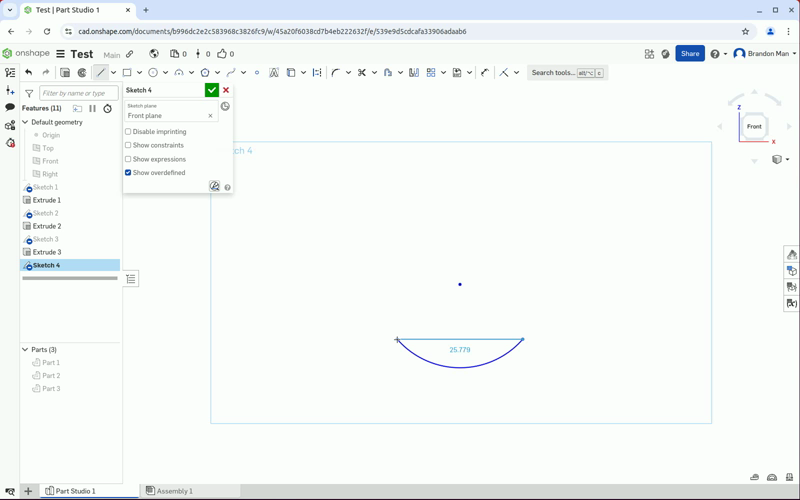
key_up(shift)
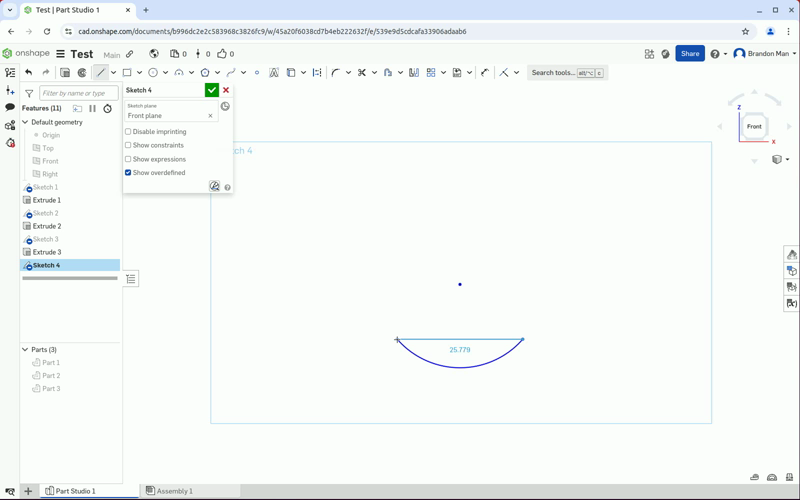
click(397, 339)
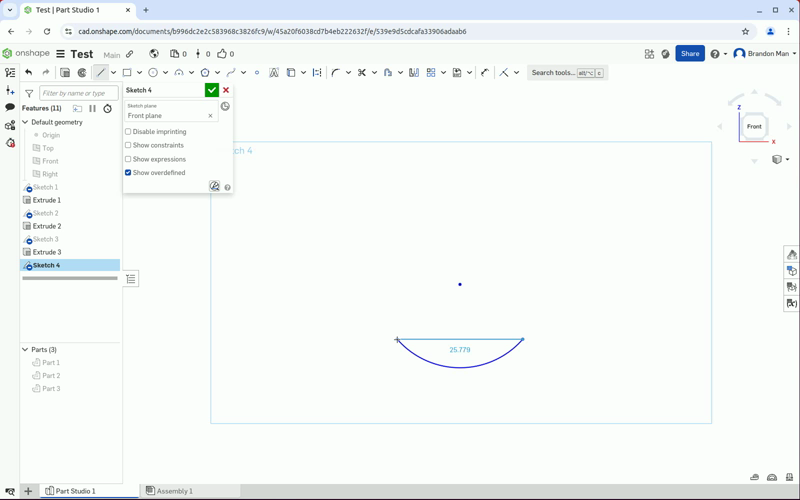
key(esc)
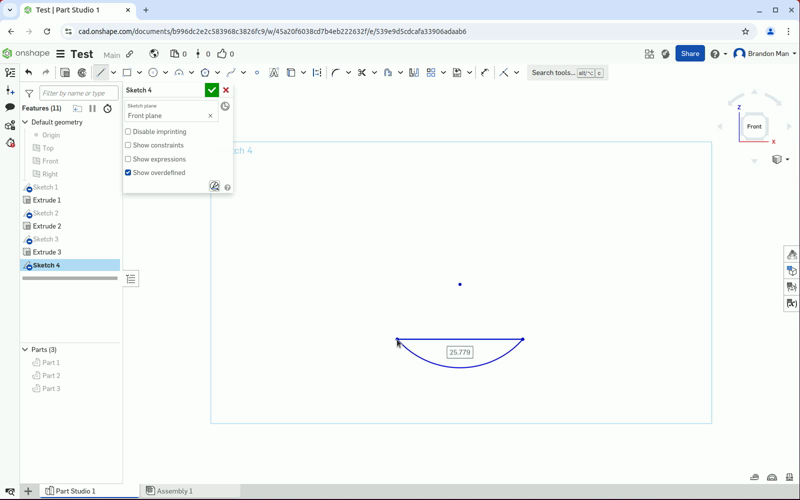
mouse_move(456, 363)
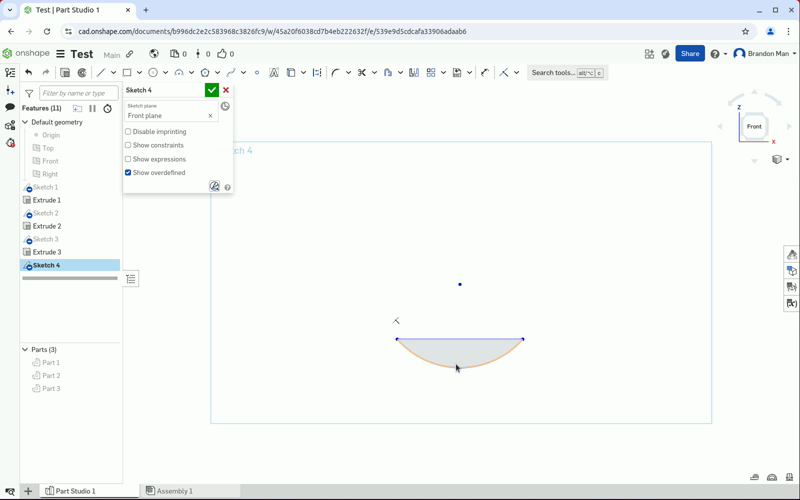
click(456, 363)
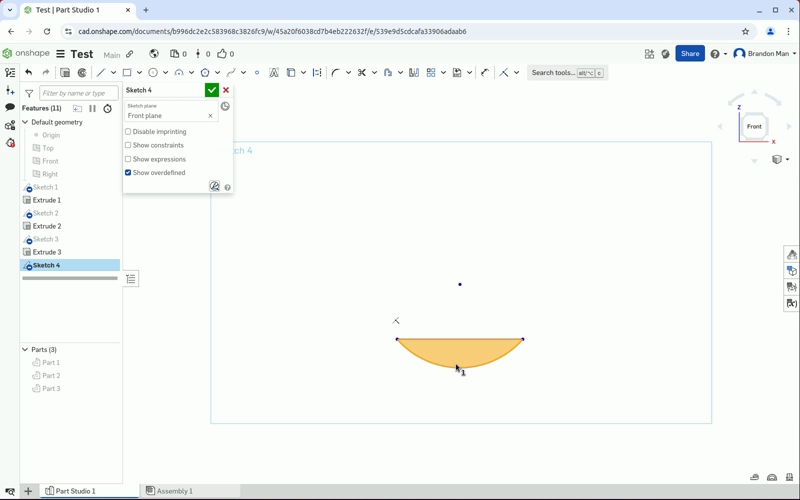
mouse_move(73, 352)
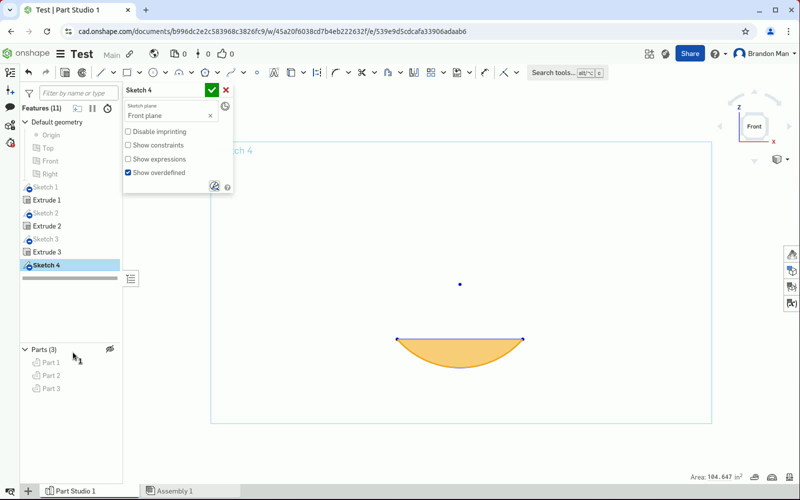
key(shift+y)
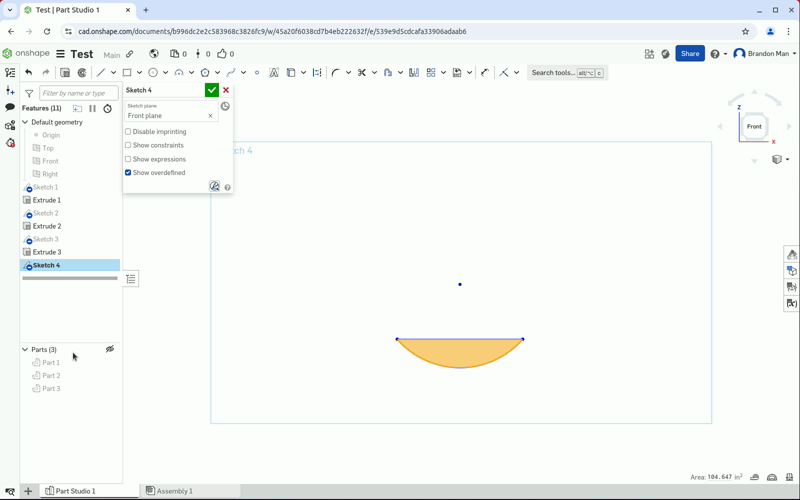
key(shift+e)
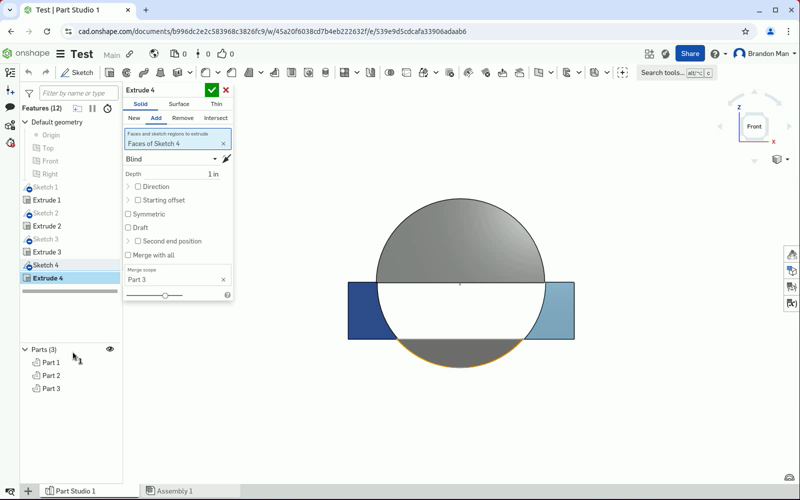
mouse_move(143, 106)
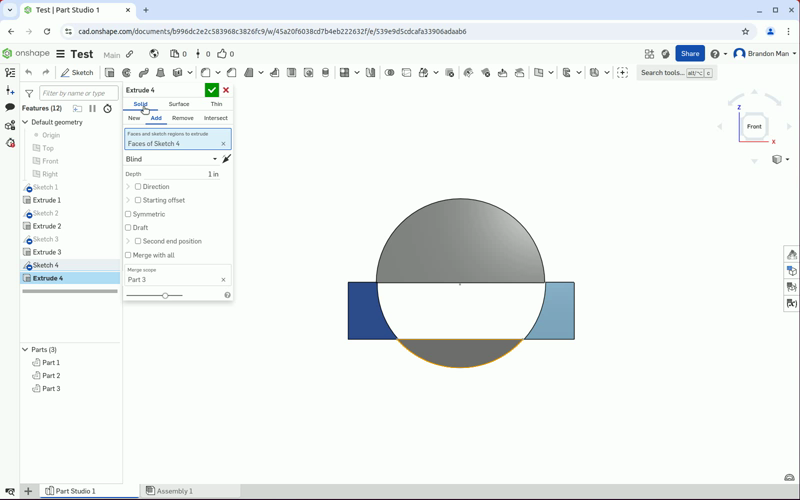
click(143, 106)
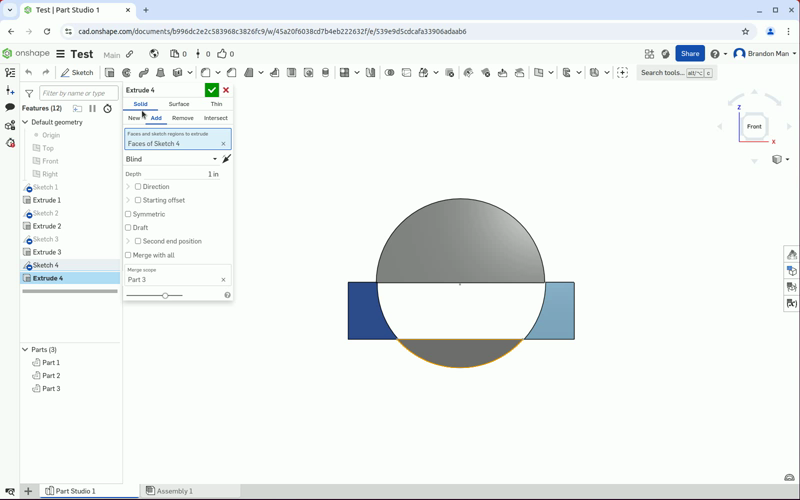
mouse_move(137, 120)
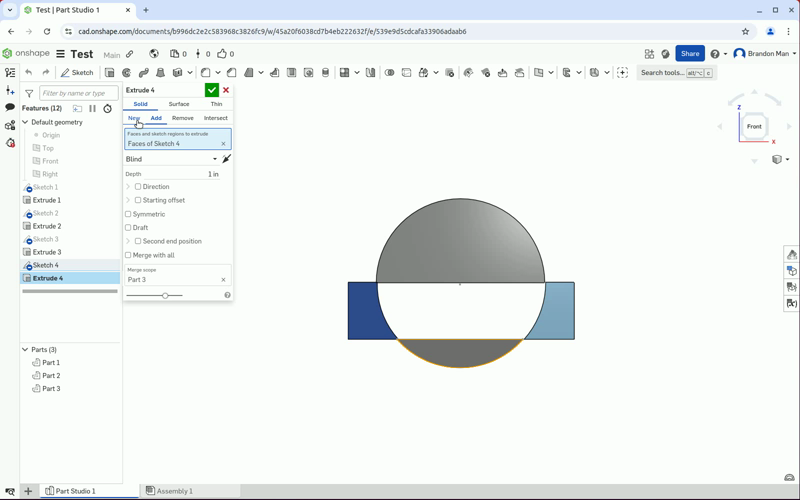
click(137, 120)
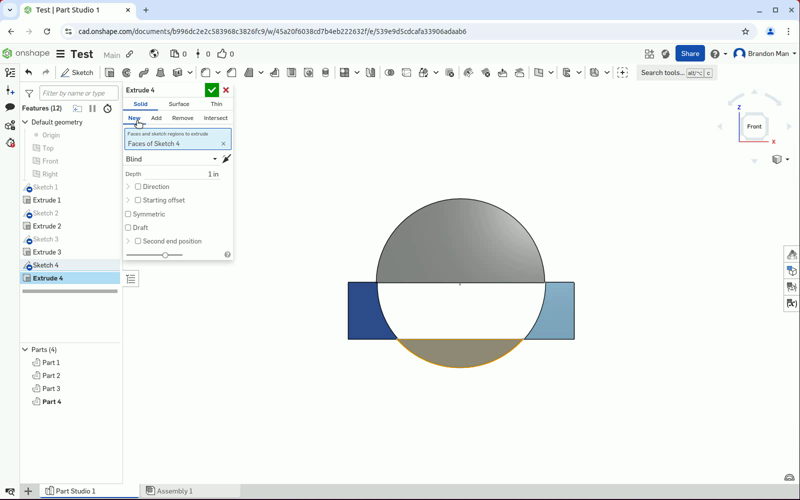
key(tab, 4)
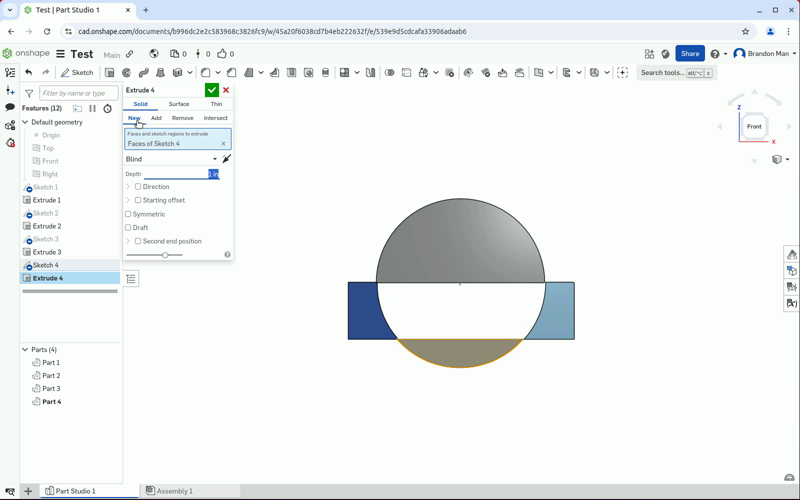
text(2.889)
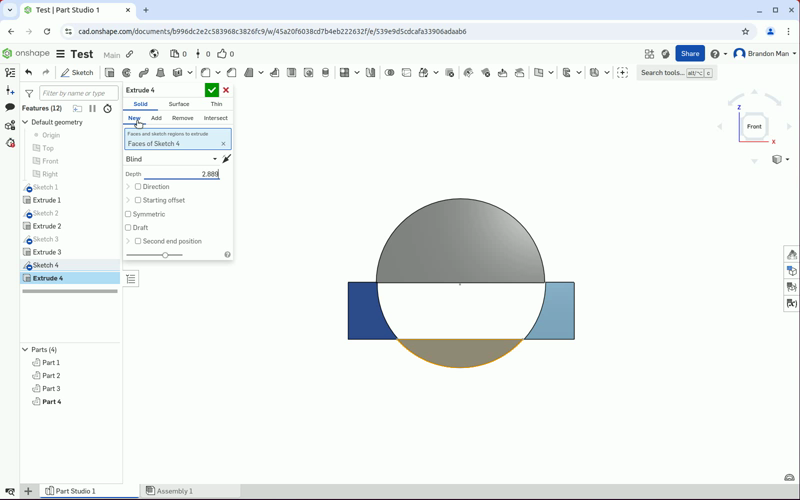
key(enter)
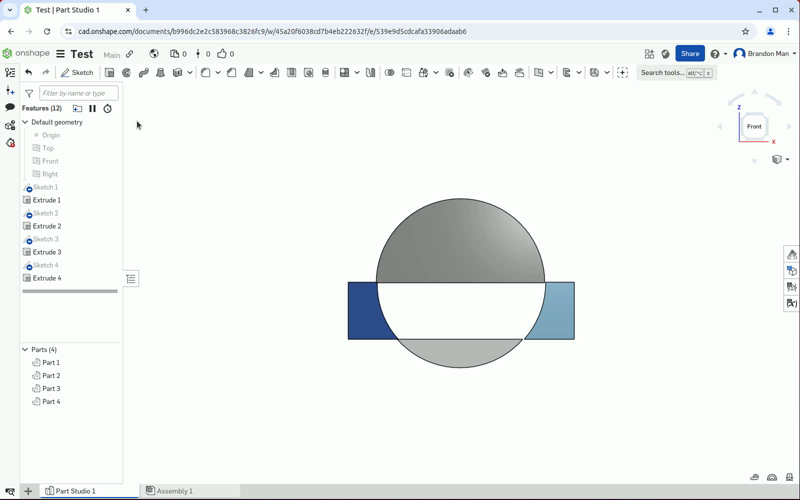
key(shift+h)
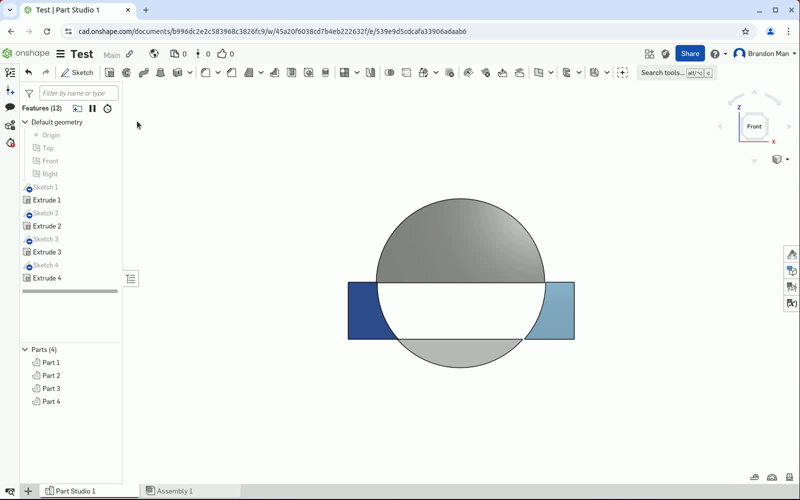
key(shift+h)
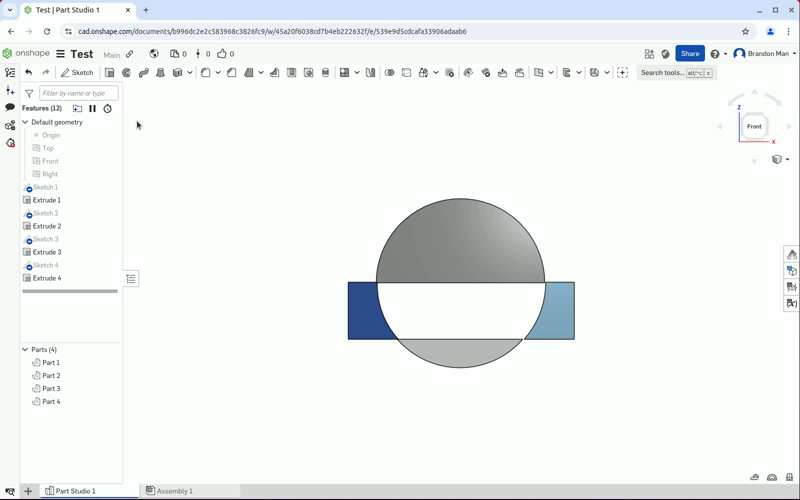
mouse_move(73, 189)
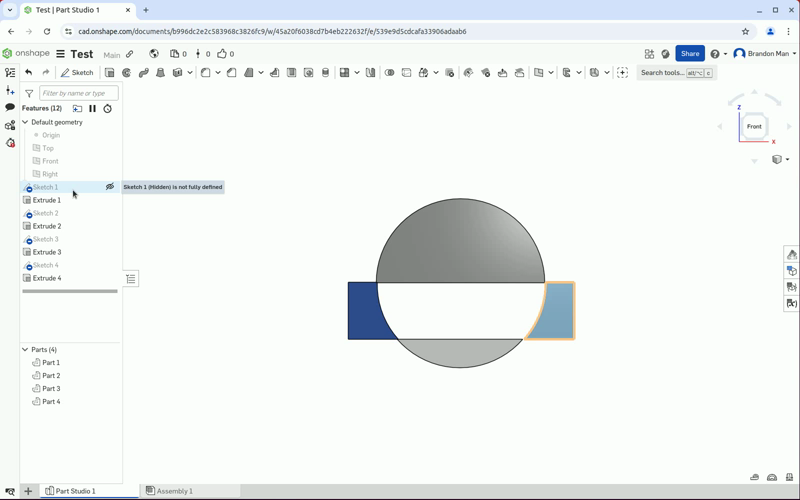
click(73, 189)
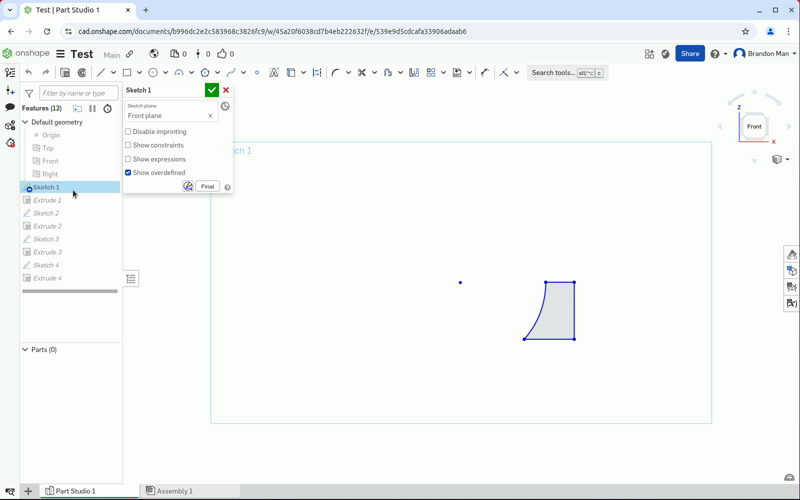
mouse_move(229, 92)
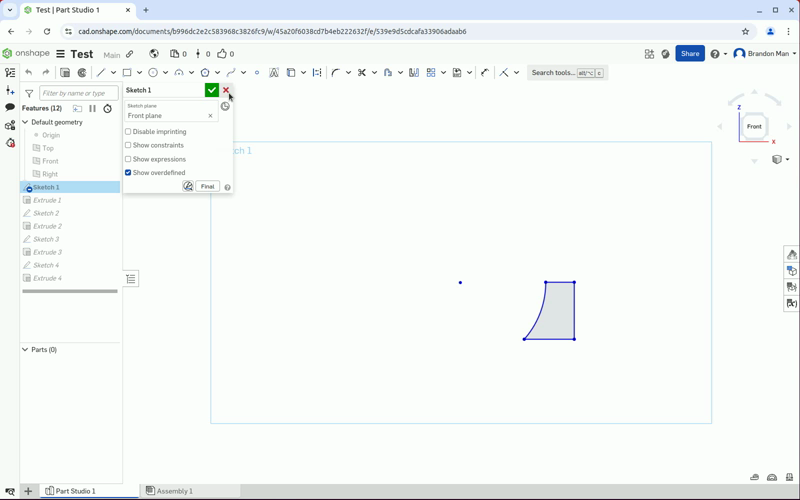
click(229, 92)
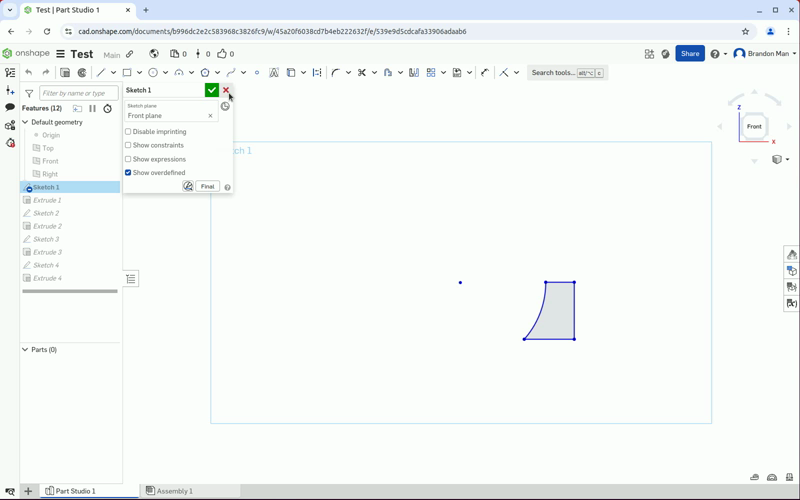
key(shift+s)
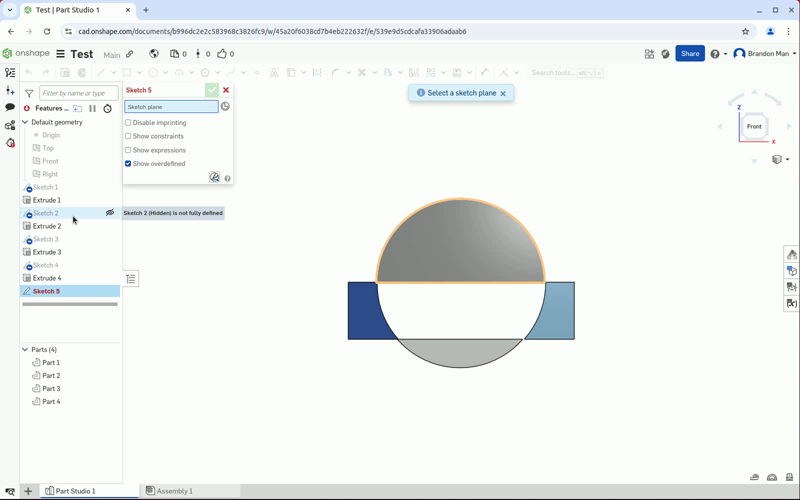
scroll(3)
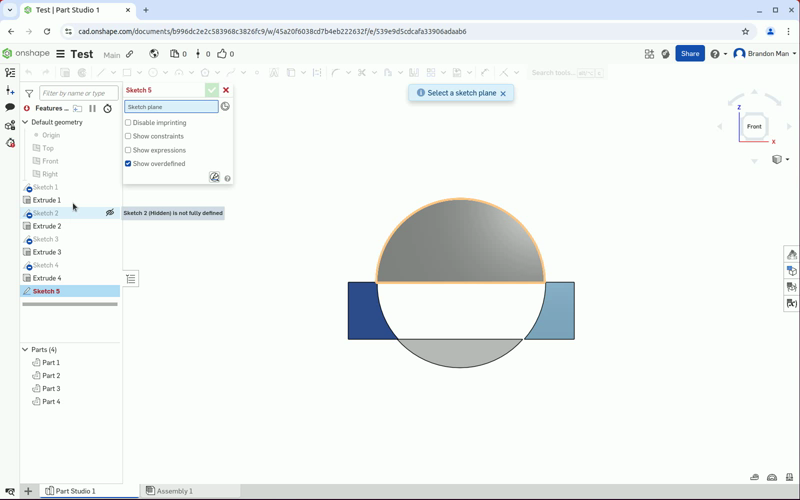
mouse_move(73, 163)
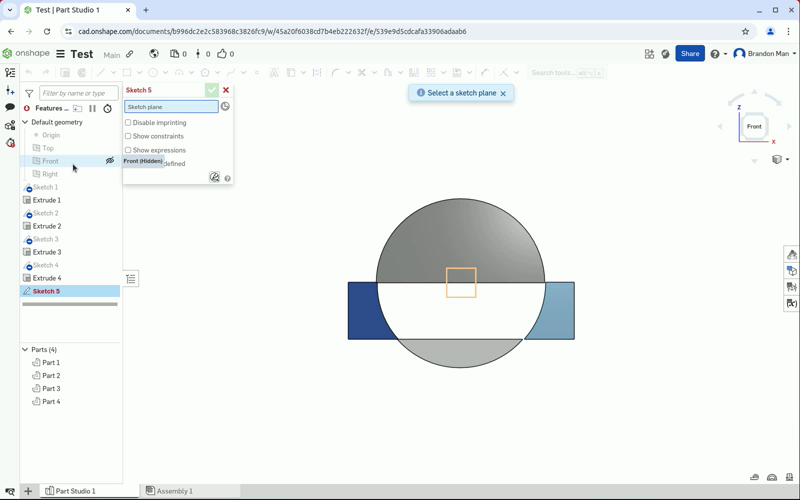
click(73, 163)
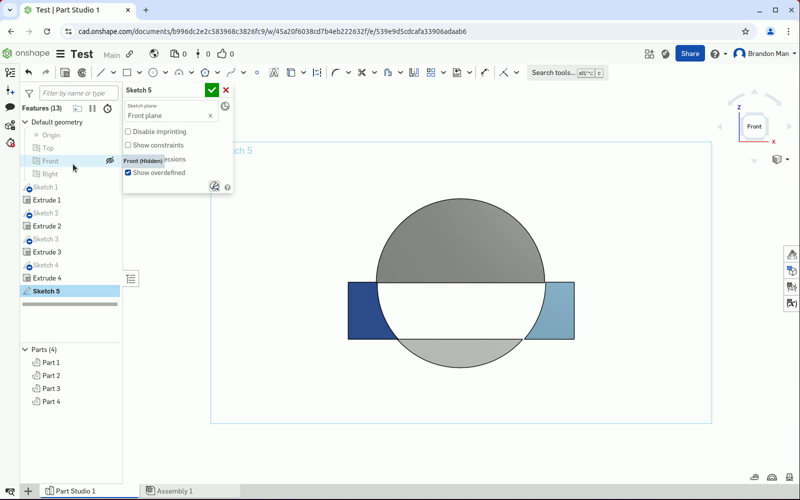
mouse_move(73, 352)
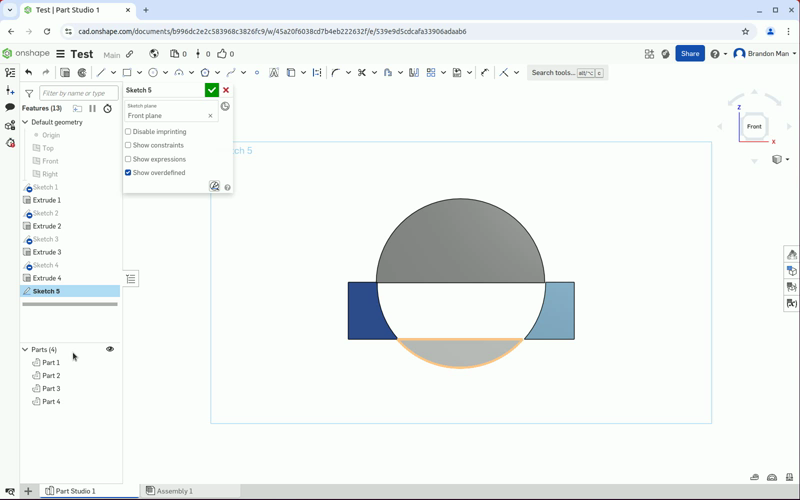
key(y)
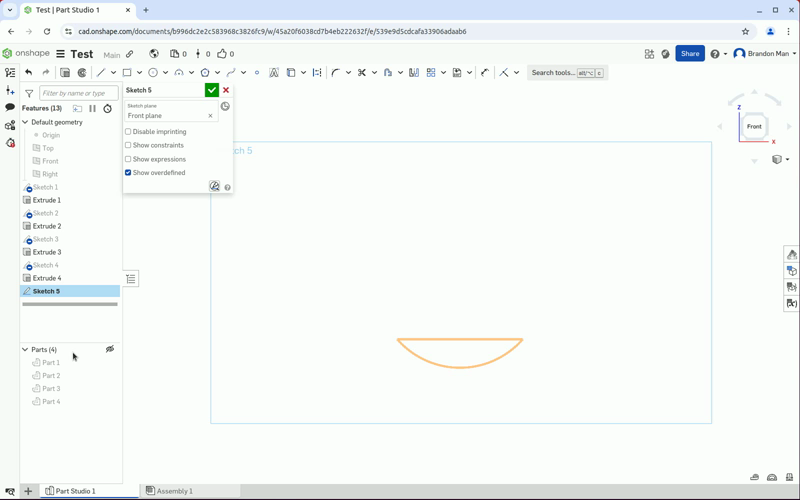
key(a)
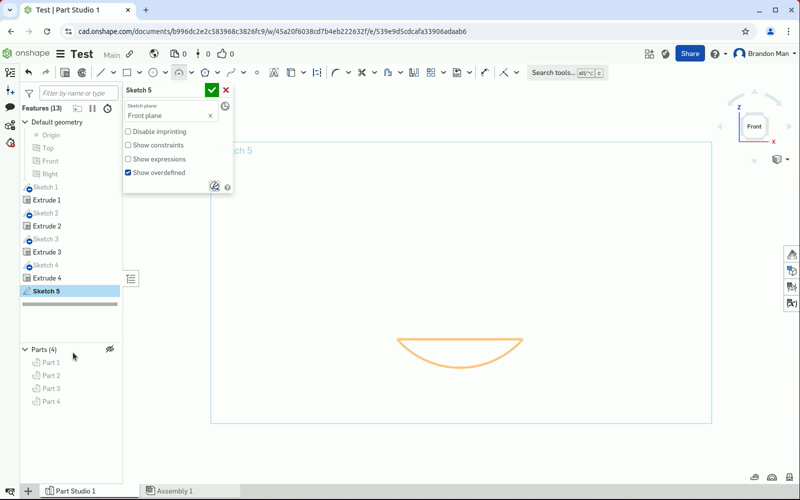
key_down(shift)
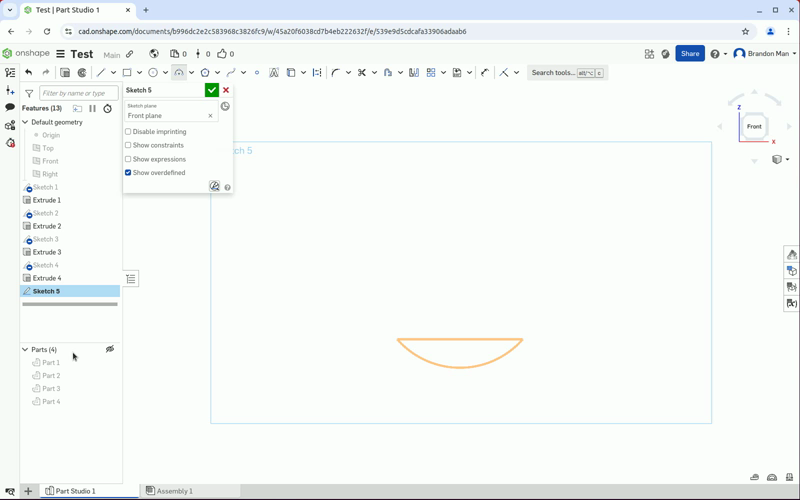
mouse_move(376, 282)
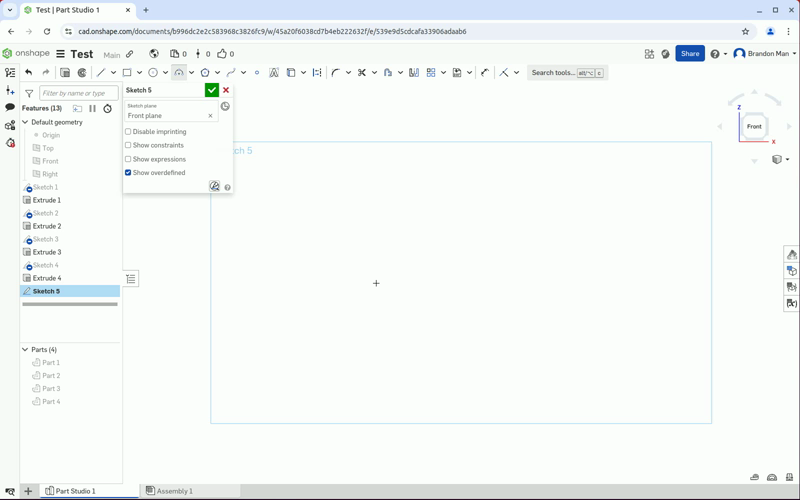
click(376, 282)
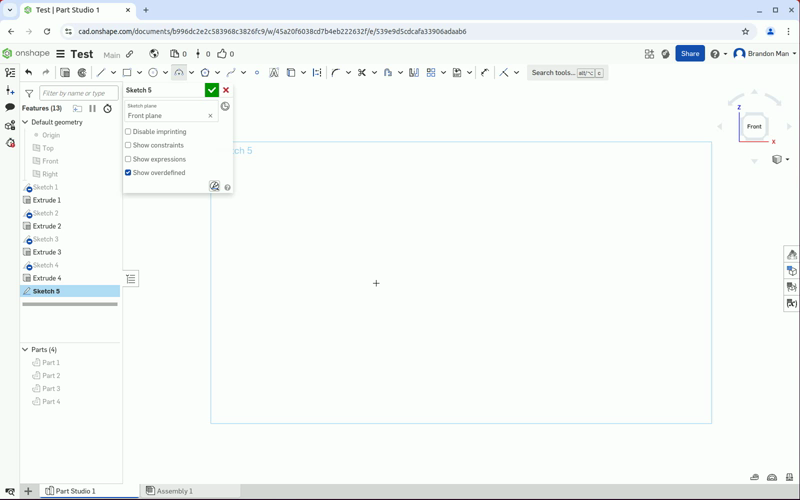
key_up(shift)
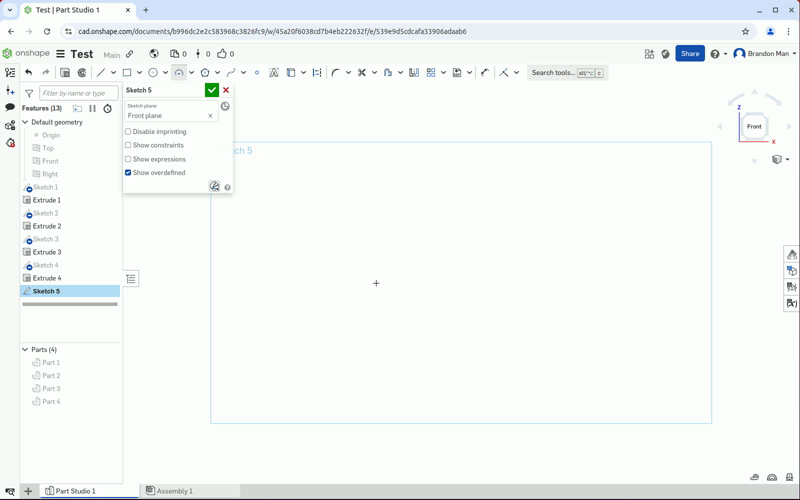
key_down(shift)
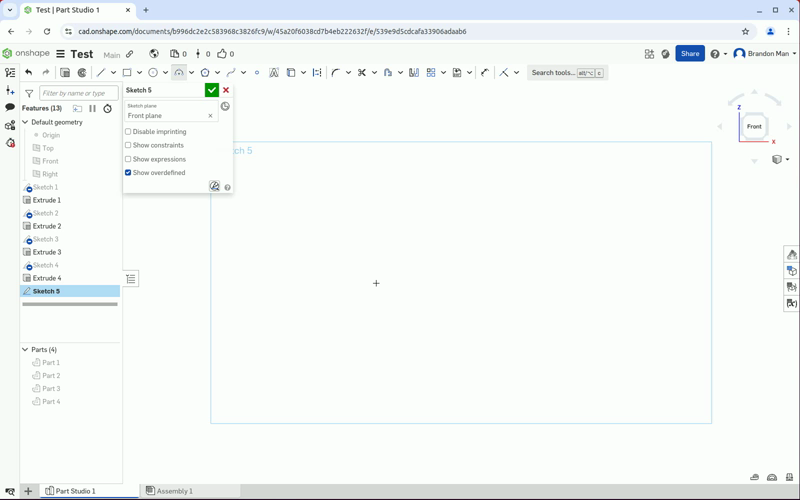
mouse_move(397, 339)
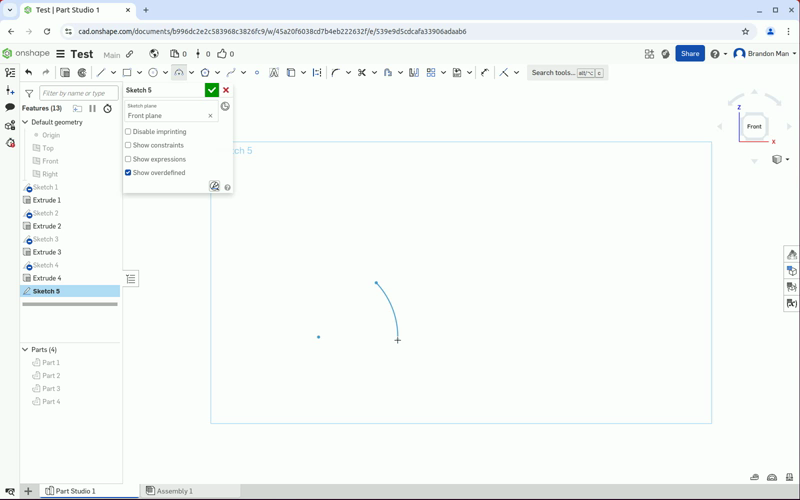
click(397, 339)
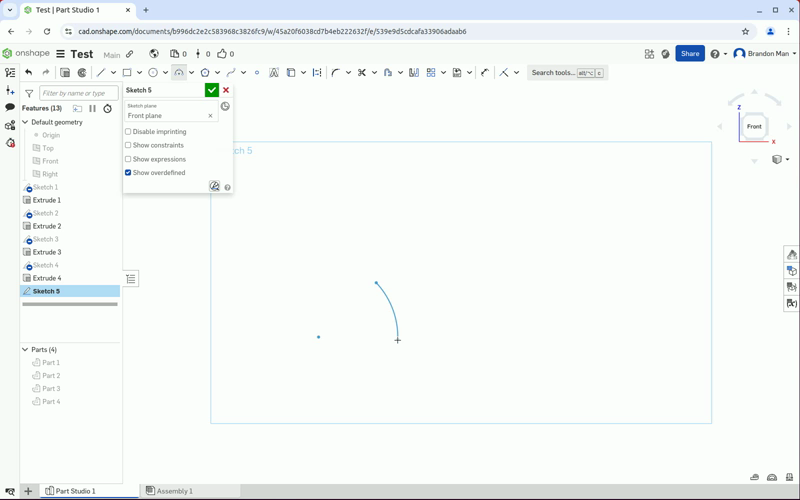
mouse_move(381, 313)
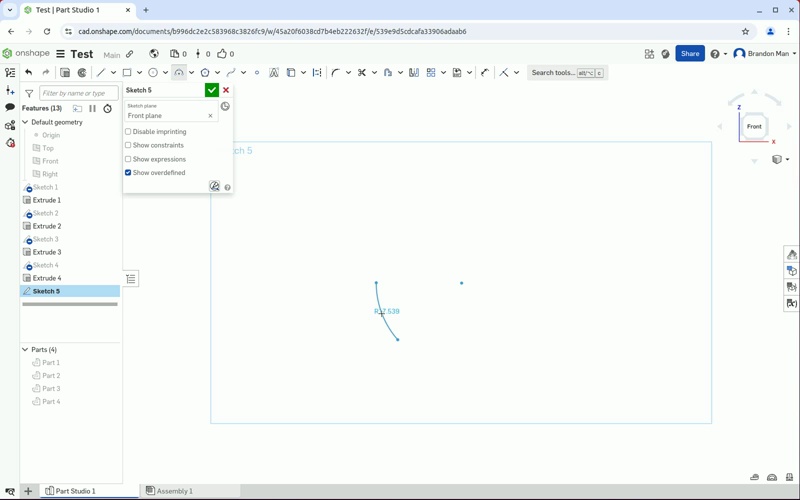
click(381, 313)
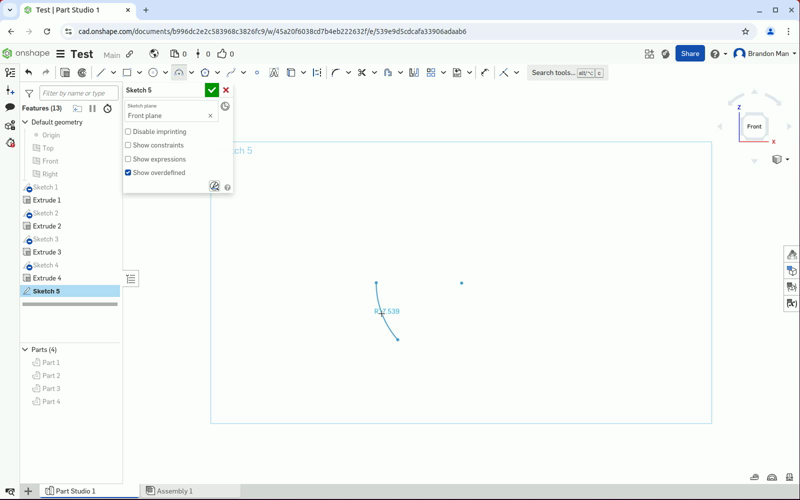
key_up(shift)
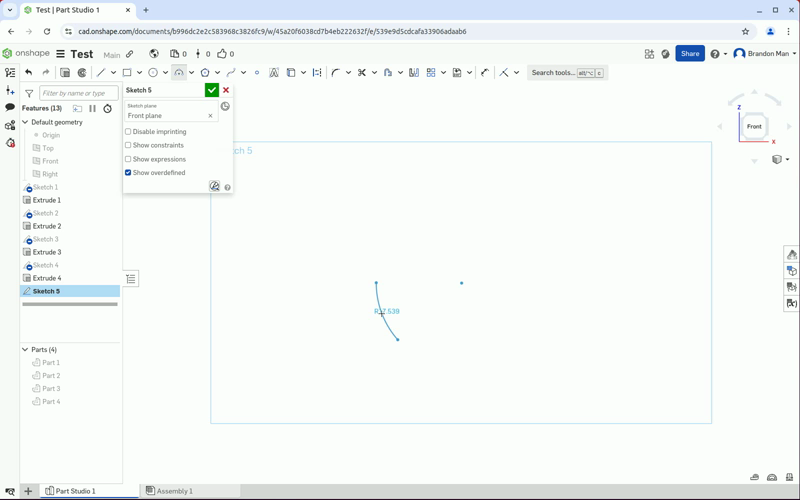
key(esc)
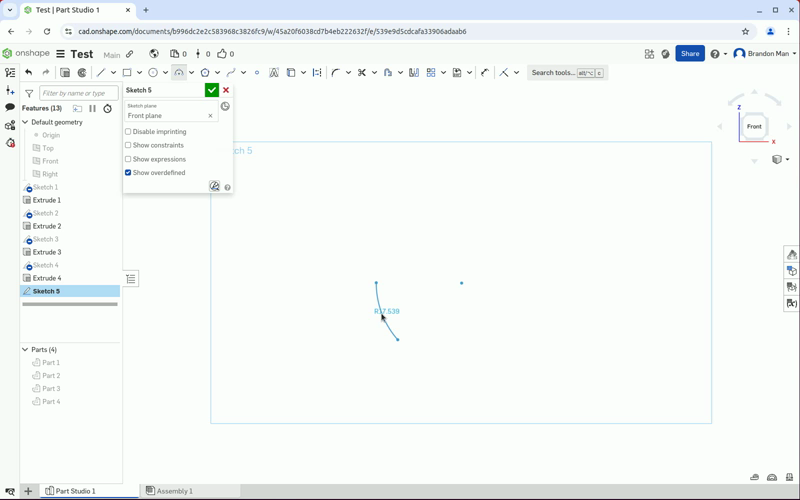
key(l)
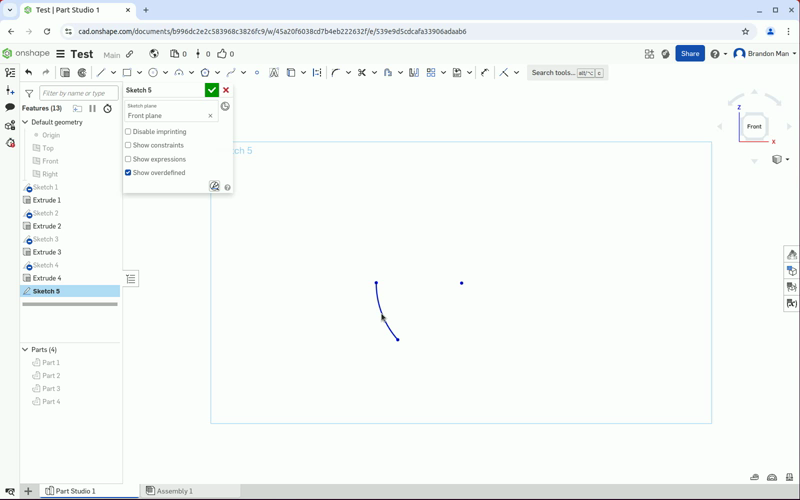
mouse_move(397, 339)
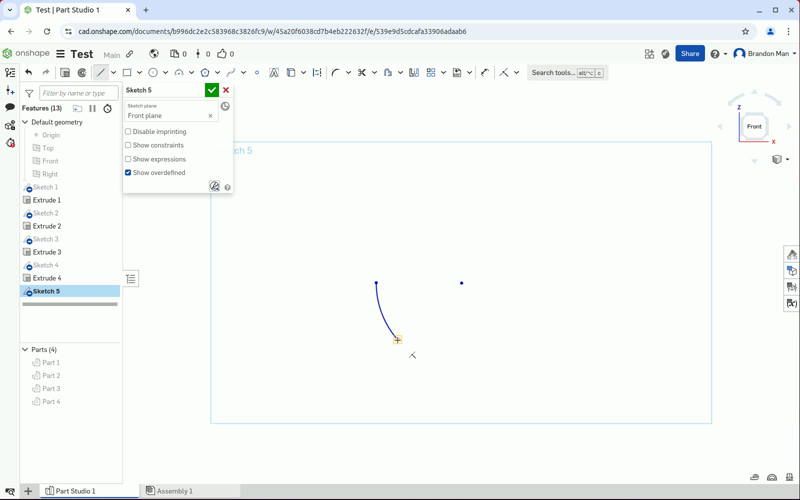
click(397, 339)
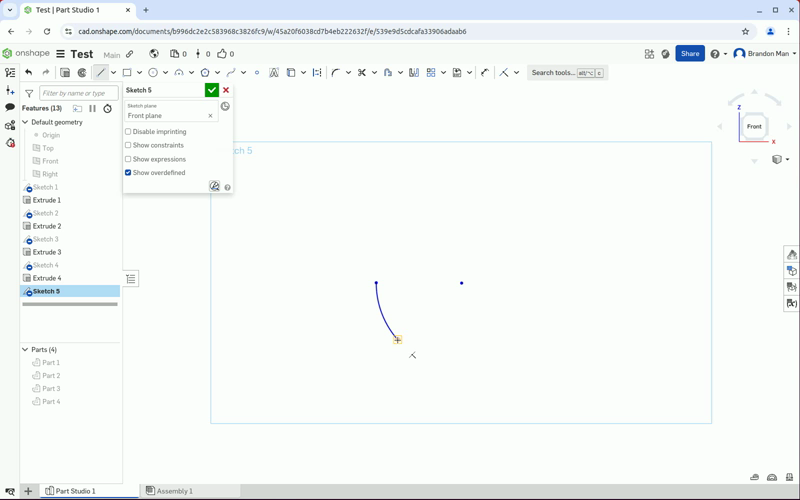
key_down(shift)
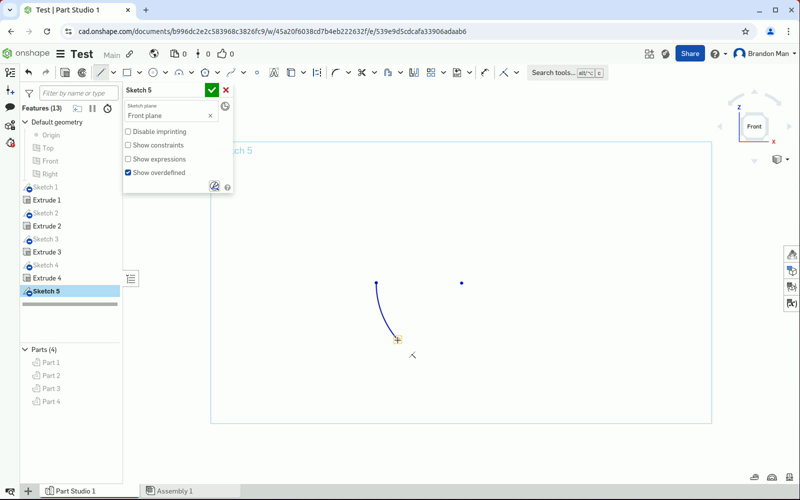
mouse_move(523, 339)
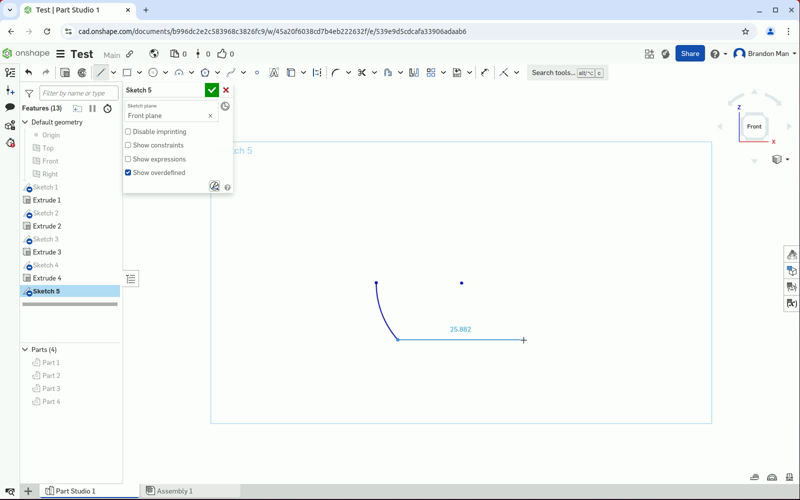
click(523, 339)
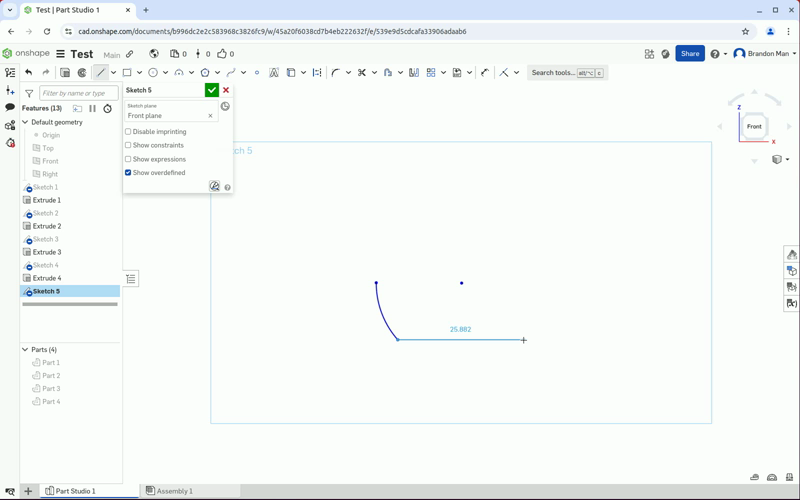
key_up(shift)
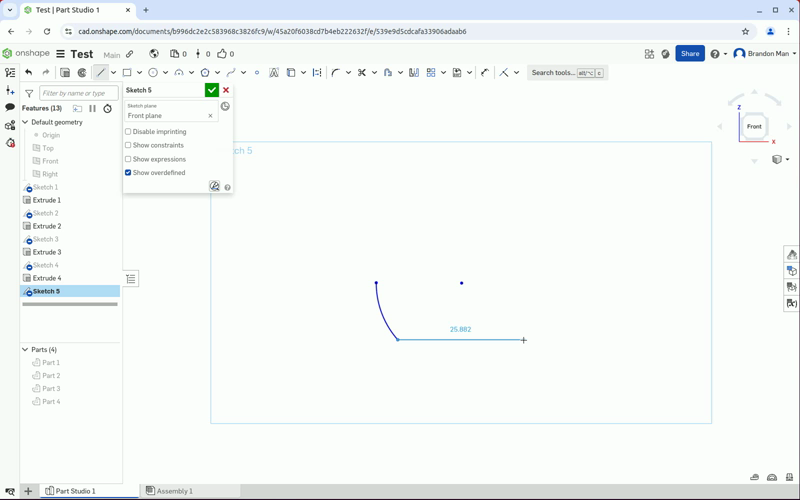
key(esc)
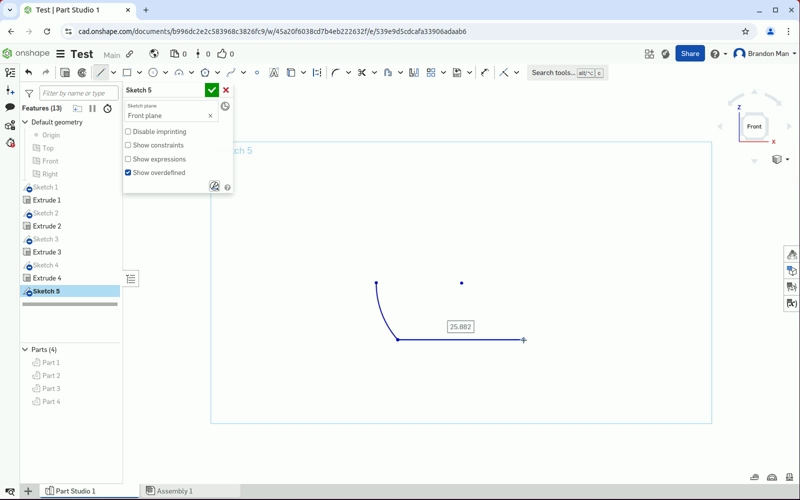
key(a)
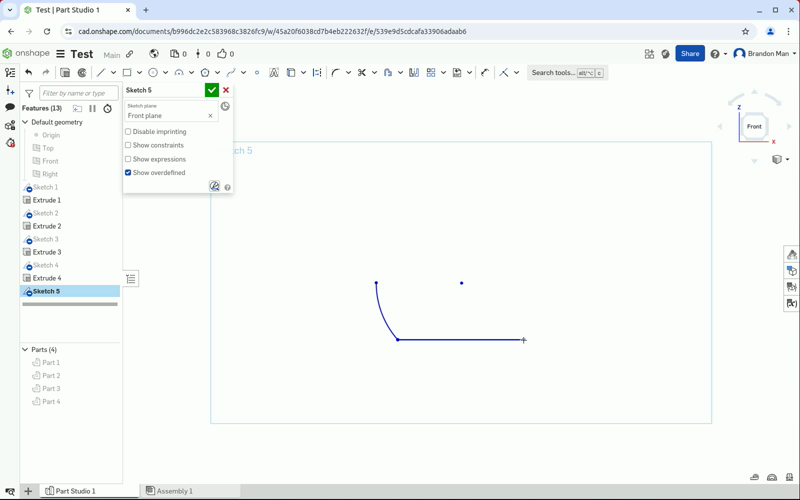
mouse_move(523, 339)
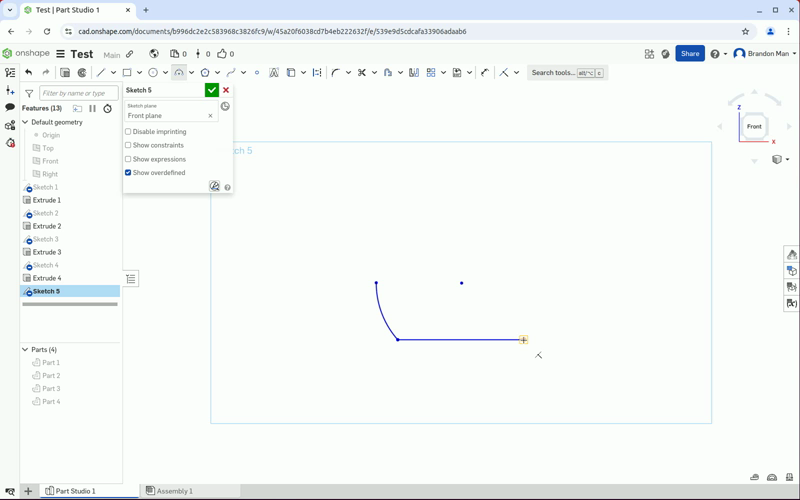
click(523, 339)
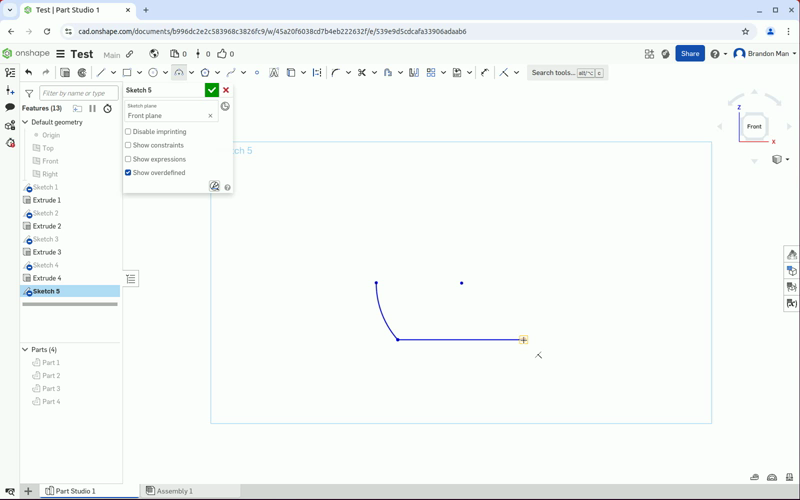
key_down(shift)
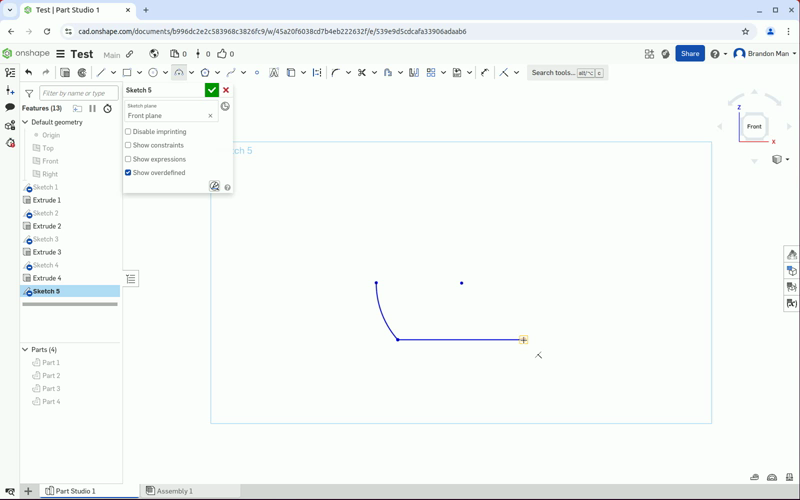
mouse_move(544, 282)
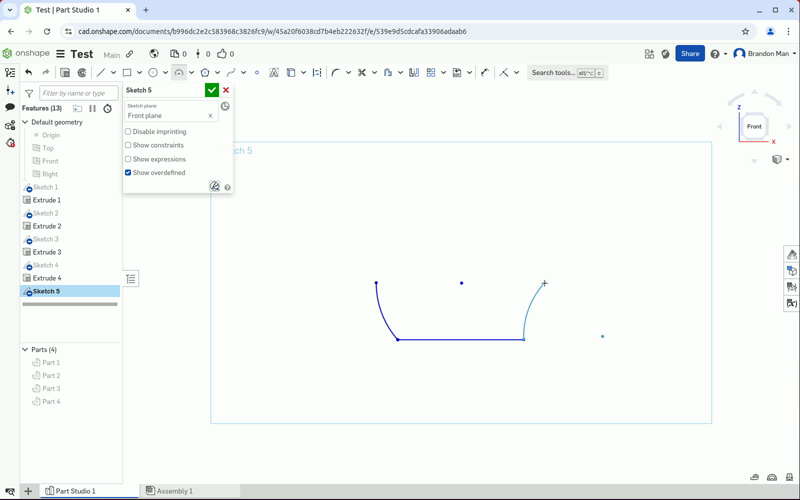
click(544, 282)
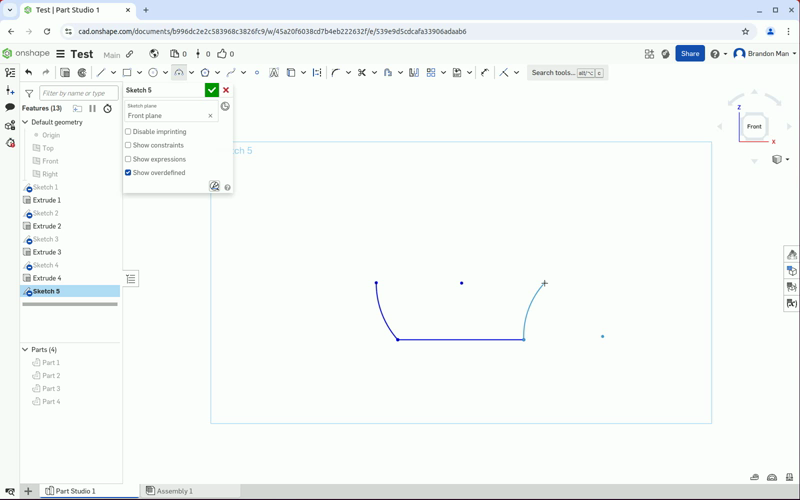
mouse_move(539, 313)
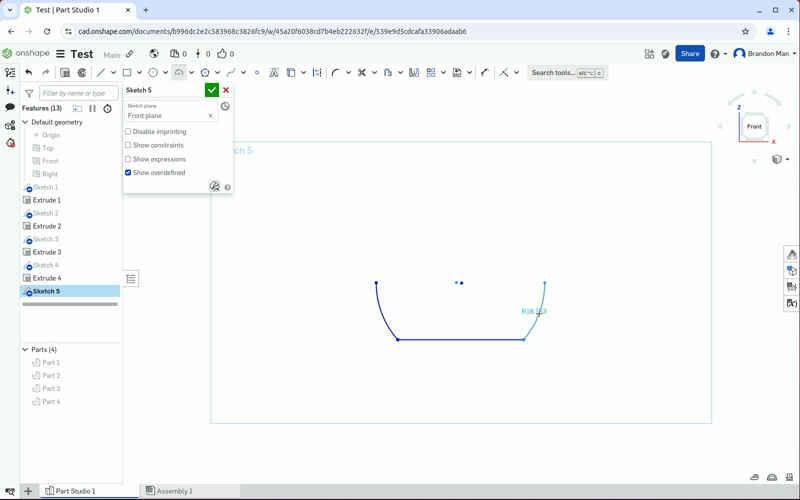
click(539, 313)
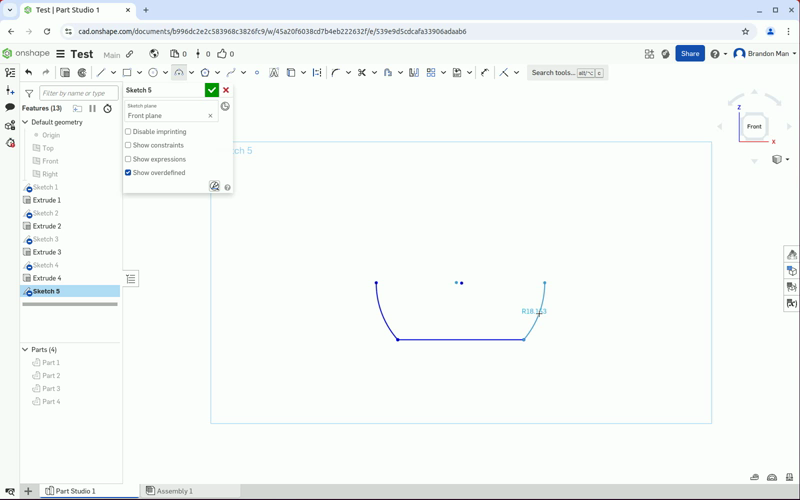
key_up(shift)
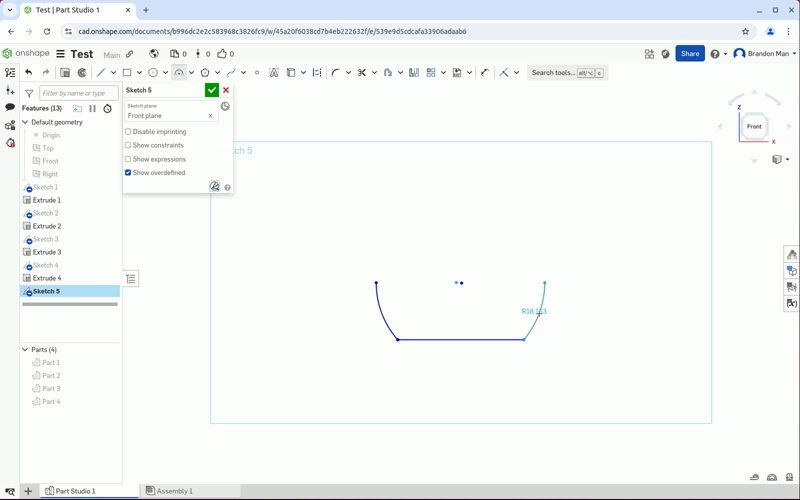
key(esc)
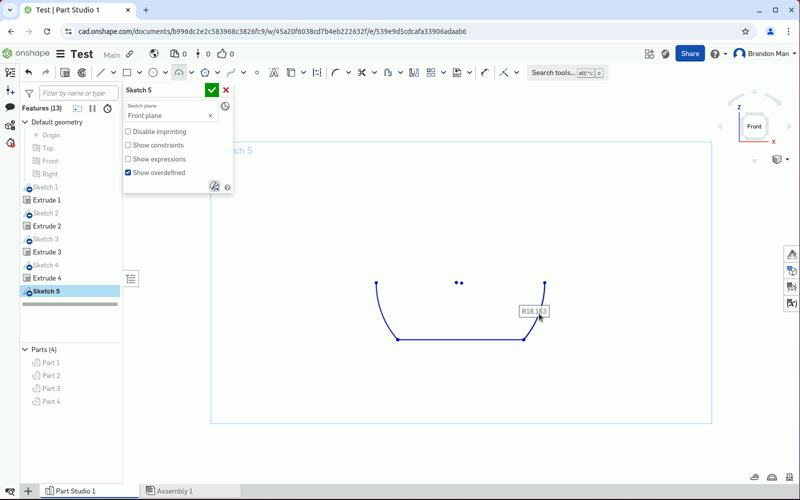
key(l)
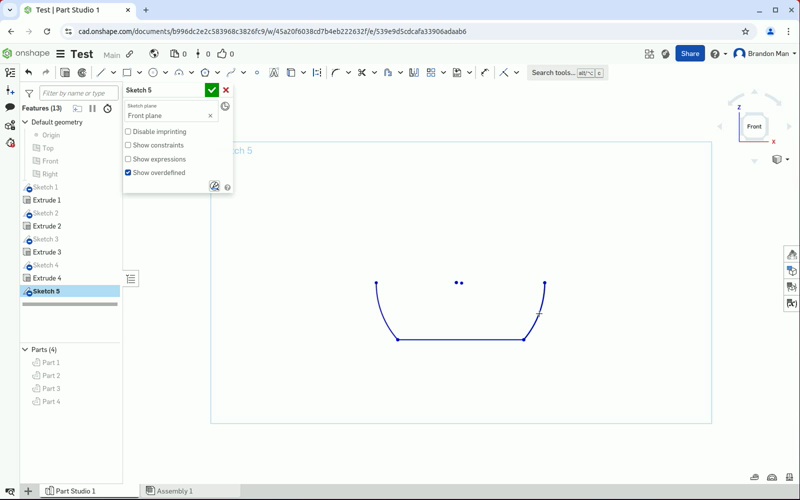
mouse_move(544, 282)
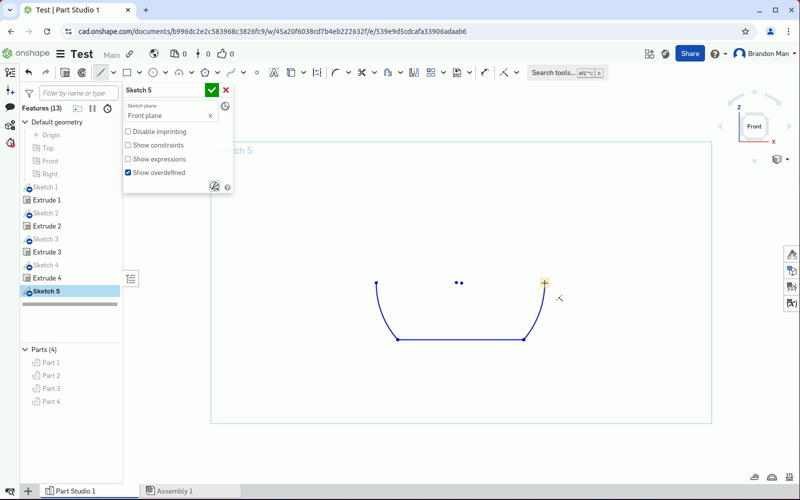
click(544, 282)
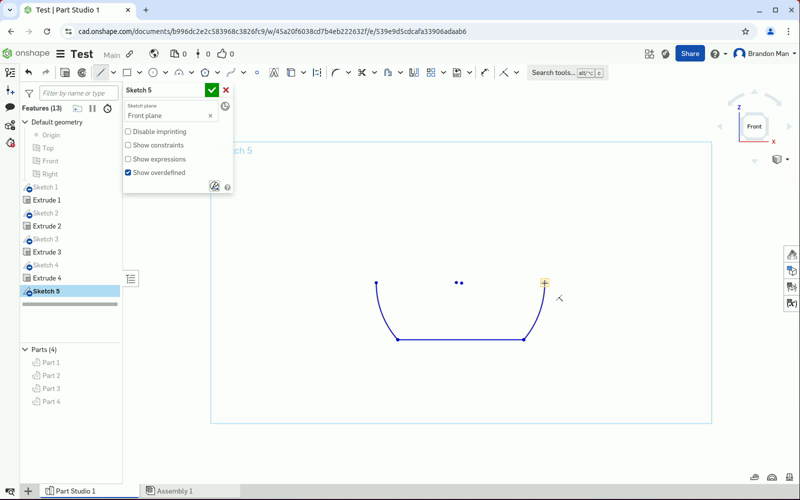
key_down(shift)
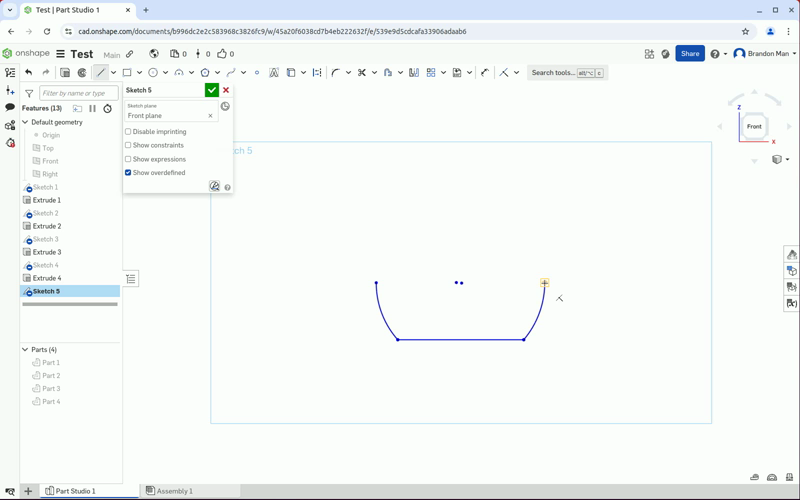
mouse_move(376, 282)
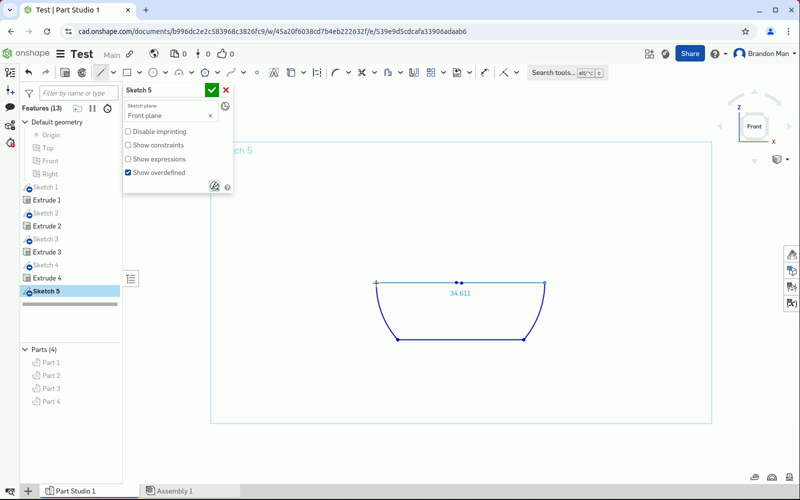
key_up(shift)
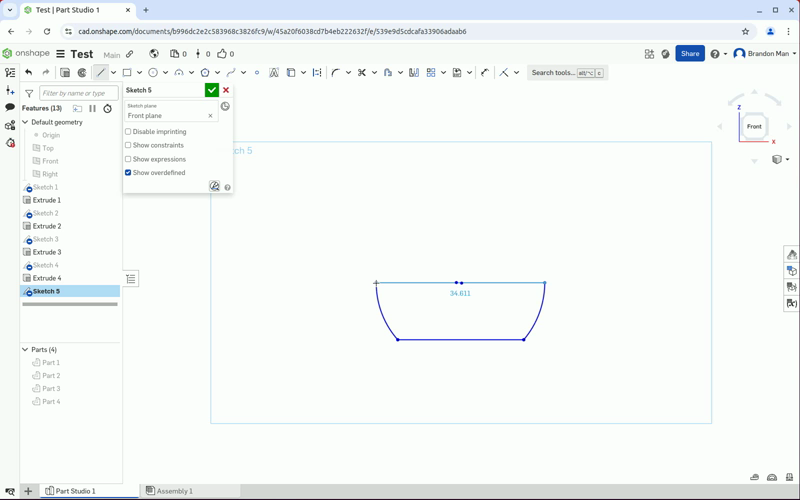
click(376, 282)
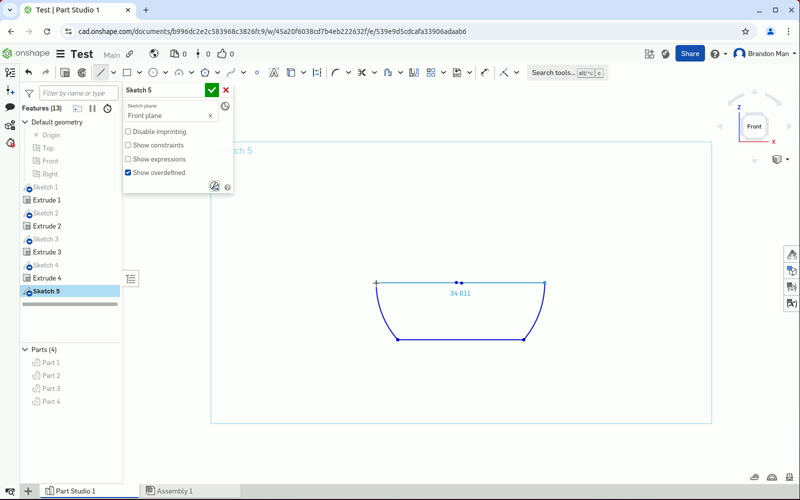
key(esc)
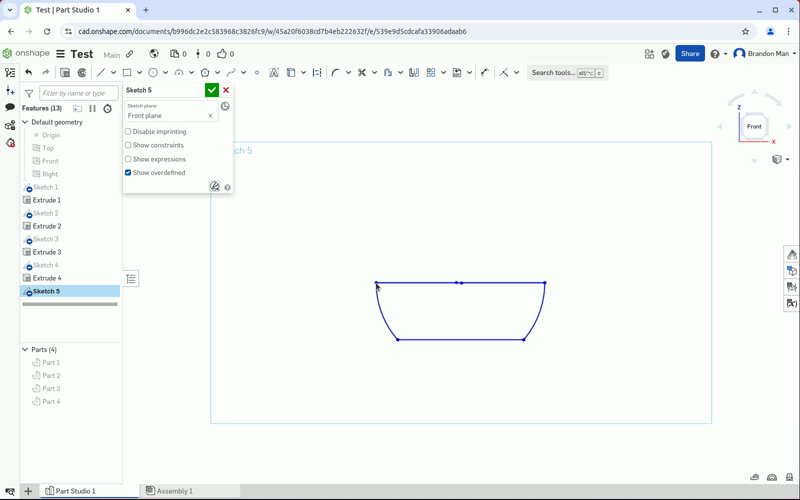
mouse_move(487, 324)
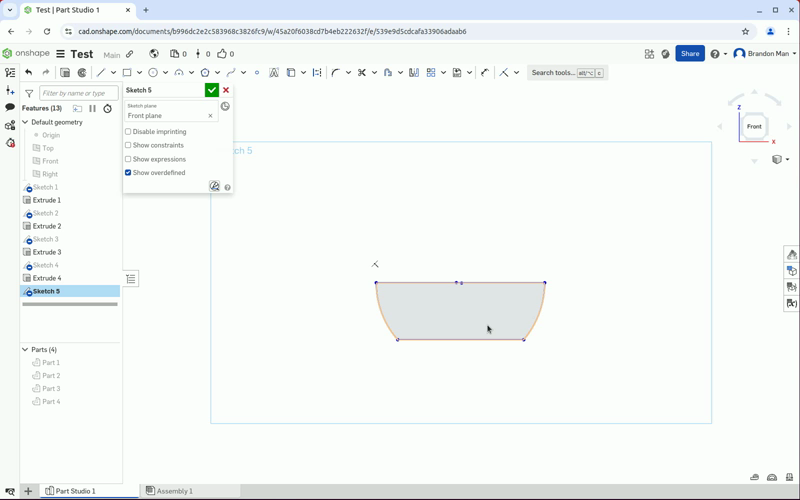
click(487, 324)
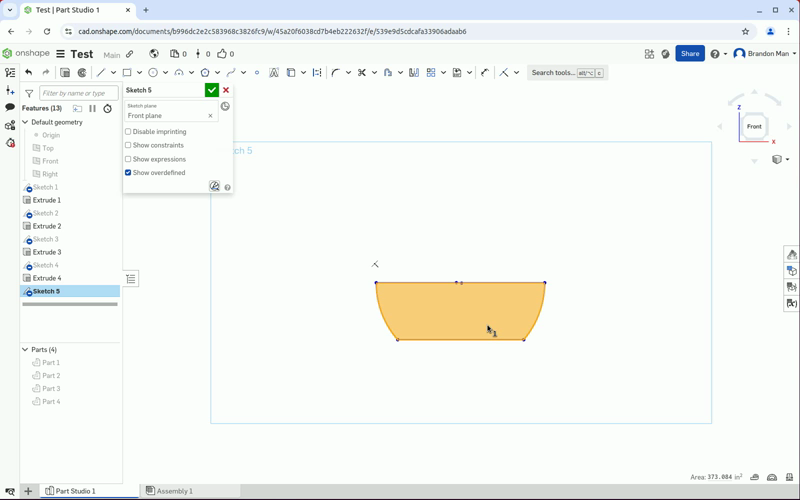
mouse_move(73, 352)
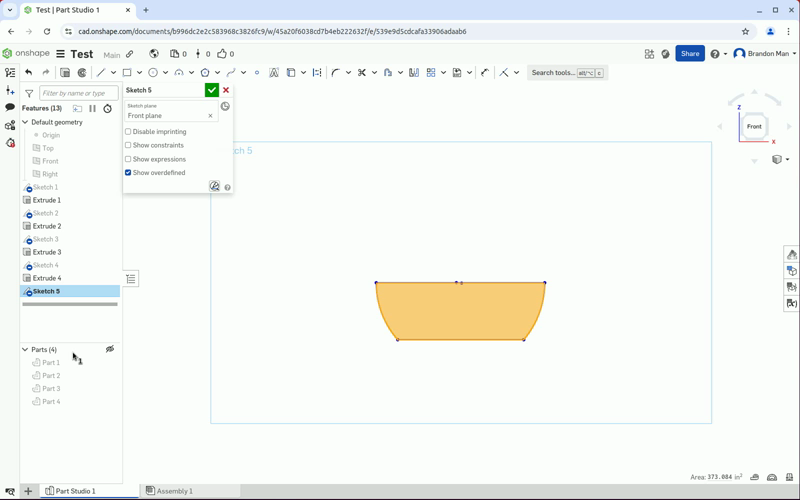
key(shift+y)
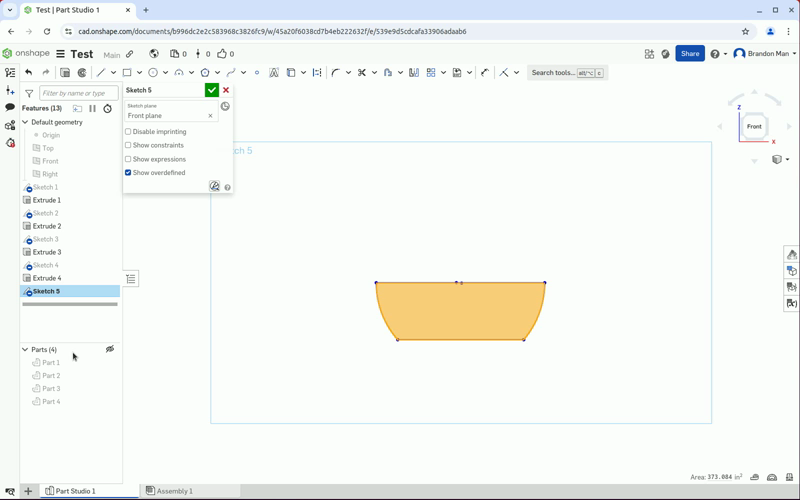
key(shift+e)
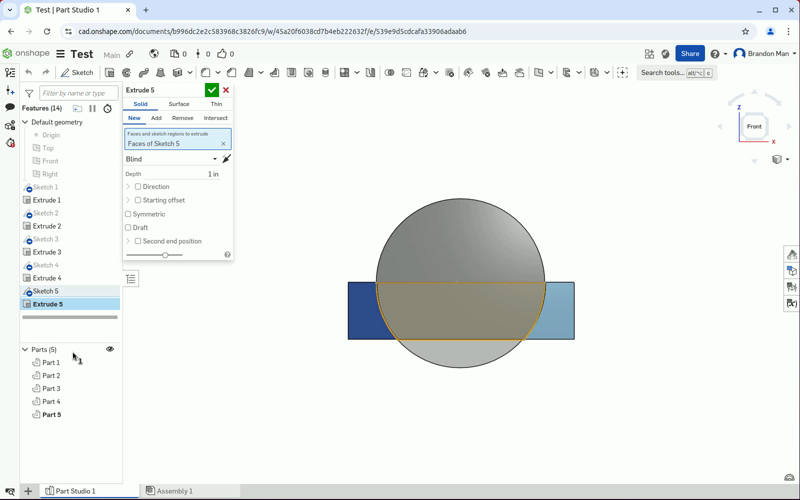
mouse_move(143, 106)
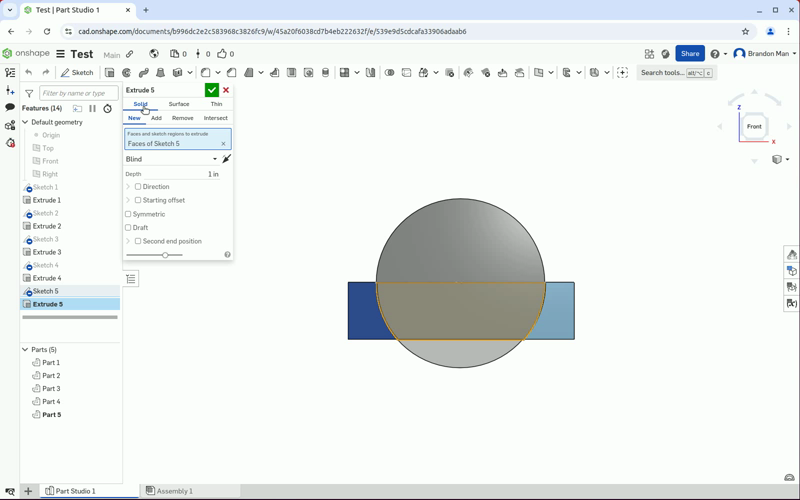
click(143, 106)
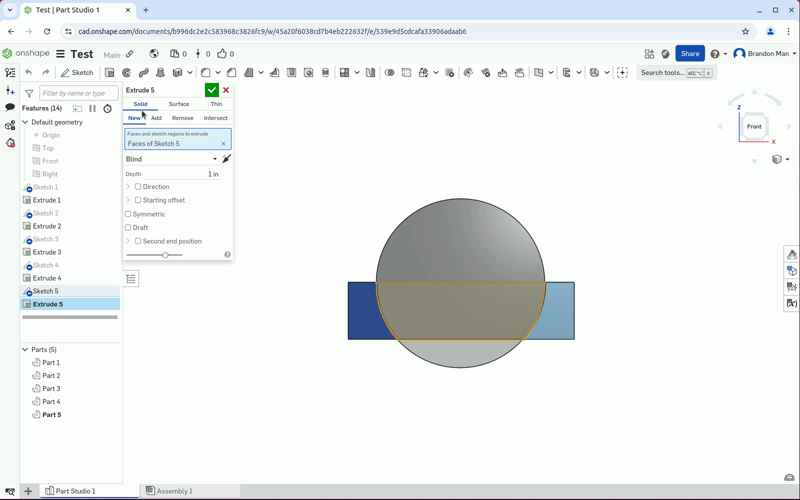
mouse_move(137, 120)
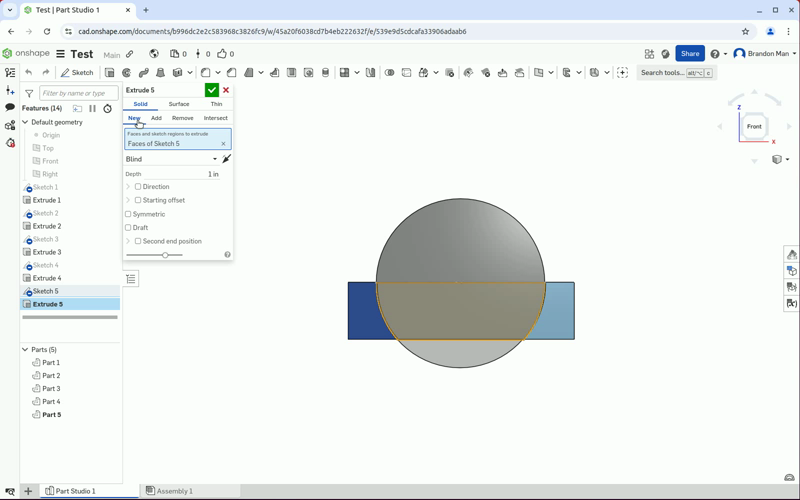
click(137, 120)
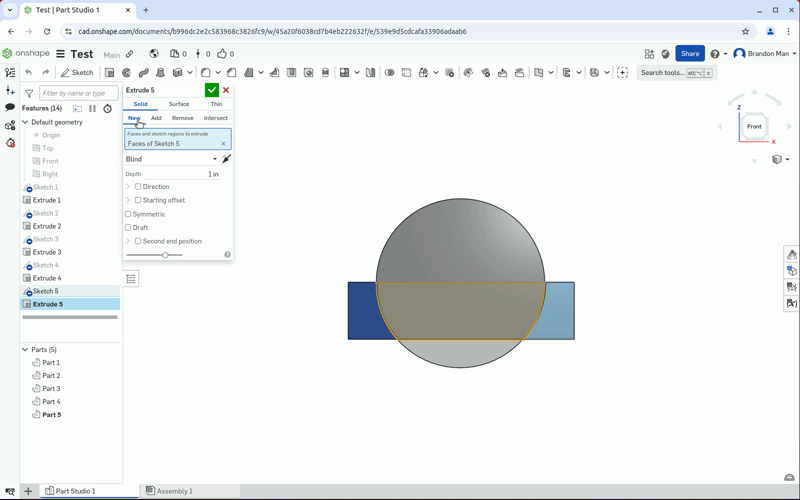
key(tab, 4)
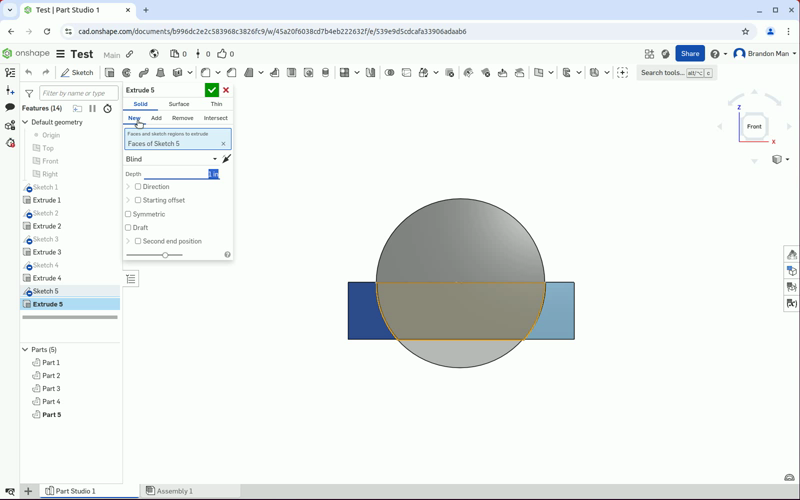
text(2.889)
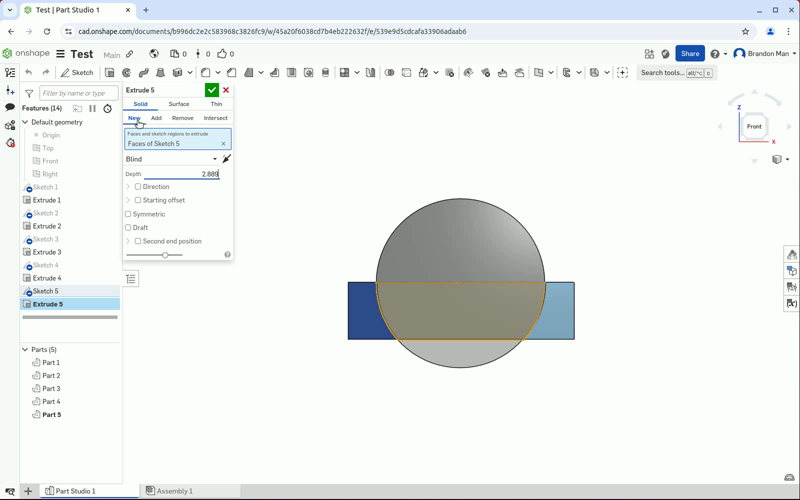
key(enter)
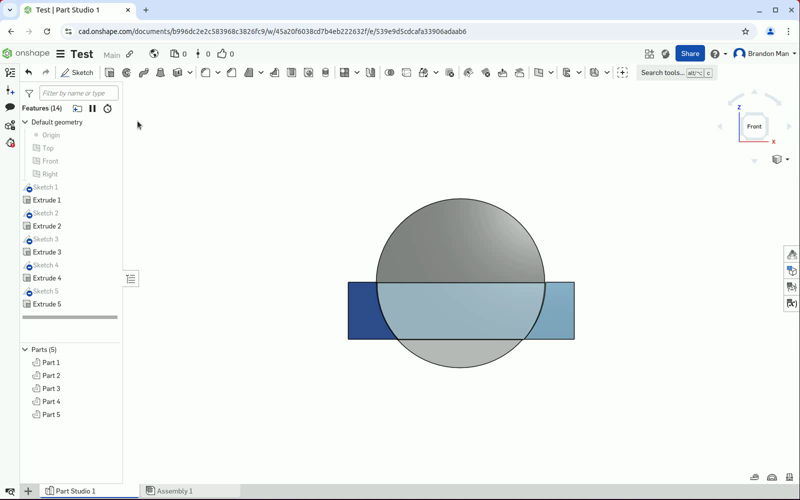
key(shift+h)
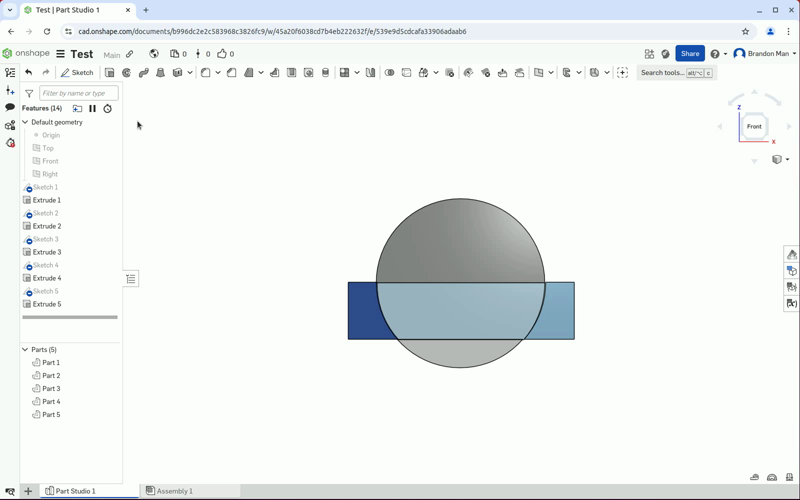
key(shift+h)
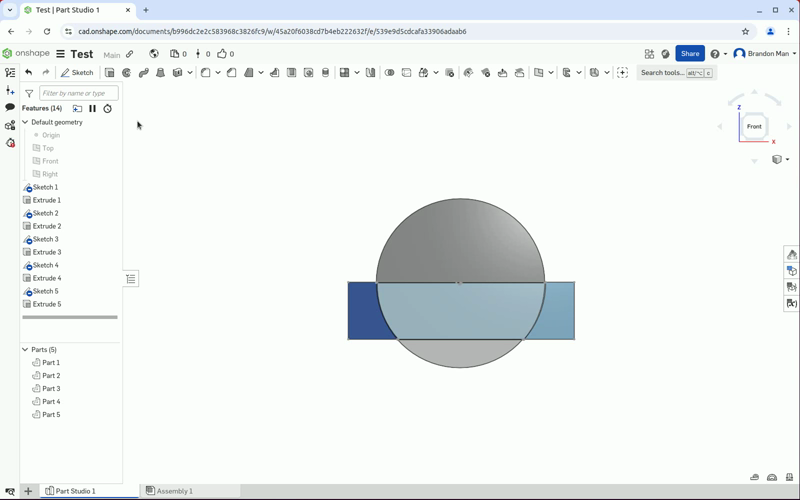
key(shift+7)
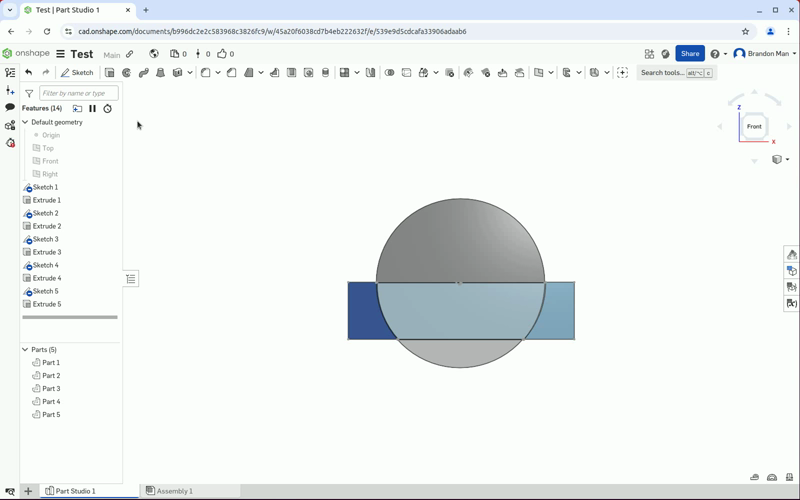
key(left, 2)
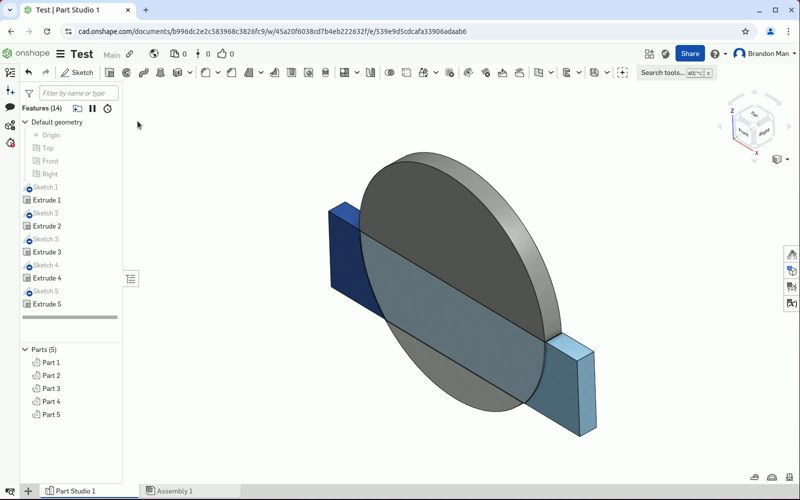
key(down, 2)
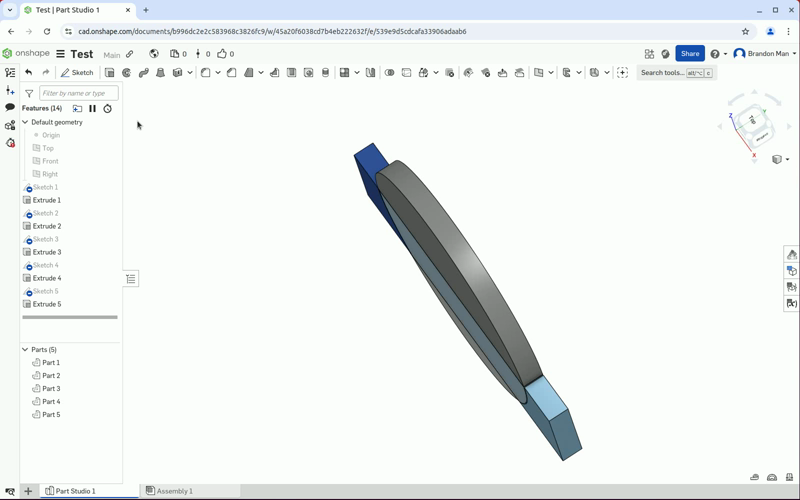
key(up, 2)
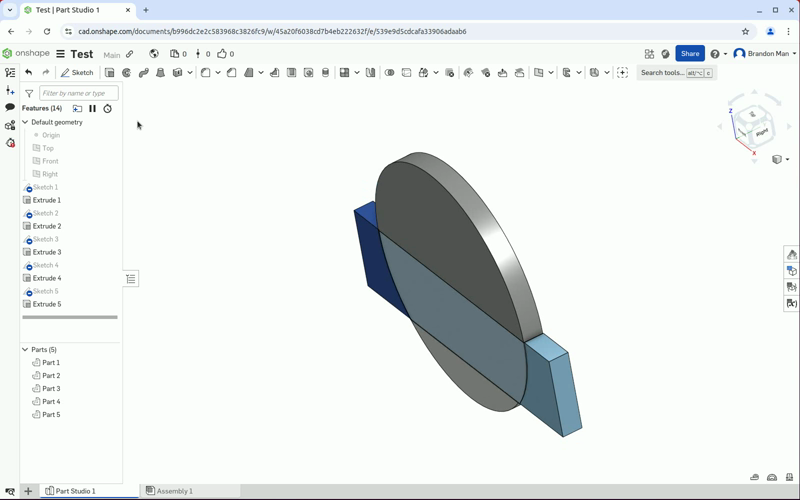
key(right, 2)
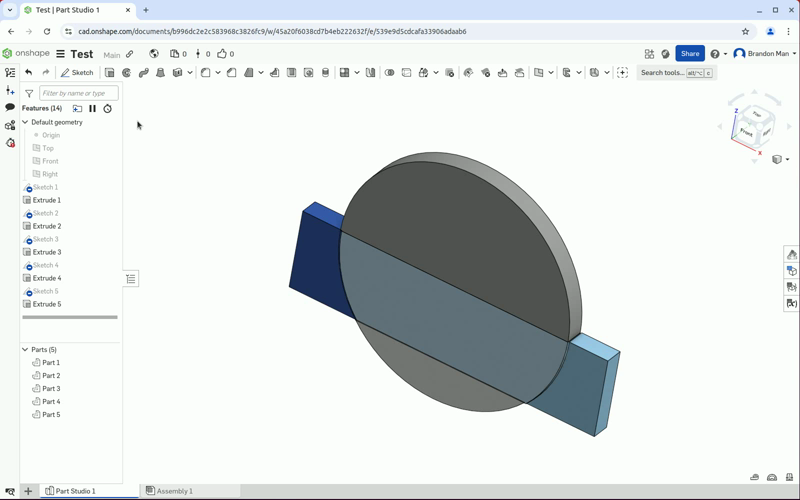
mouse_move(73, 189)
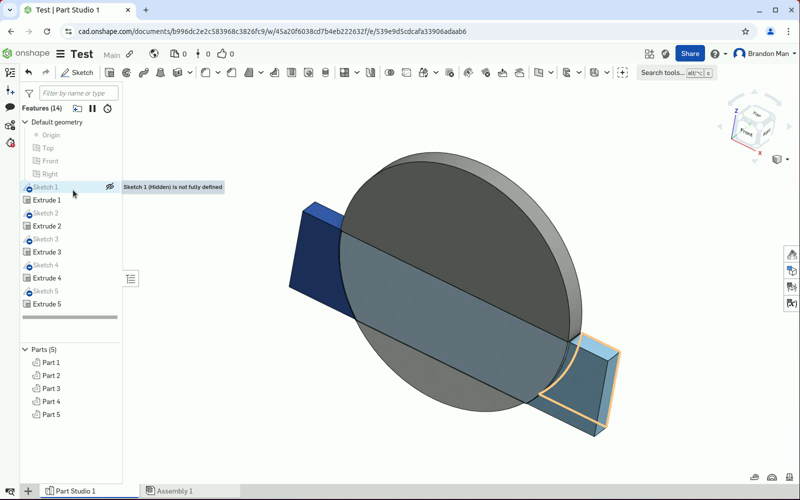
click(73, 189)